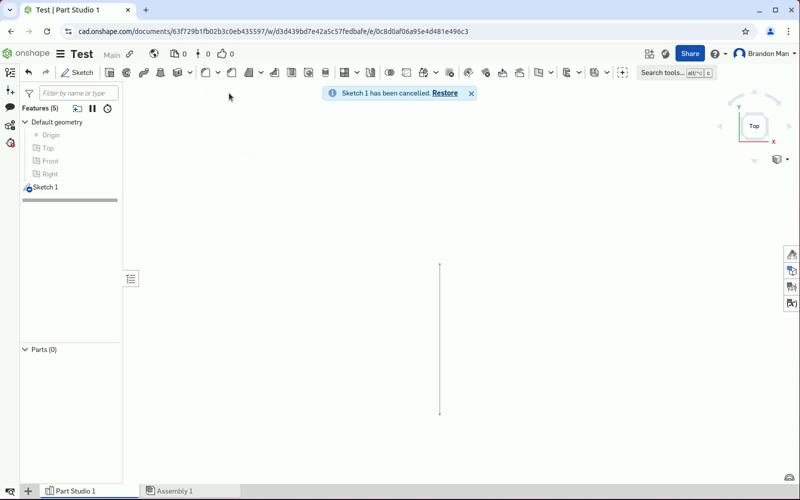
key(shift+h)
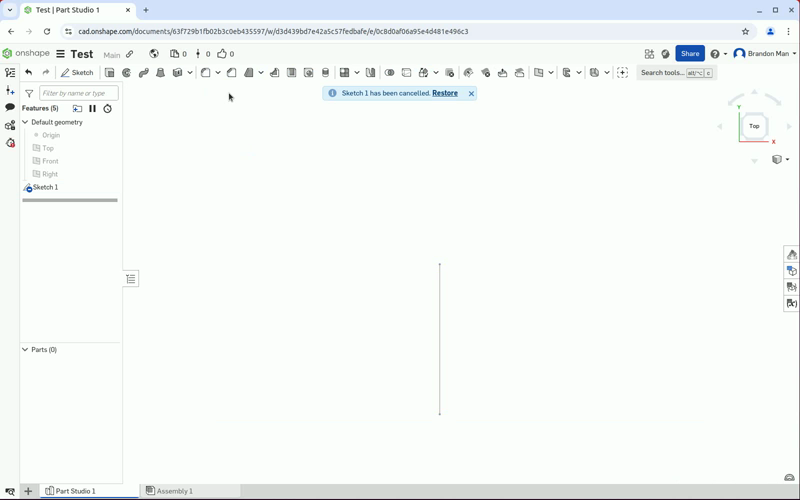
key(shift+s)
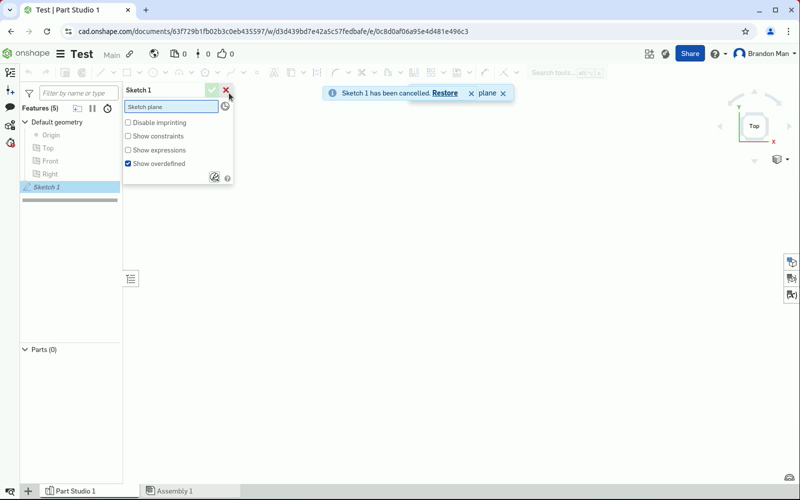
mouse_move(73, 150)
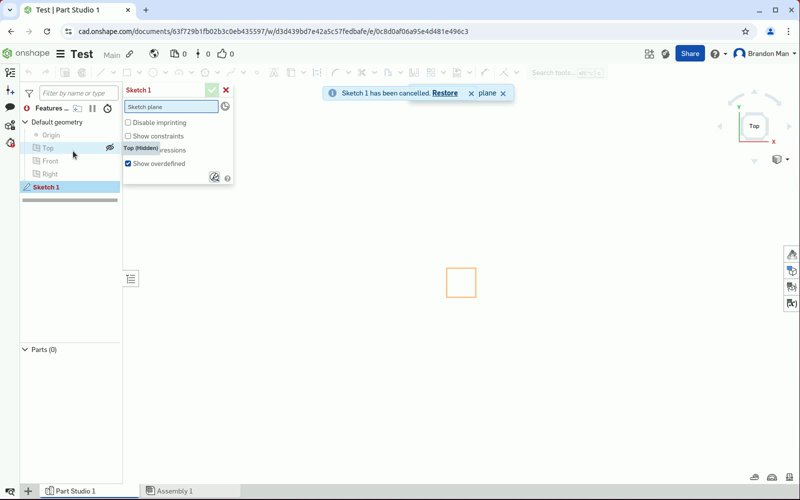
click(73, 150)
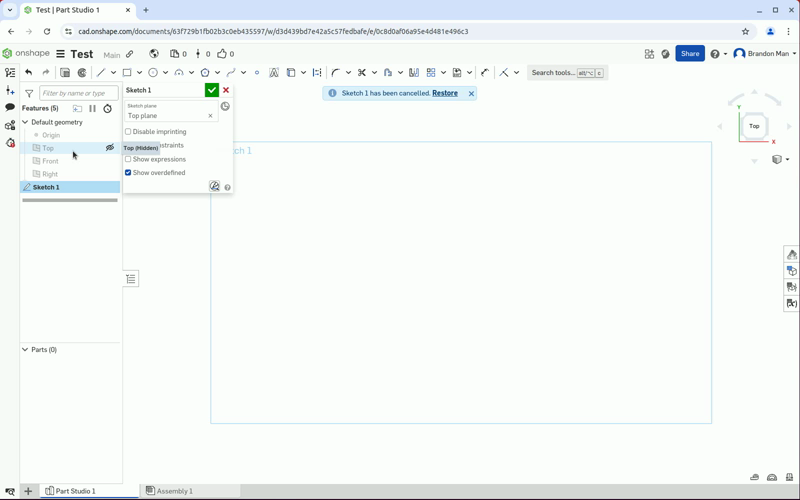
mouse_move(73, 352)
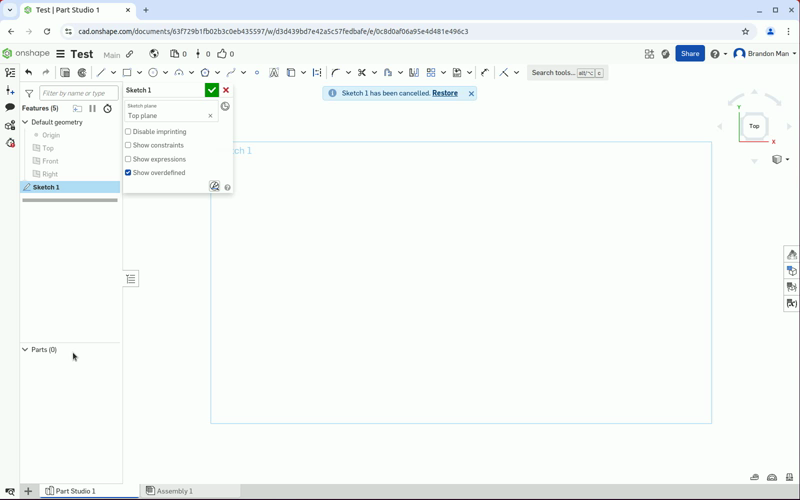
key(y)
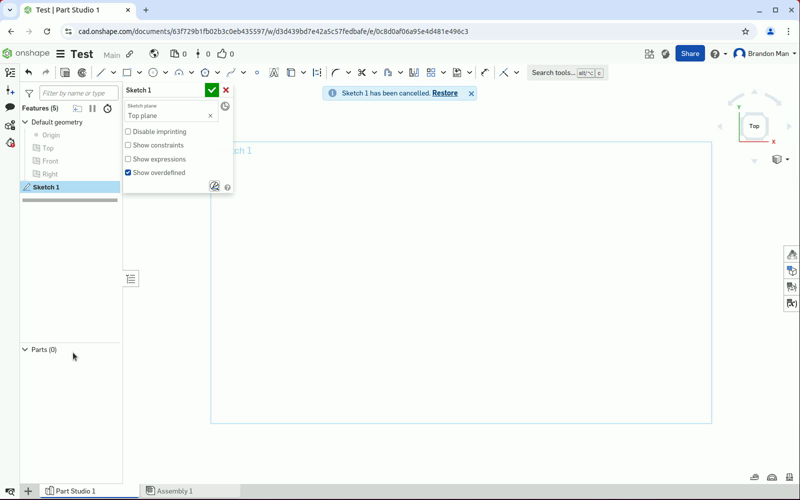
key(l)
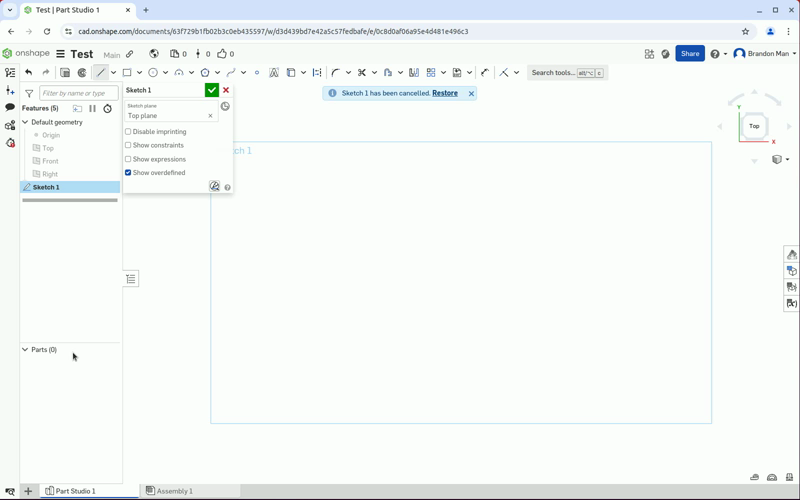
key_down(shift)
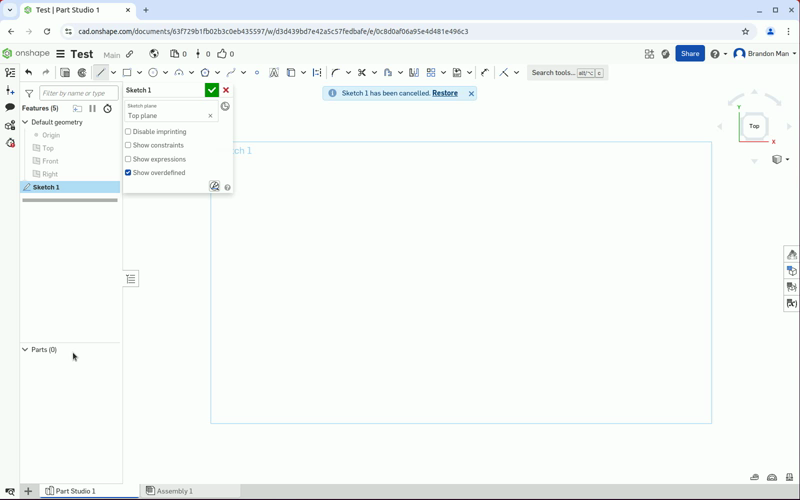
mouse_move(459, 282)
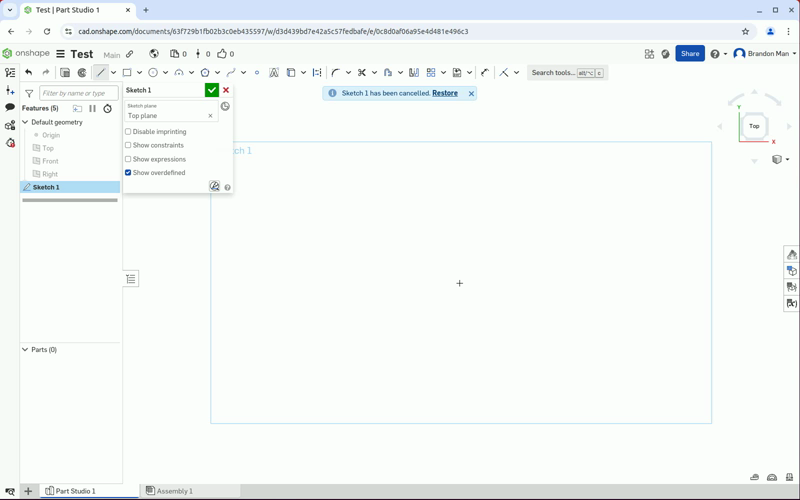
click(459, 282)
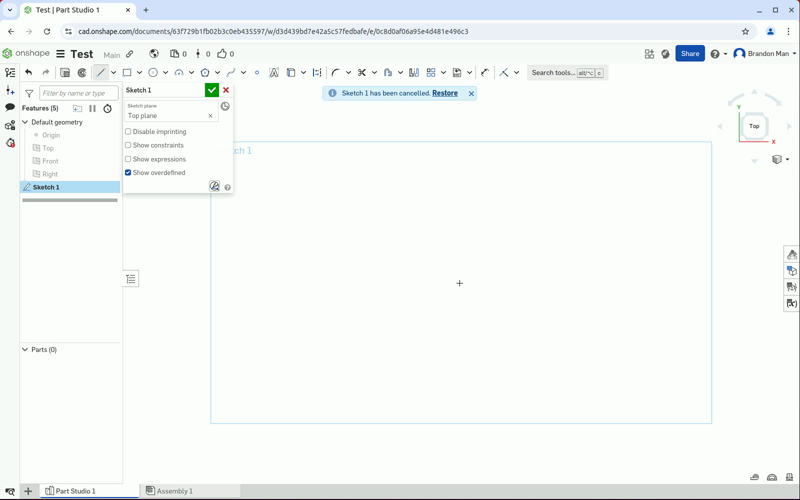
key_up(shift)
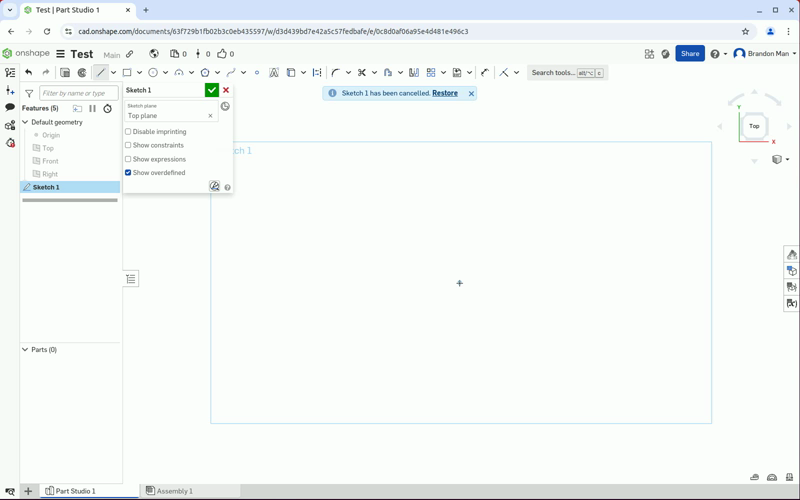
key_down(shift)
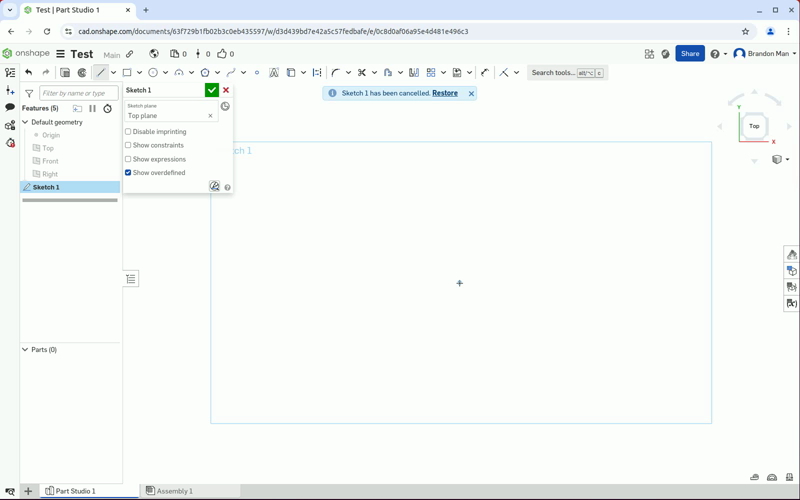
mouse_move(489, 282)
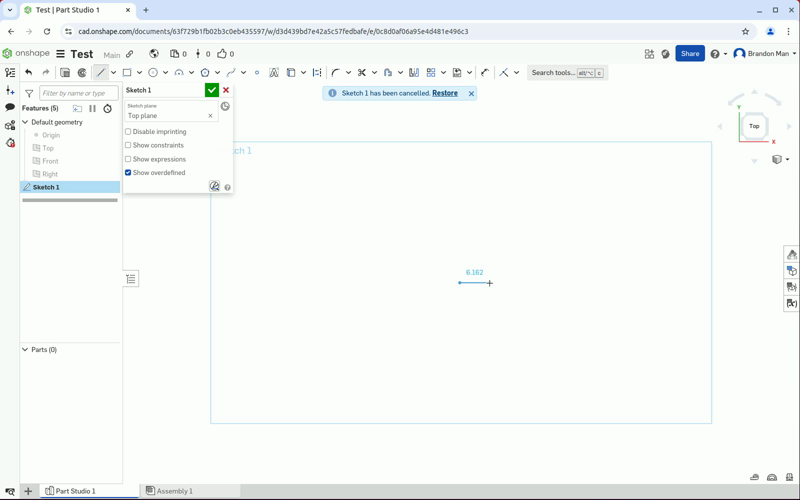
mouse_move(461, 282)
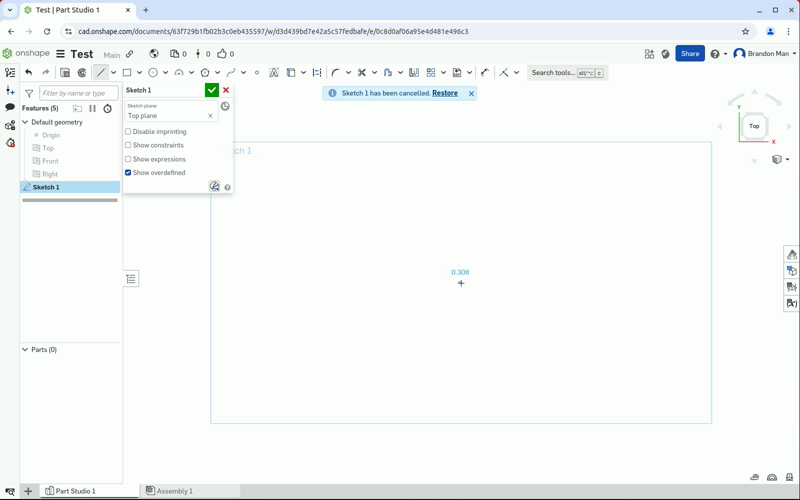
scroll(6)
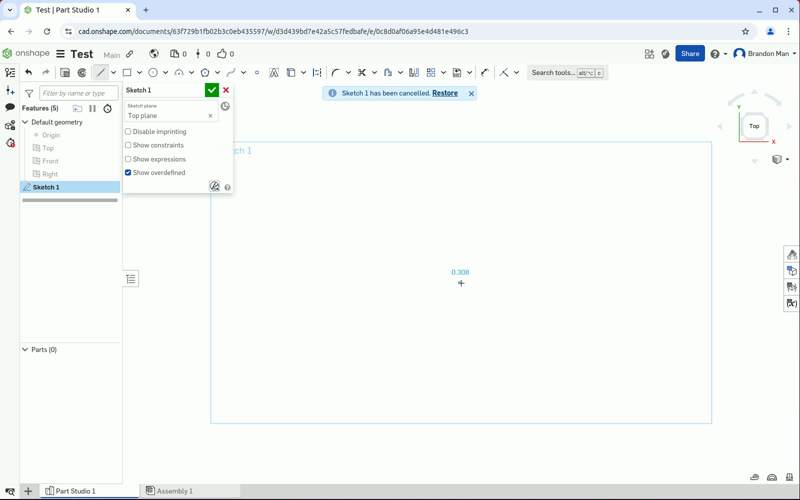
scroll(6)
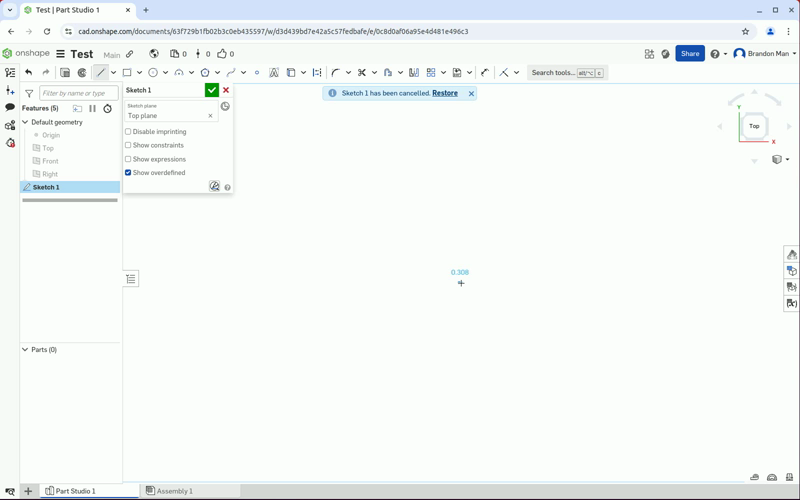
scroll(6)
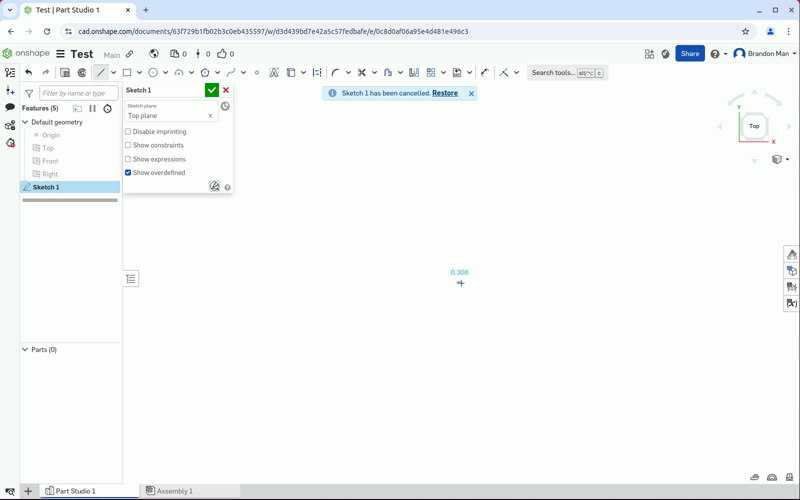
scroll(6)
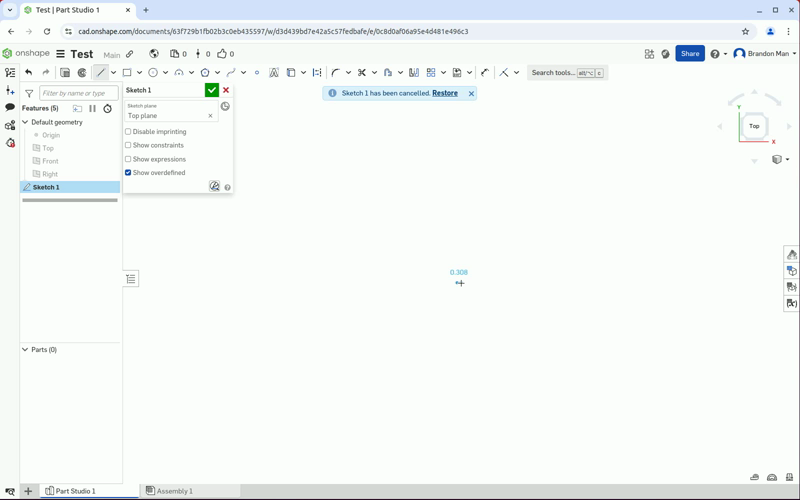
scroll(6)
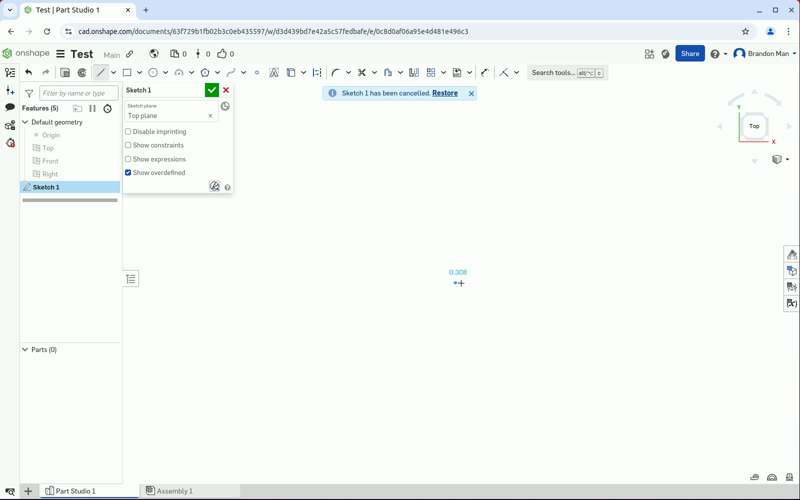
scroll(6)
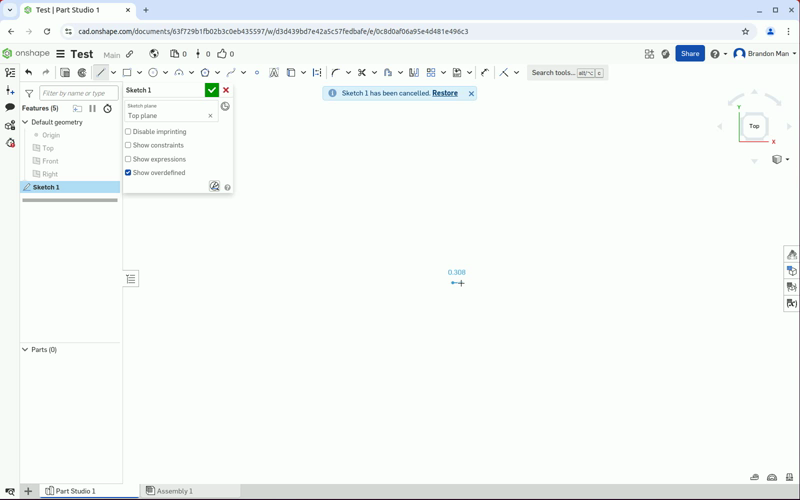
scroll(6)
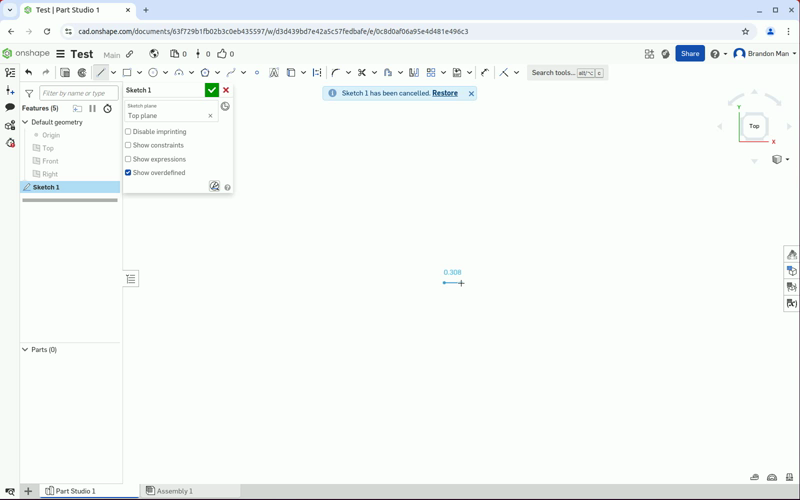
click(461, 282)
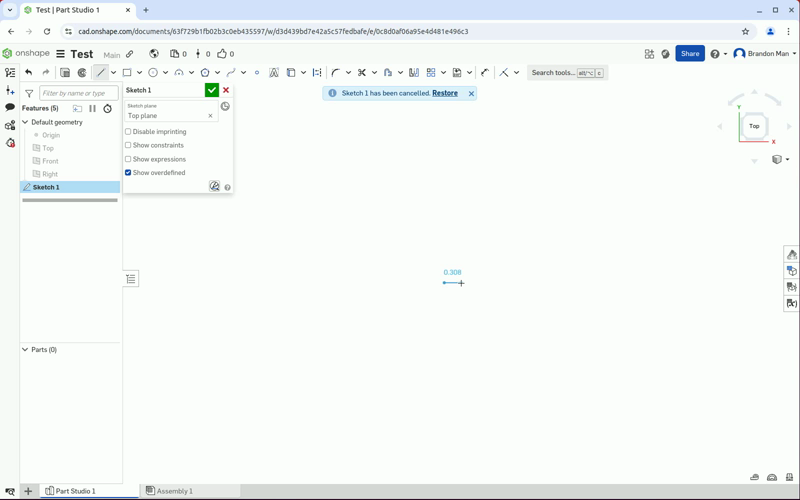
scroll(-6)
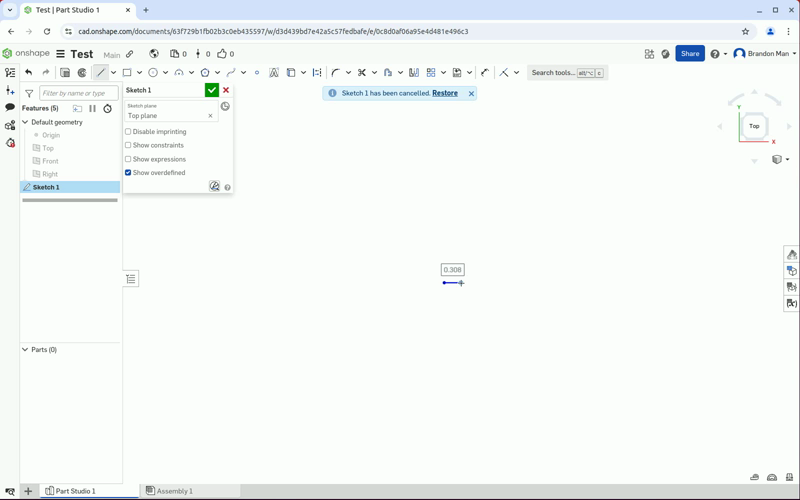
scroll(-6)
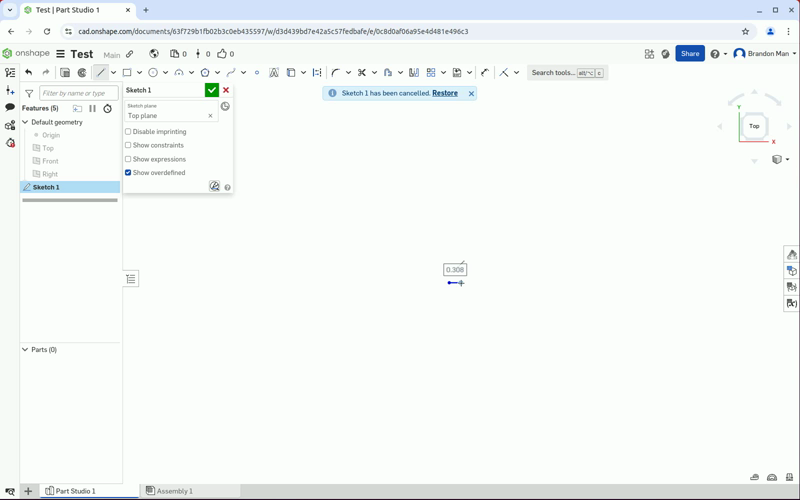
scroll(-6)
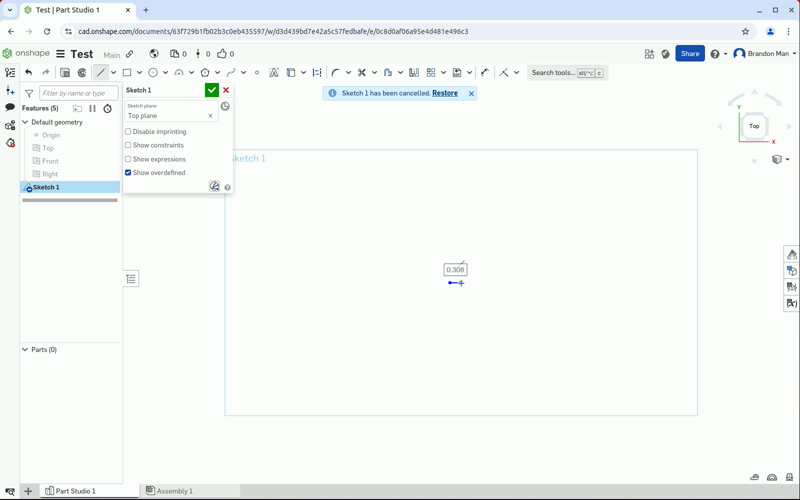
scroll(-6)
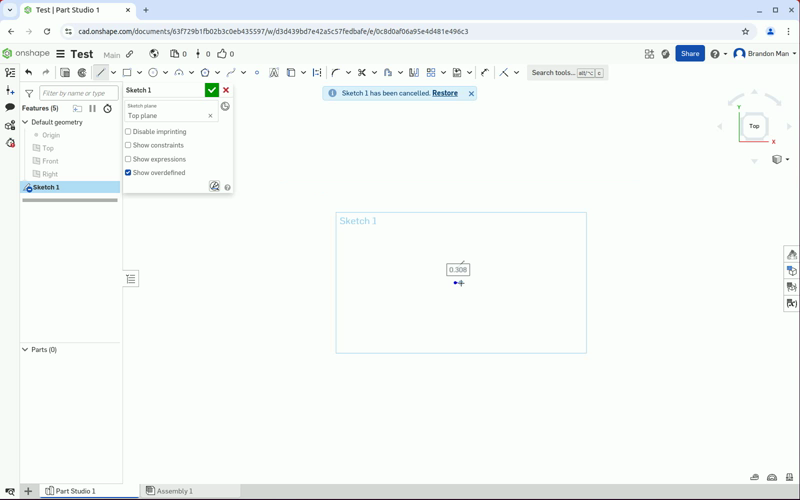
scroll(-6)
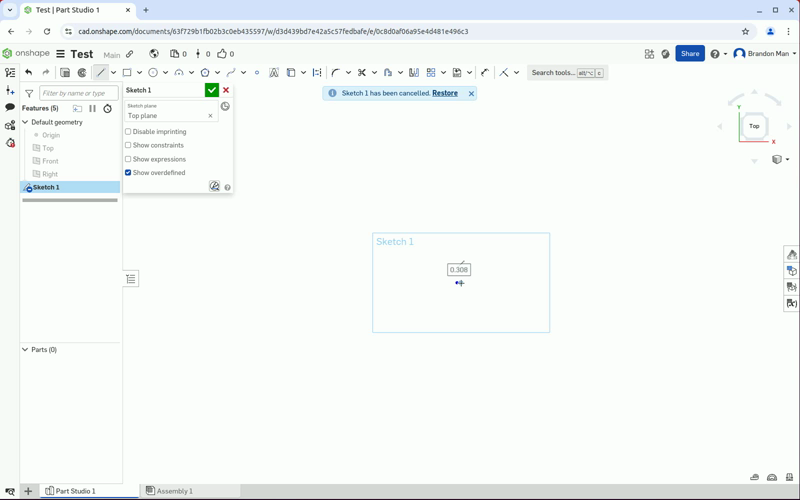
scroll(-6)
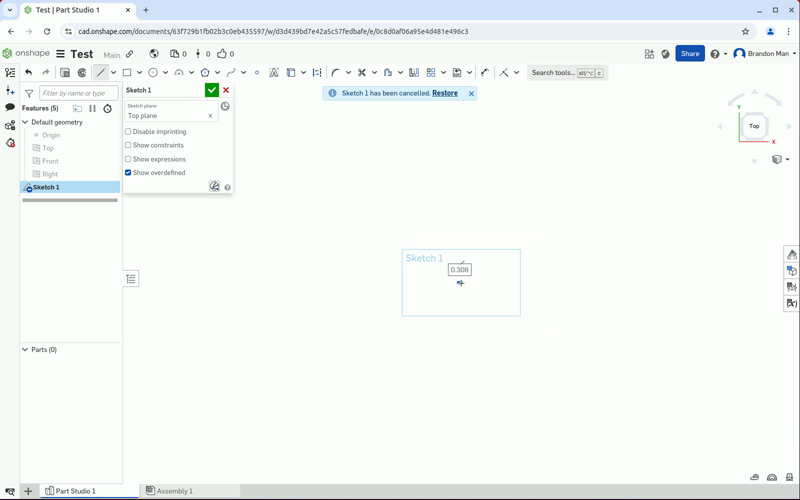
scroll(-6)
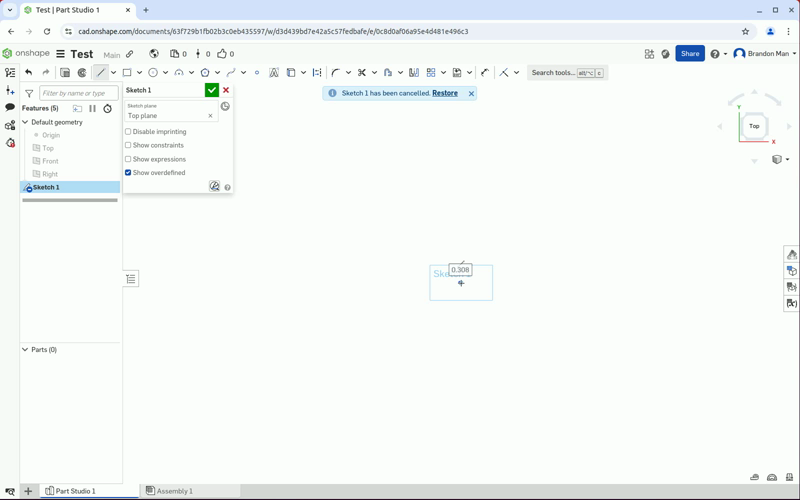
key_up(shift)
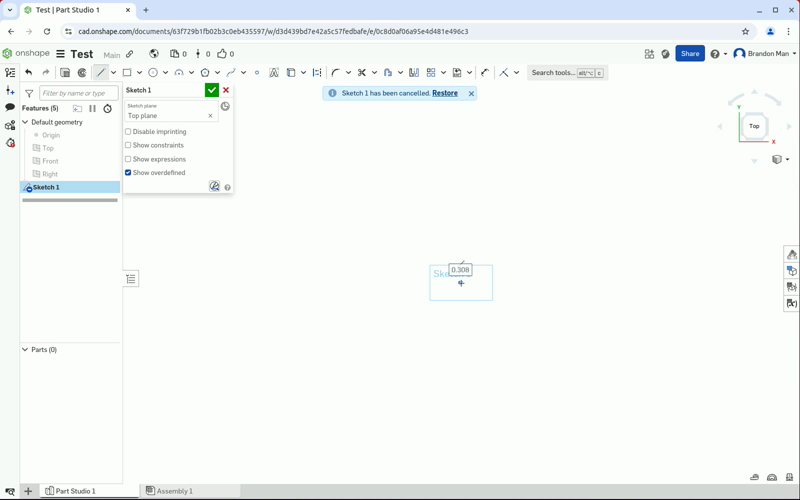
key_down(shift)
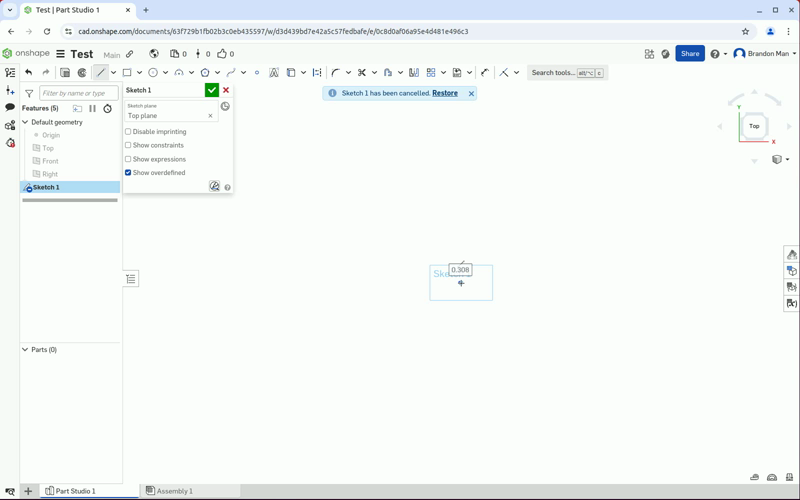
mouse_move(491, 282)
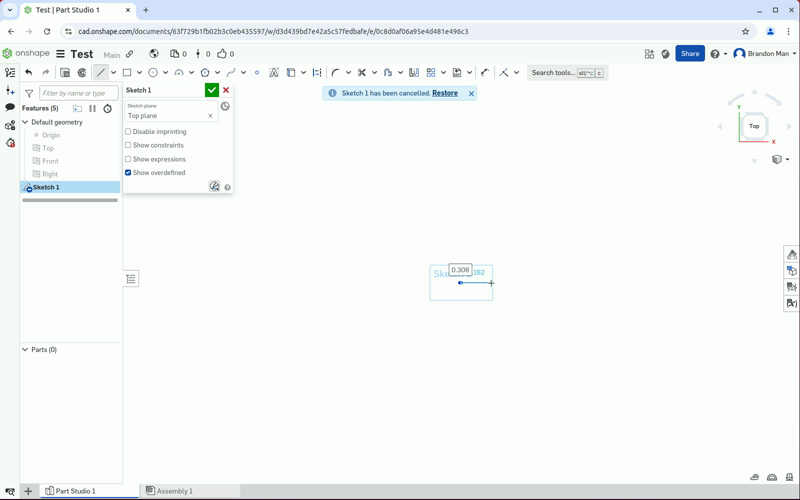
mouse_move(461, 253)
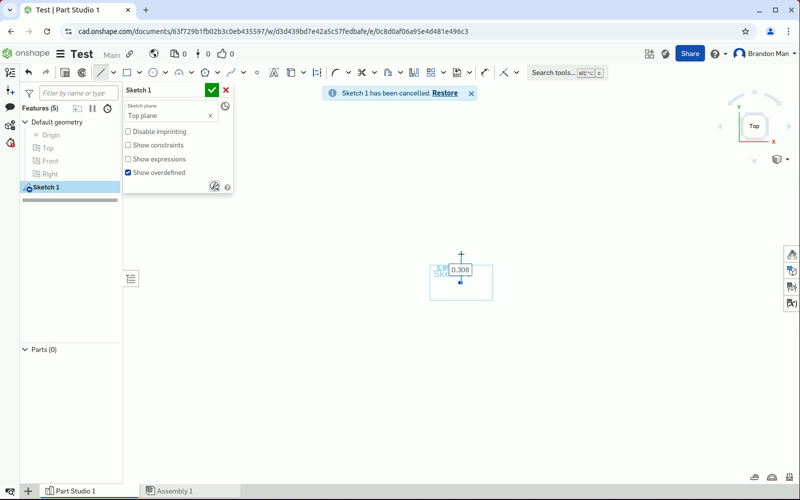
click(461, 253)
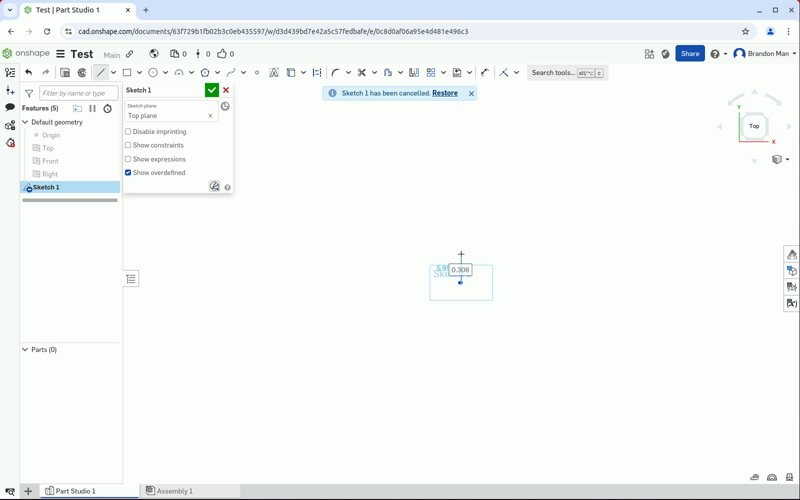
key_up(shift)
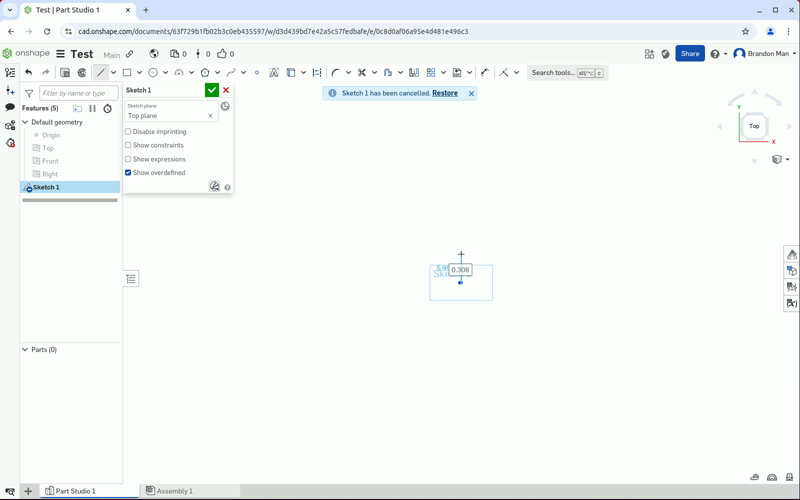
key_down(shift)
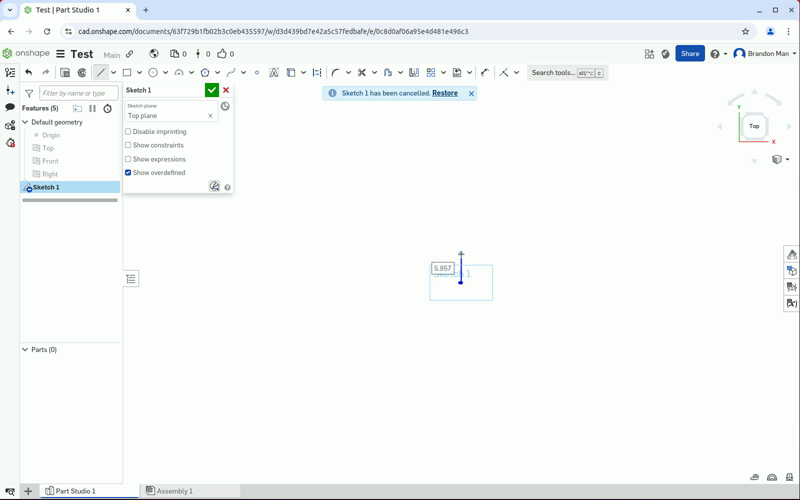
mouse_move(491, 253)
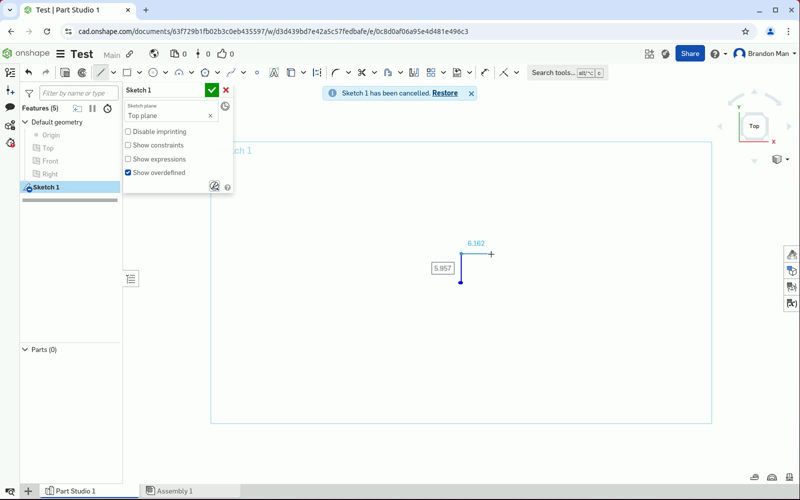
mouse_move(459, 253)
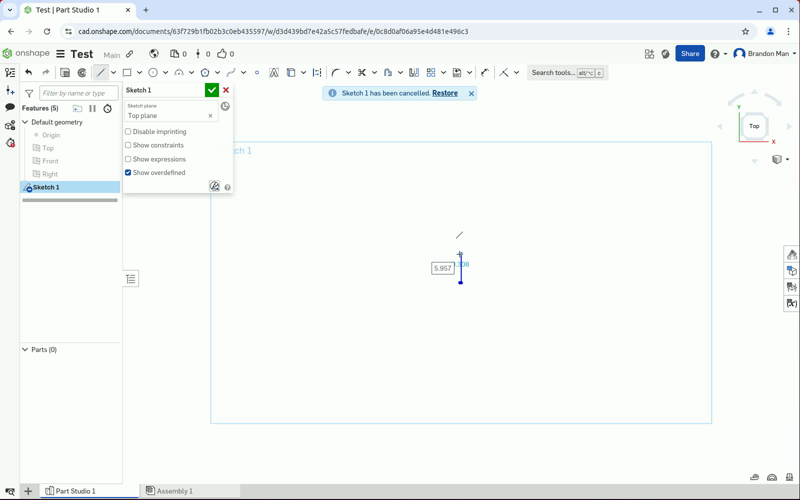
scroll(6)
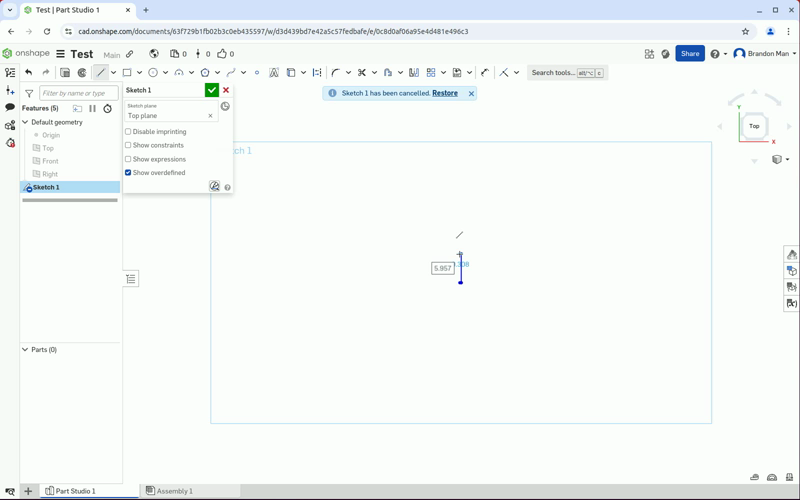
scroll(6)
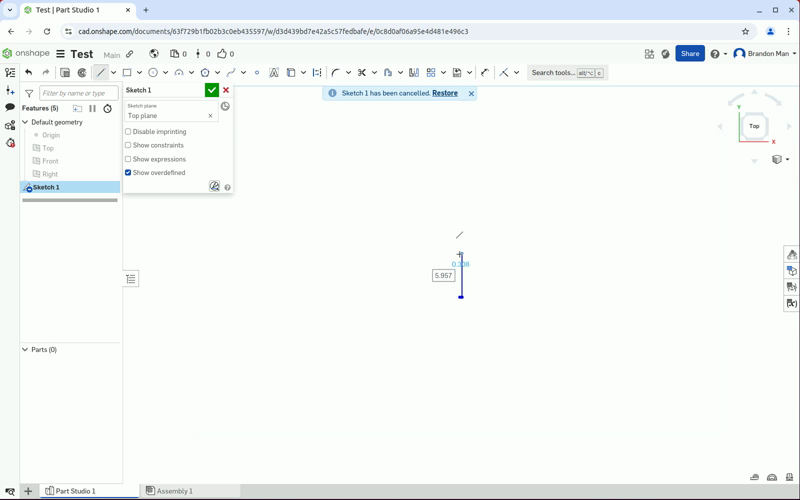
scroll(6)
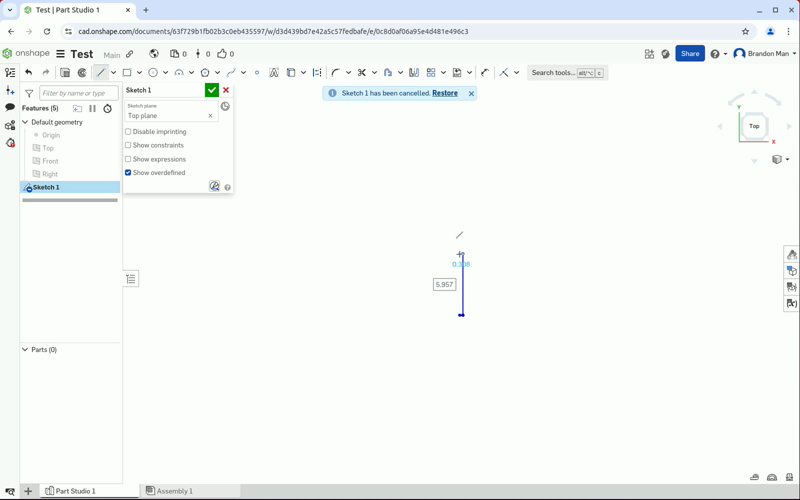
scroll(6)
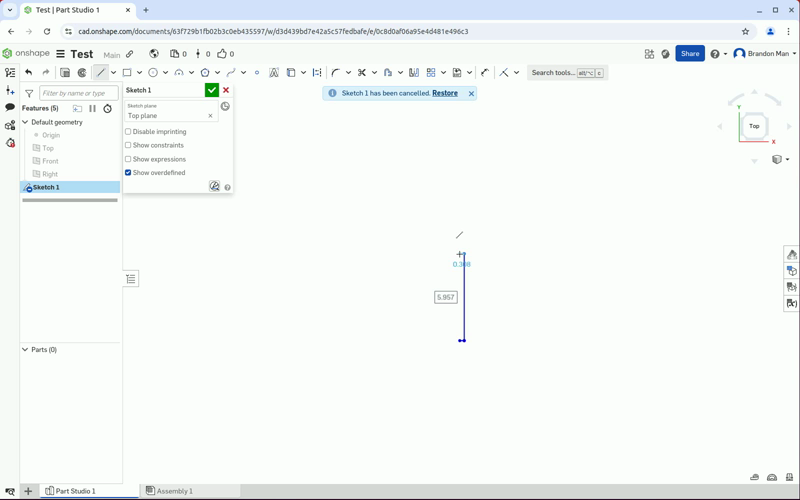
scroll(6)
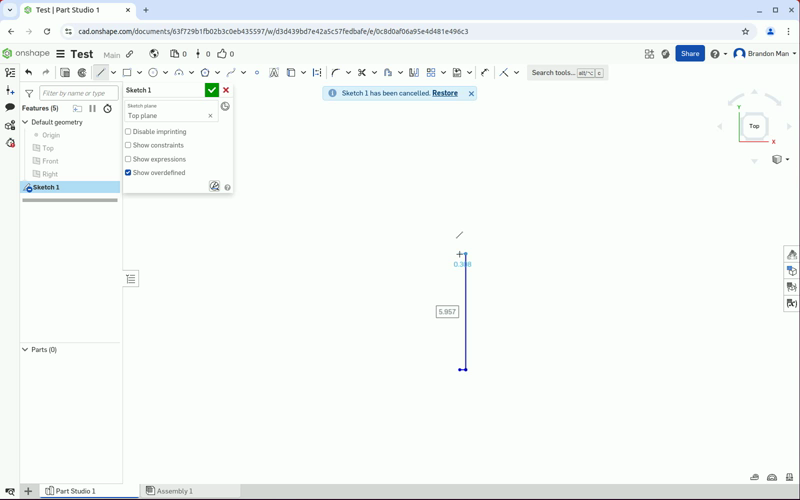
scroll(6)
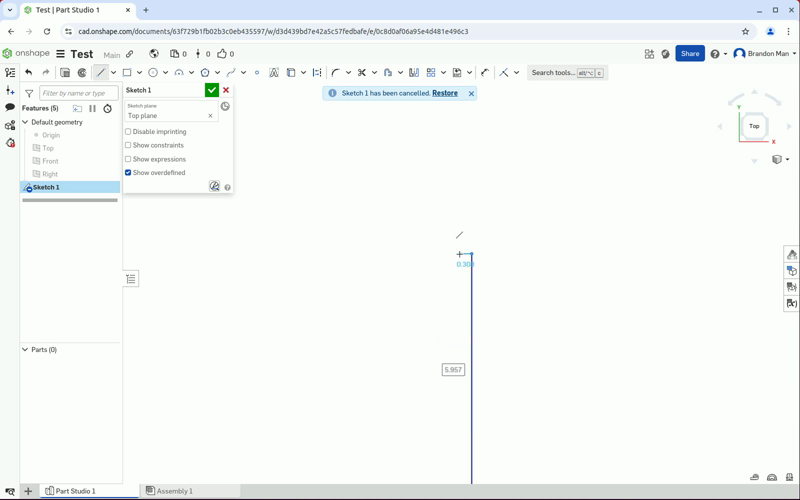
scroll(6)
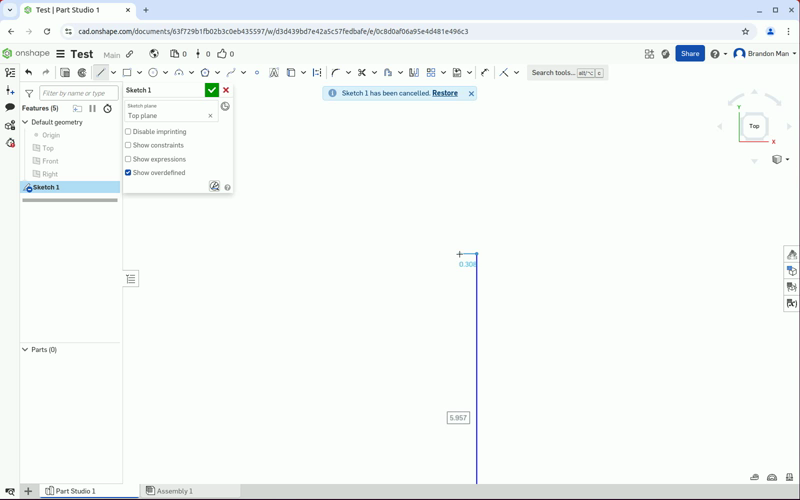
click(459, 253)
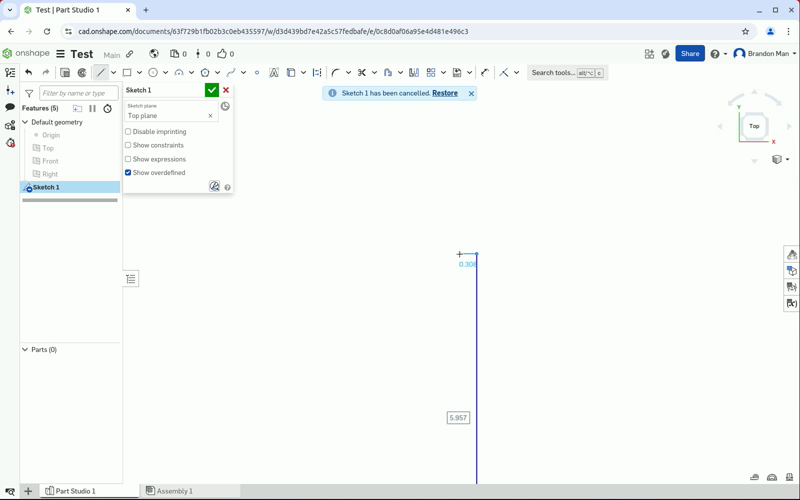
scroll(-6)
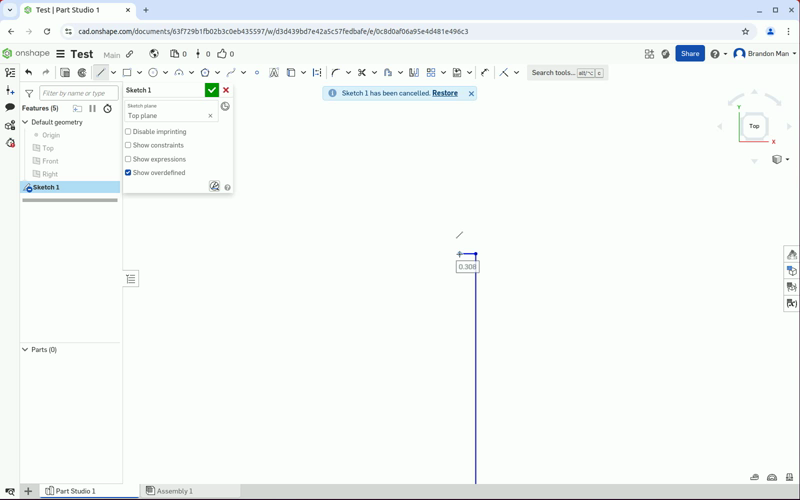
scroll(-6)
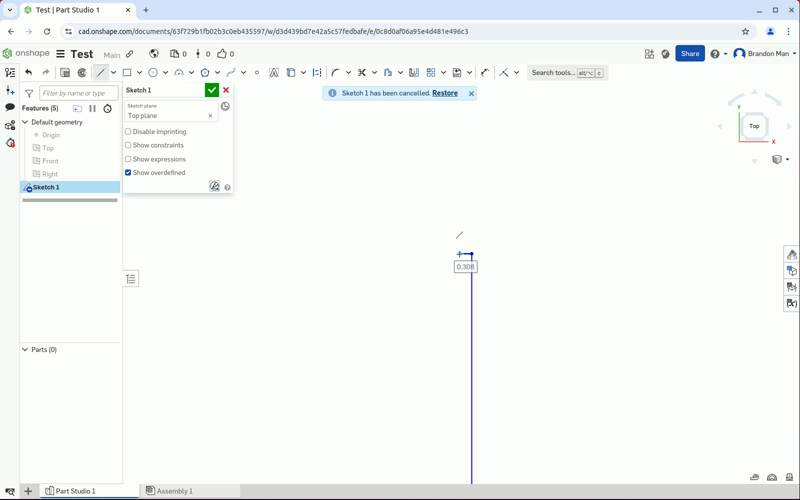
scroll(-6)
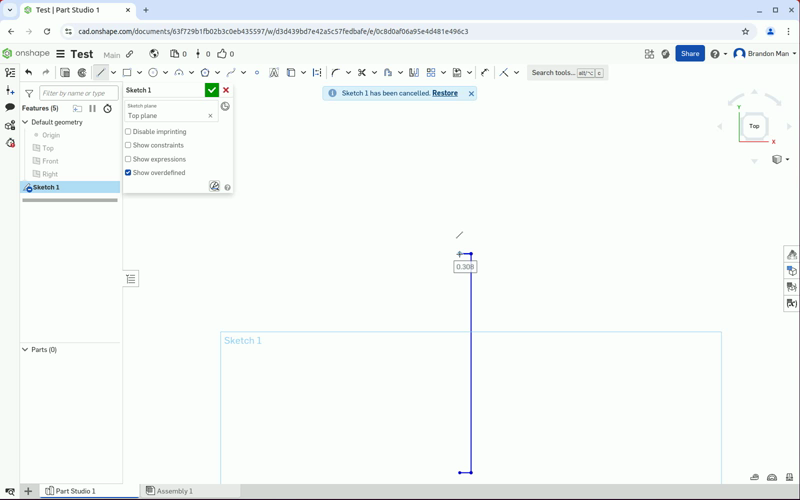
scroll(-6)
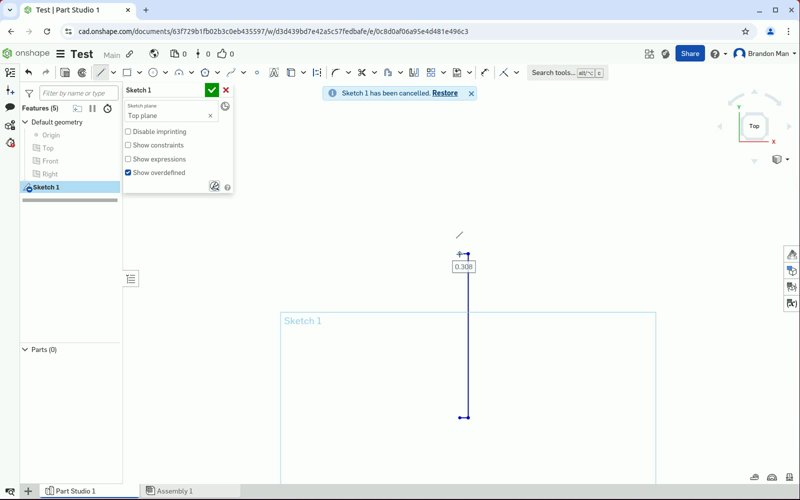
scroll(-6)
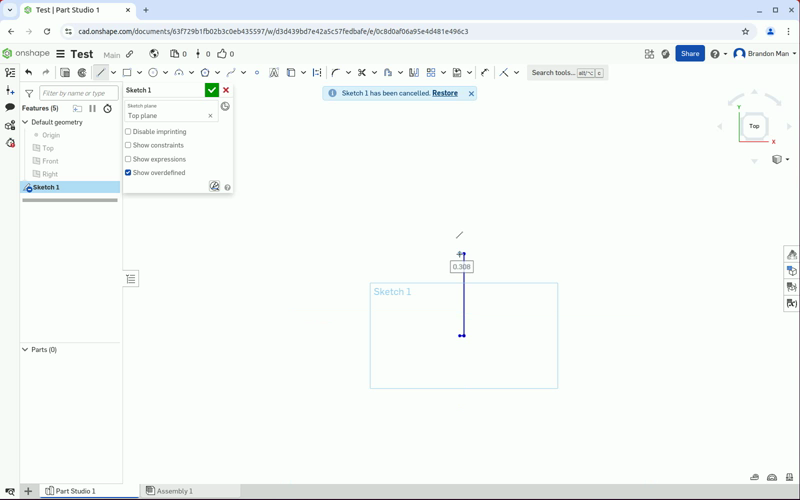
scroll(-6)
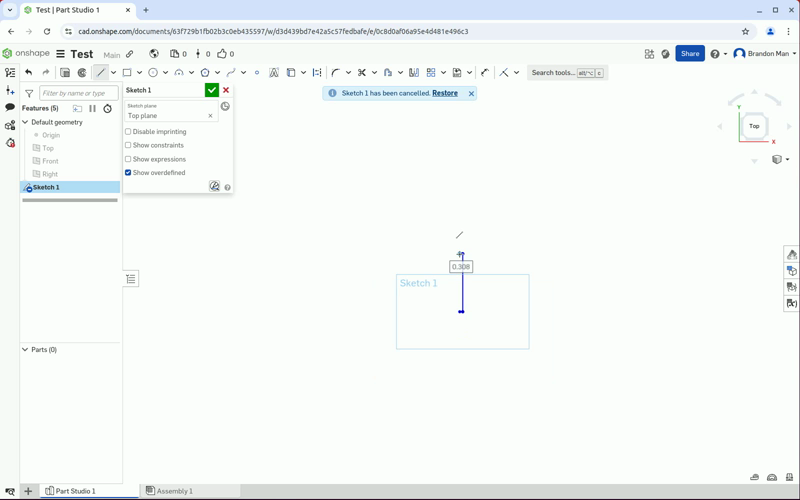
scroll(-6)
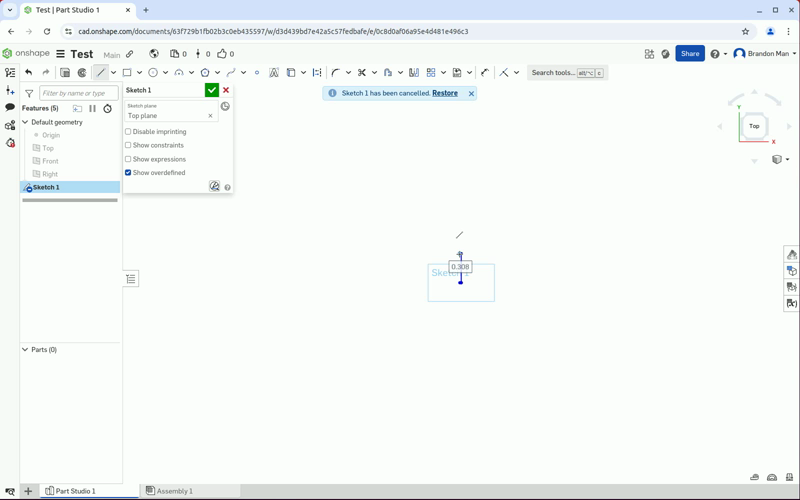
key_up(shift)
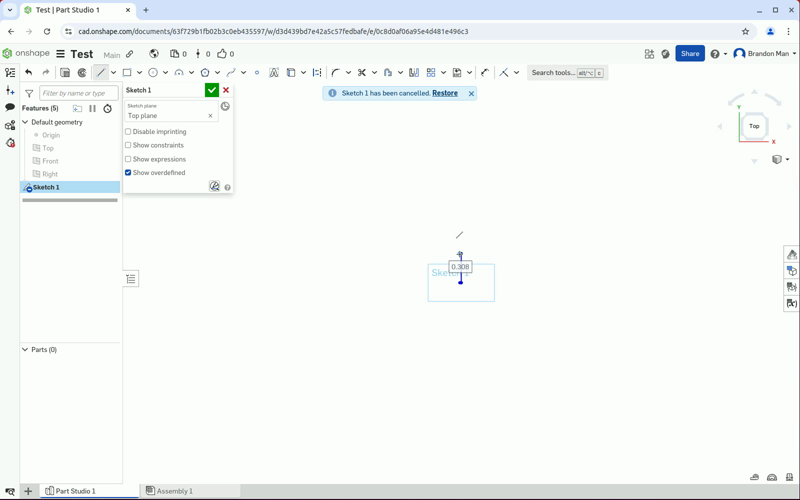
key_down(shift)
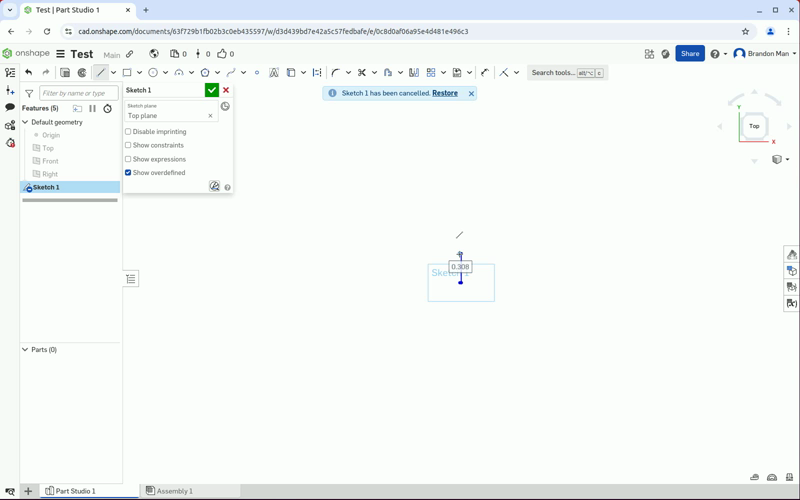
mouse_move(489, 253)
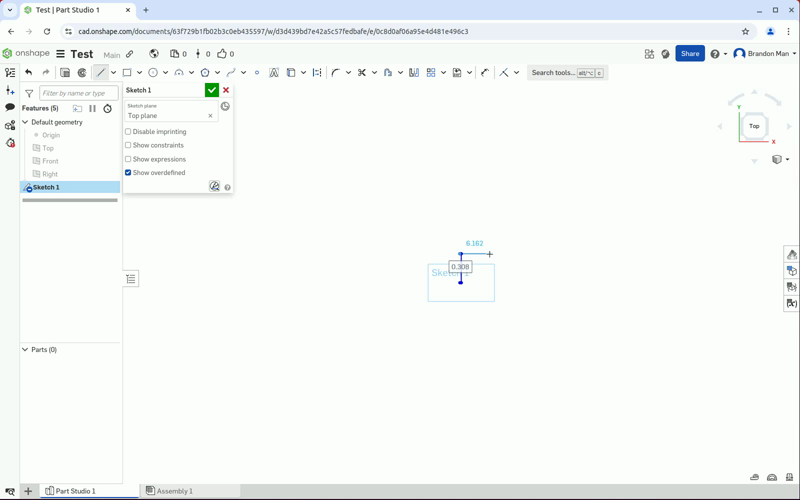
mouse_move(459, 255)
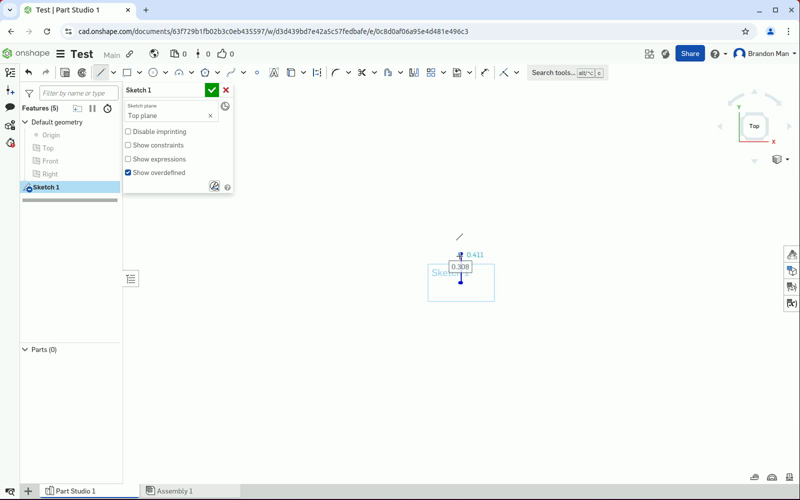
scroll(6)
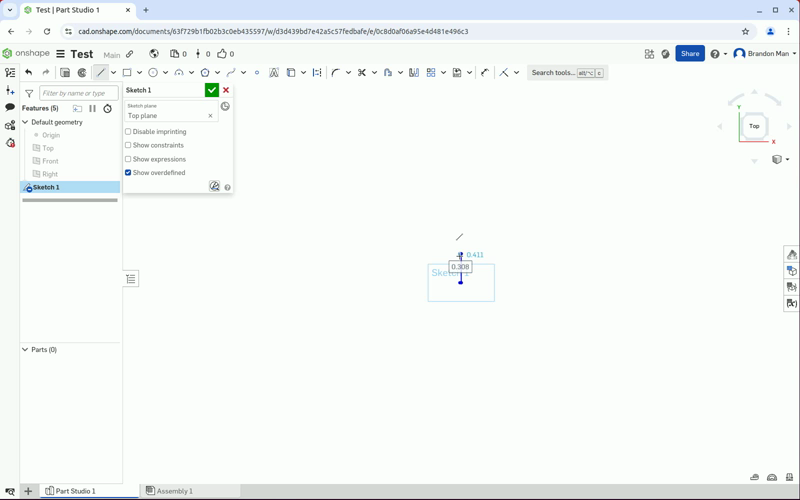
scroll(6)
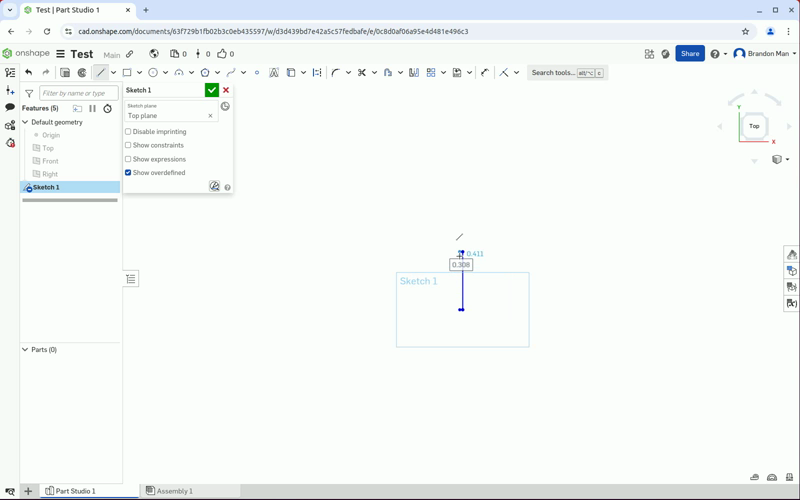
scroll(6)
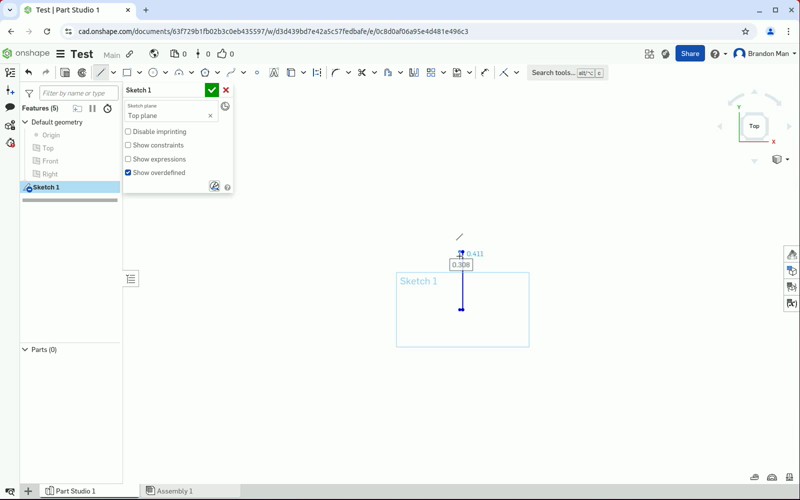
scroll(6)
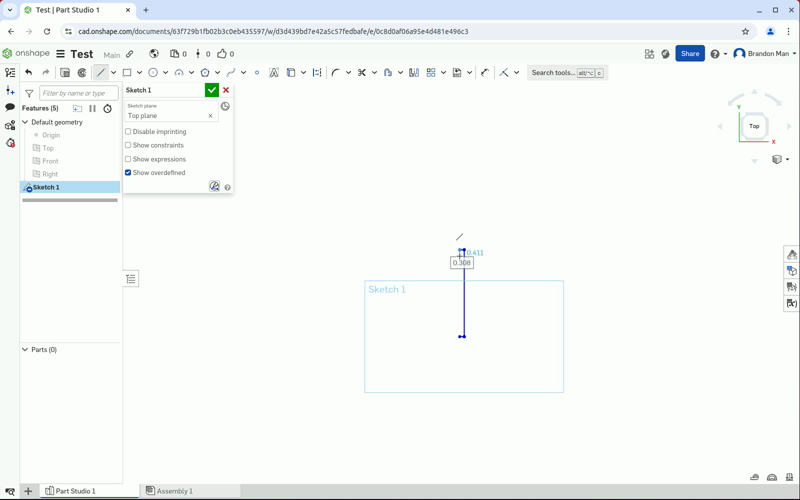
scroll(6)
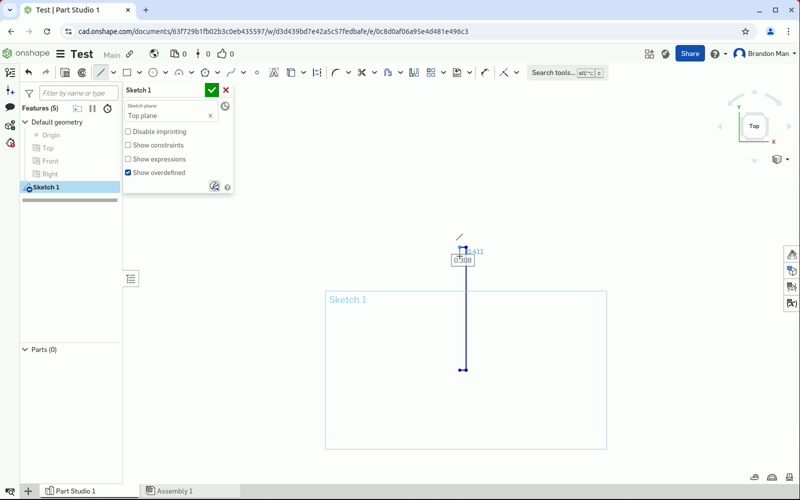
scroll(6)
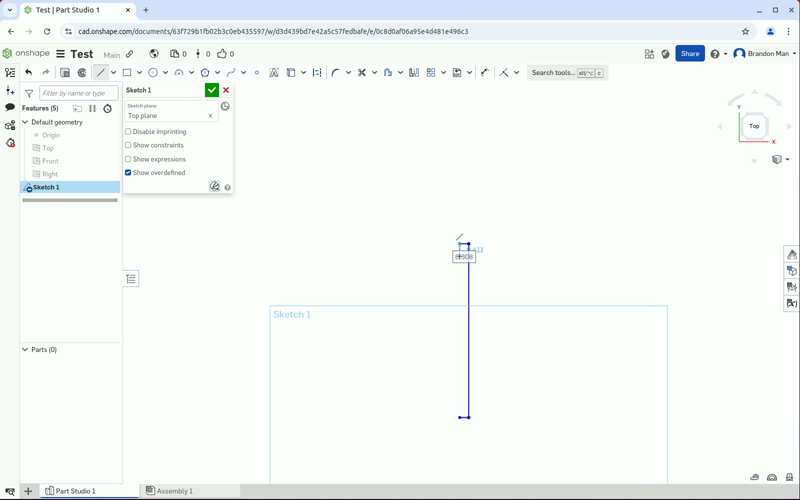
scroll(6)
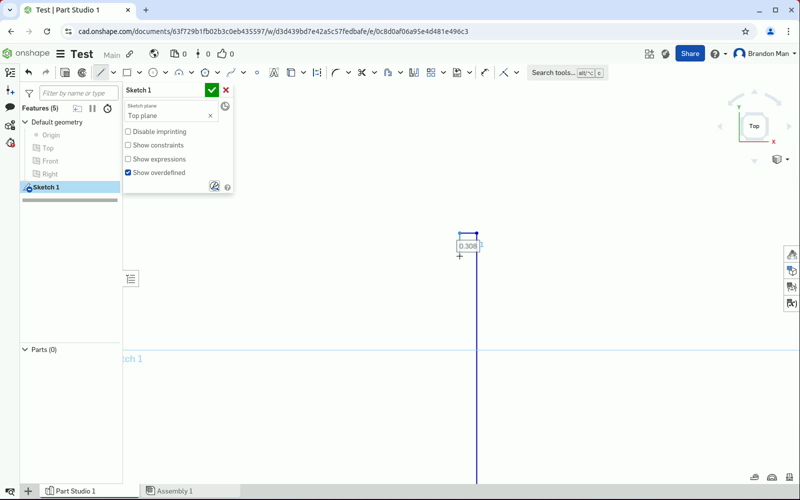
click(459, 255)
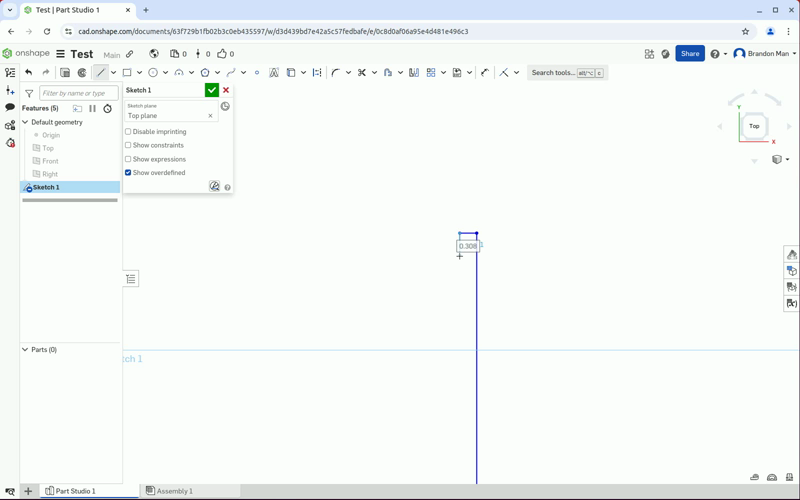
scroll(-6)
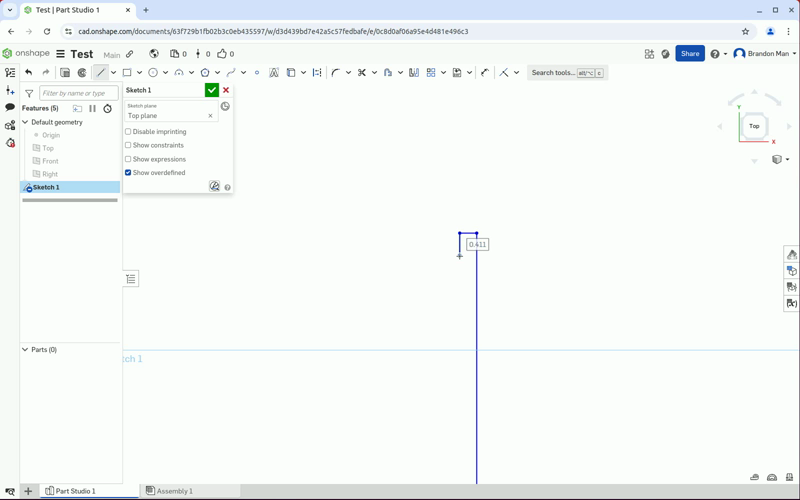
scroll(-6)
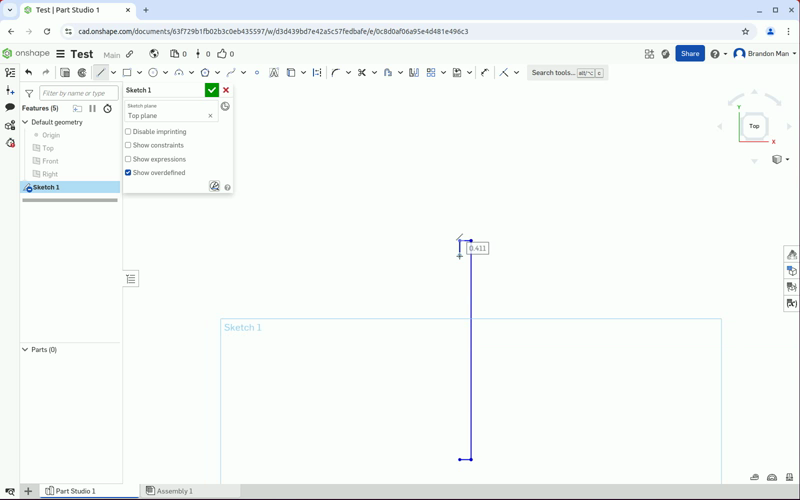
scroll(-6)
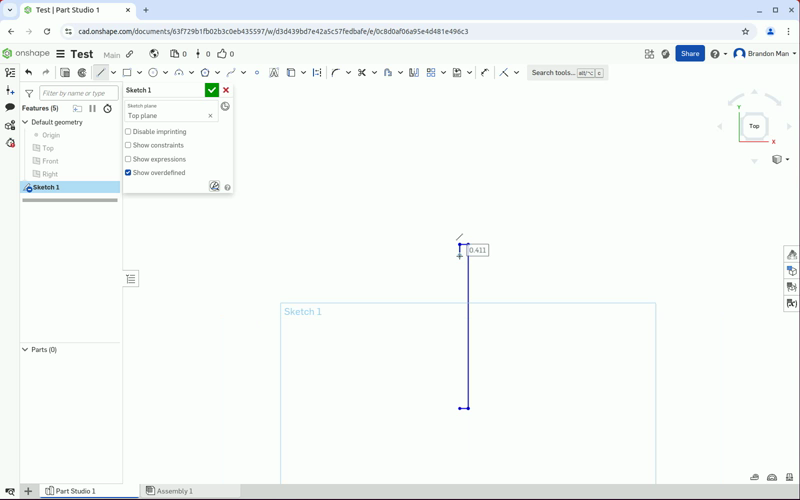
scroll(-6)
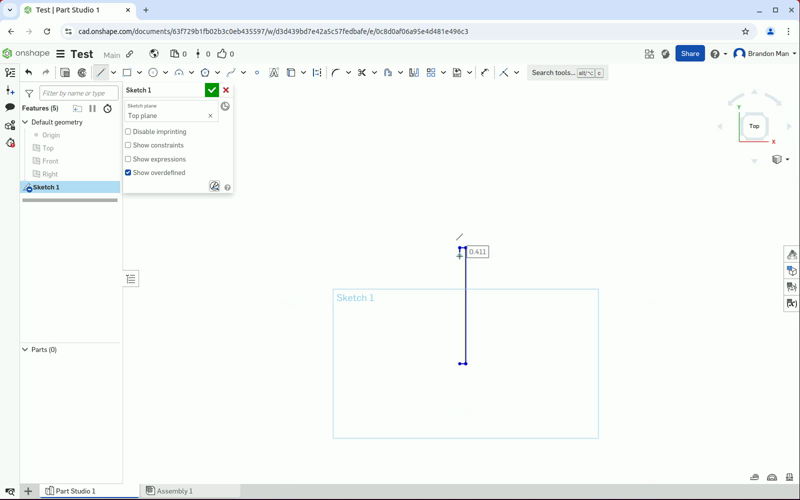
scroll(-6)
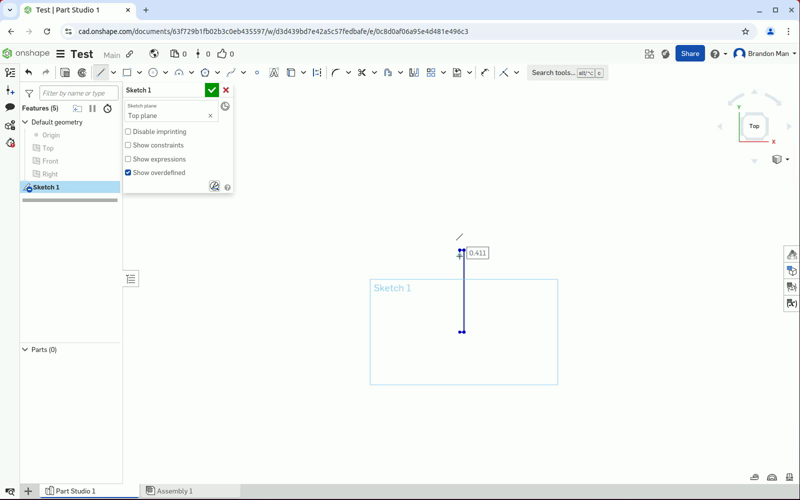
scroll(-6)
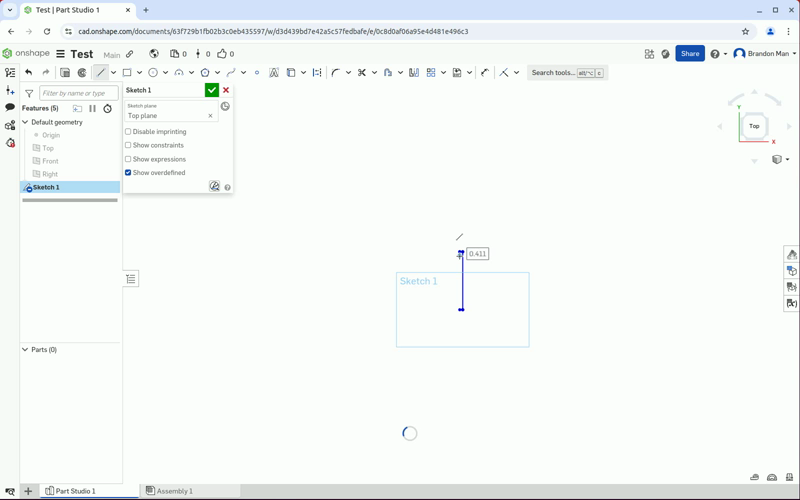
scroll(-6)
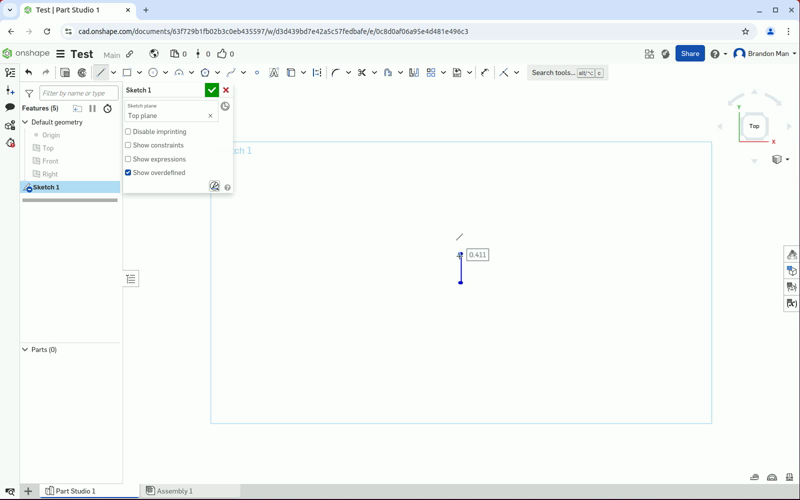
key_up(shift)
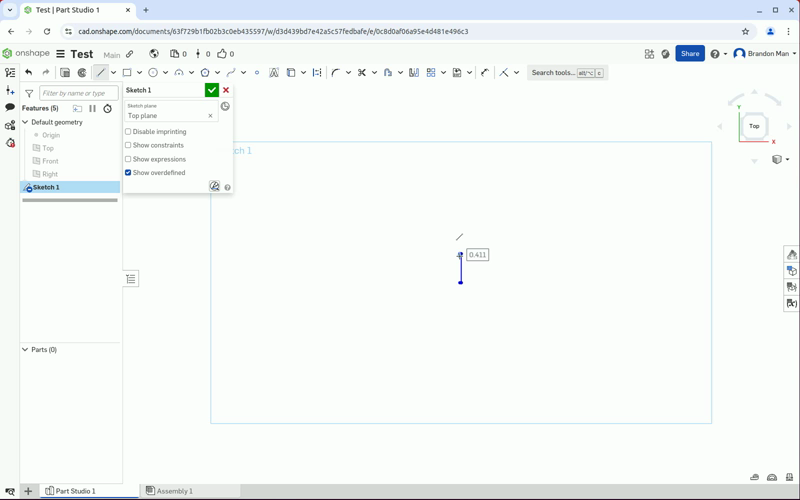
mouse_move(489, 255)
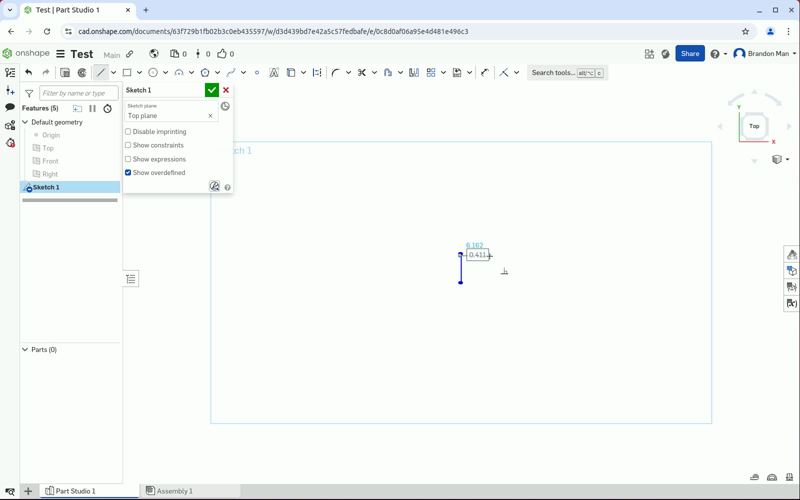
key_down(shift)
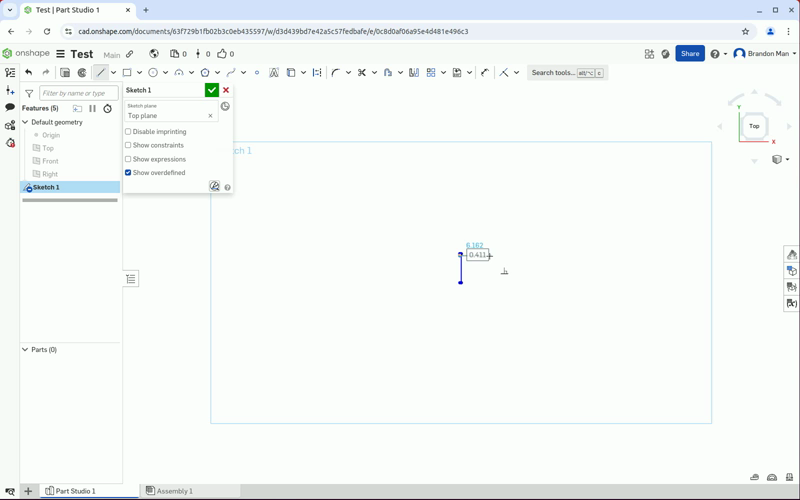
mouse_move(459, 282)
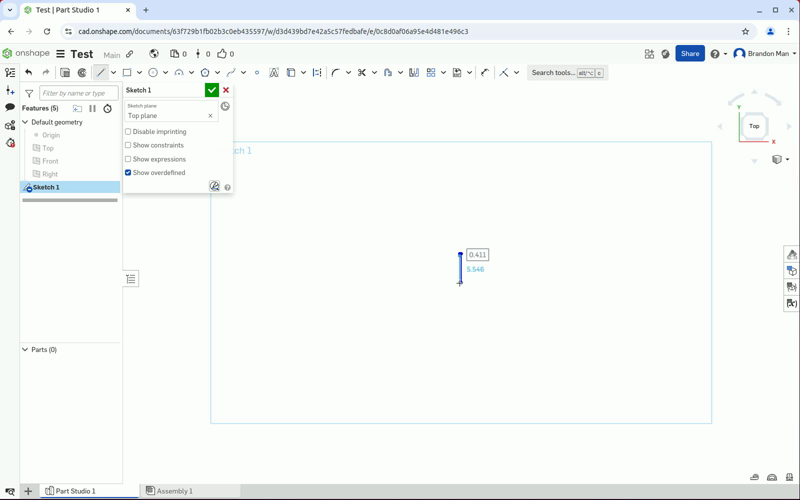
scroll(6)
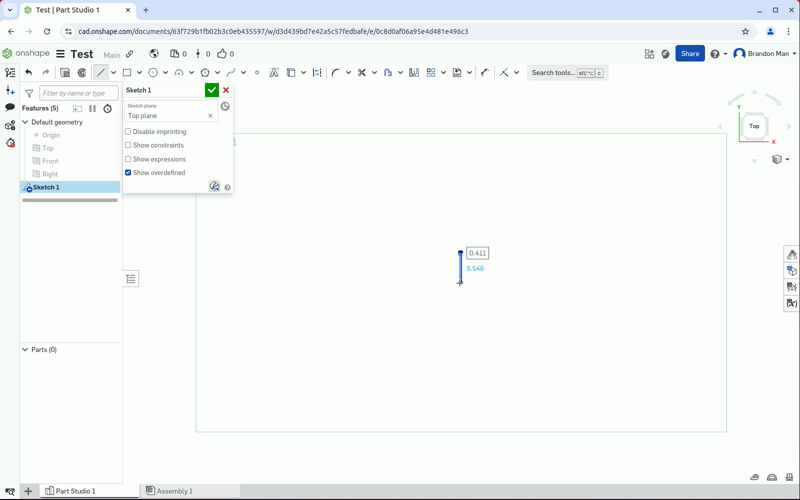
scroll(6)
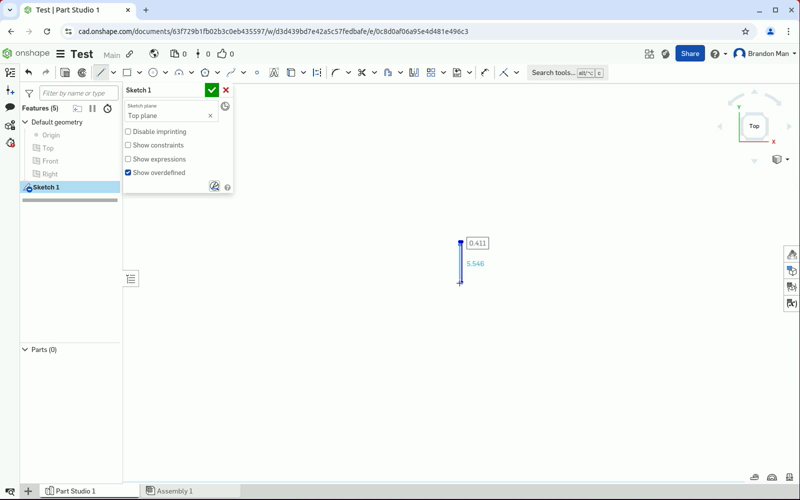
scroll(6)
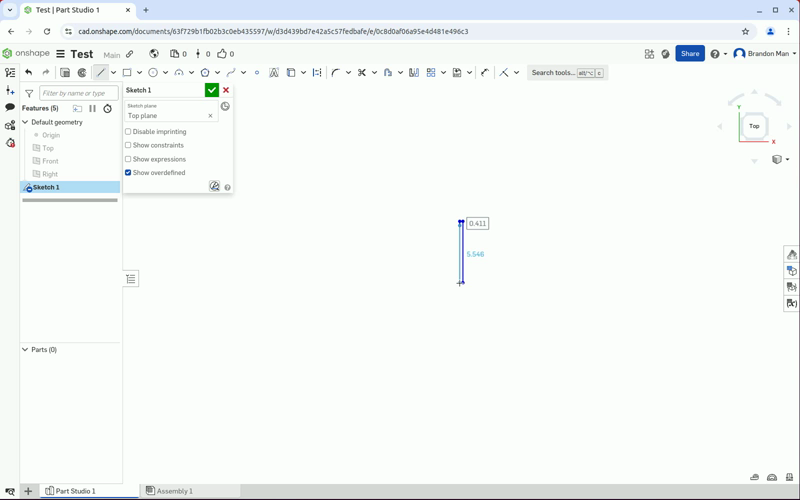
scroll(6)
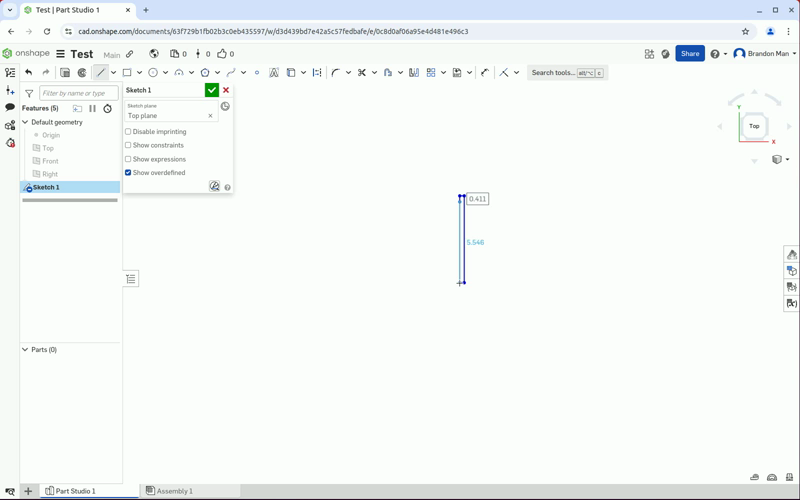
scroll(6)
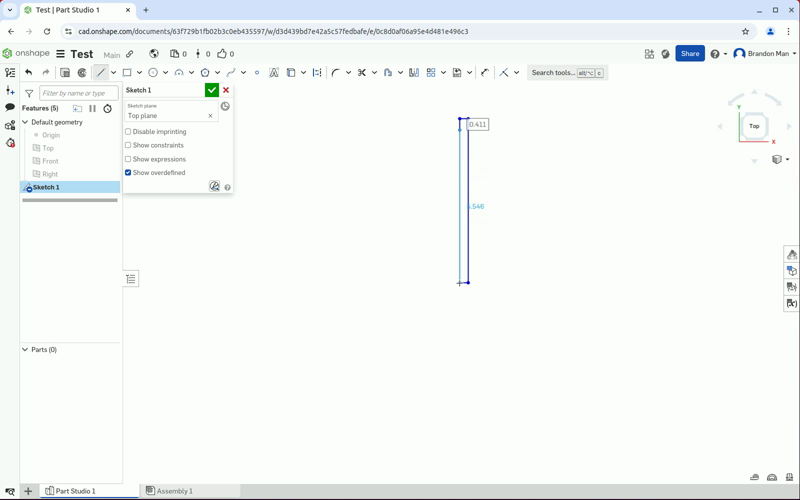
scroll(6)
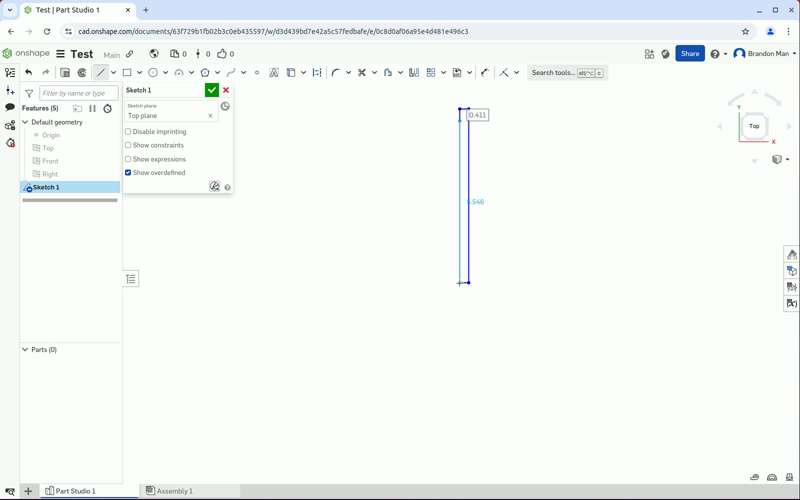
scroll(6)
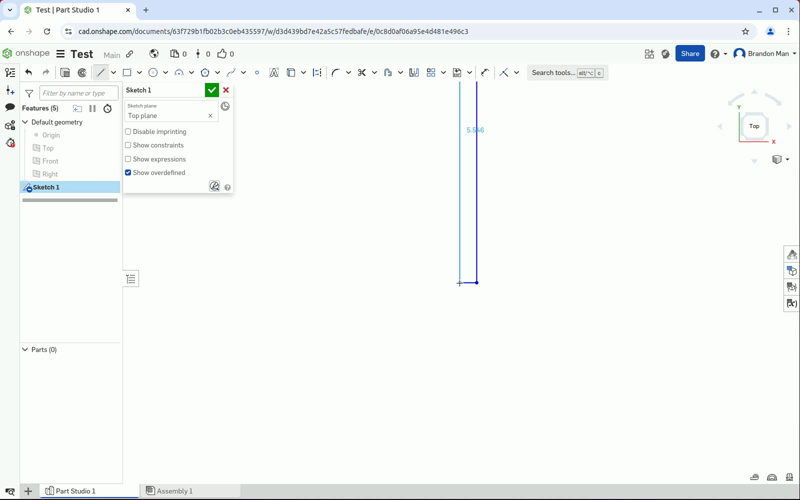
key_up(shift)
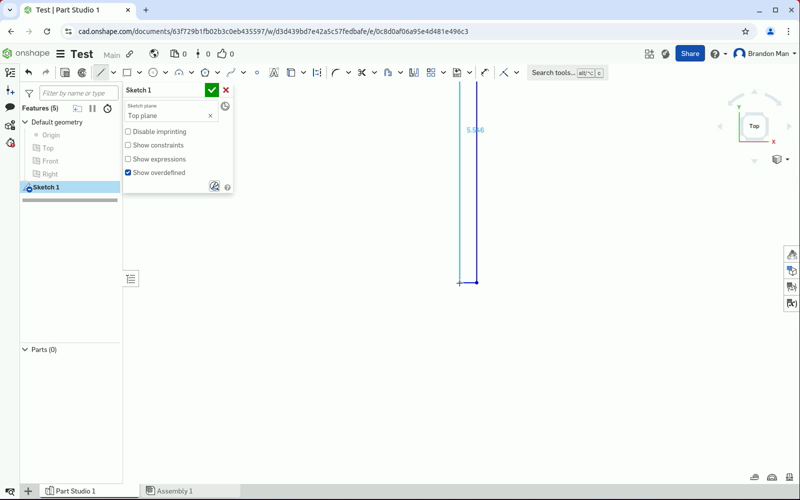
click(459, 282)
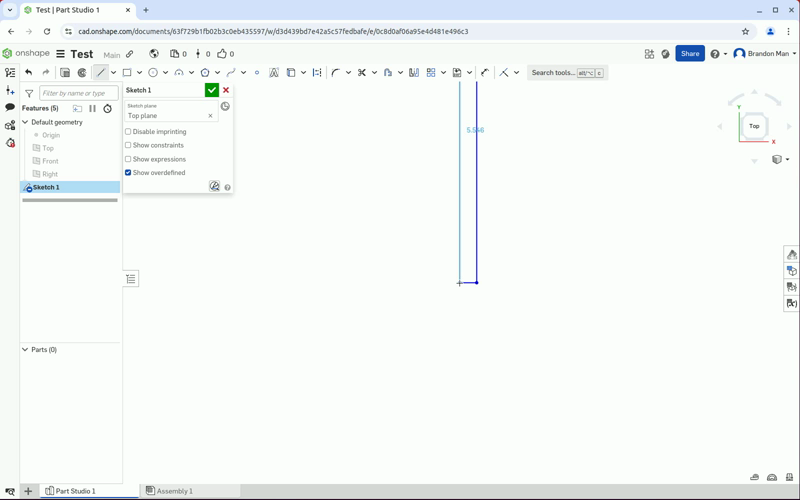
scroll(-6)
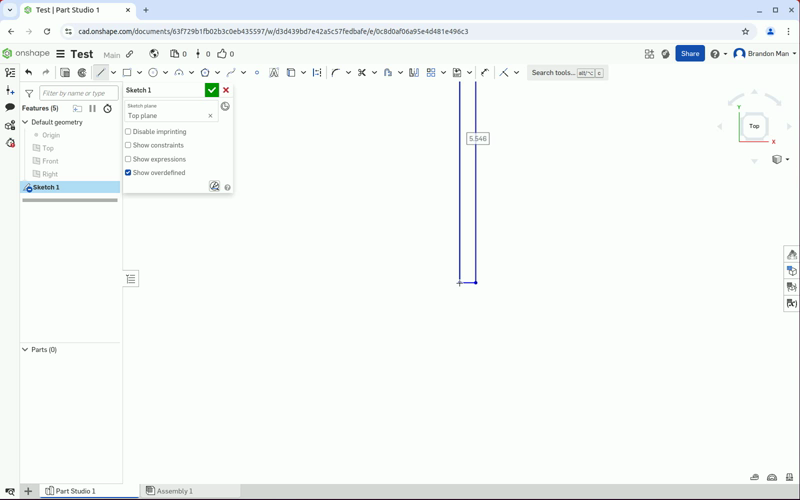
scroll(-6)
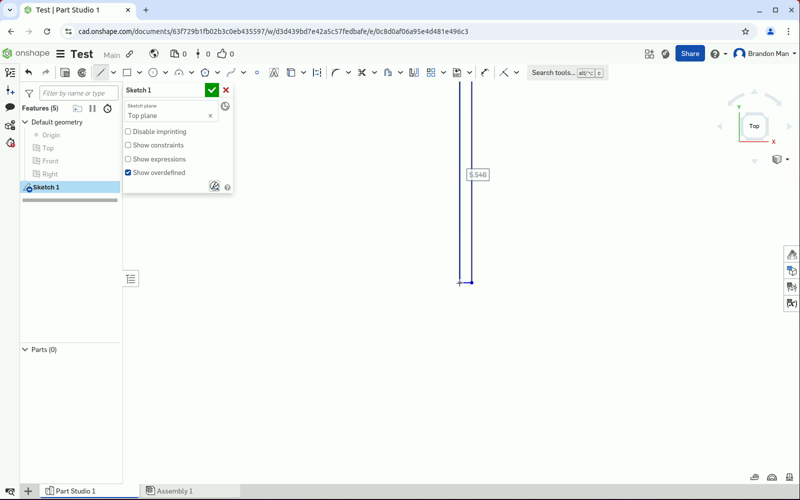
scroll(-6)
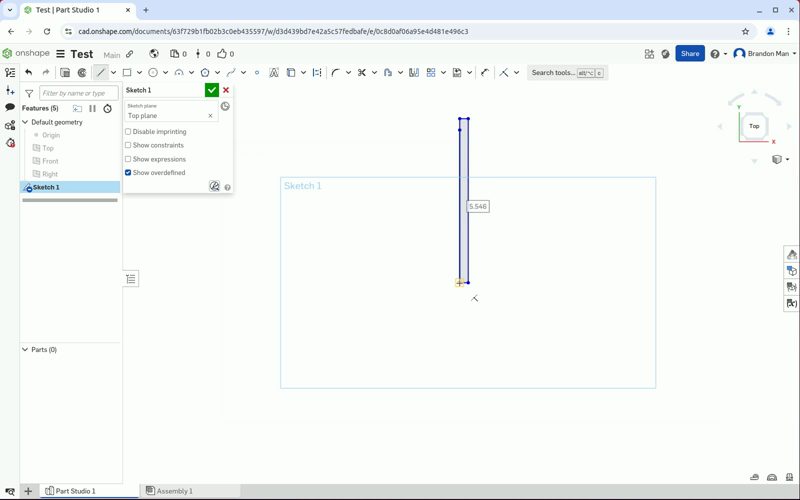
scroll(-6)
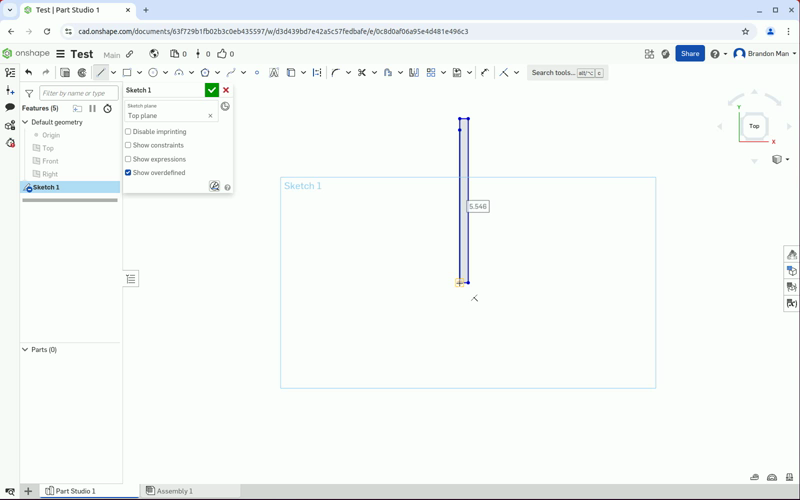
scroll(-6)
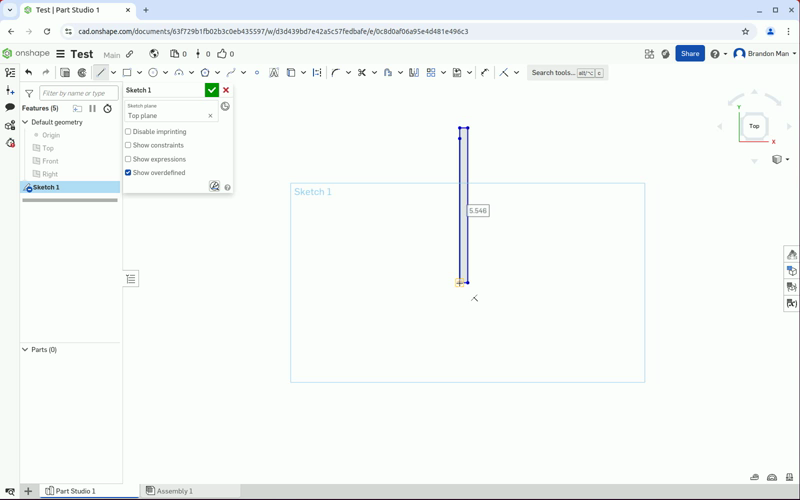
scroll(-6)
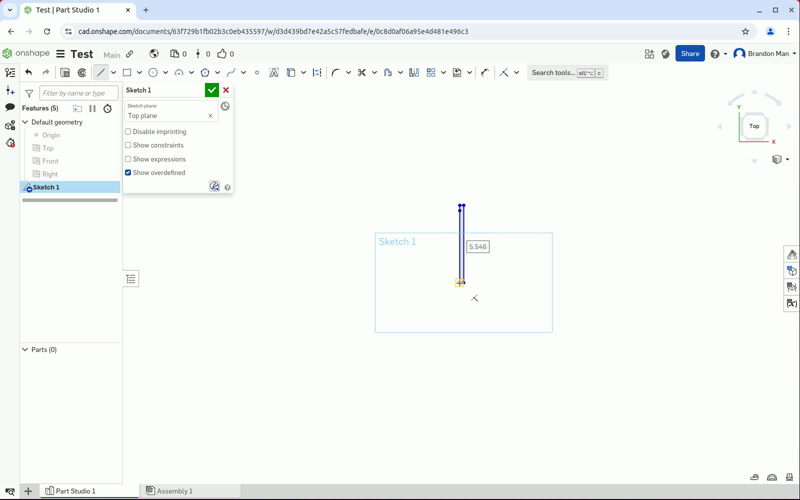
scroll(-6)
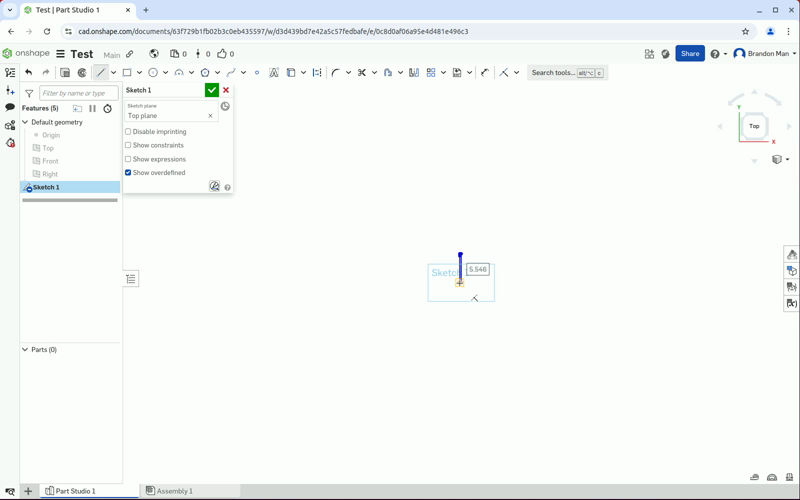
key(esc)
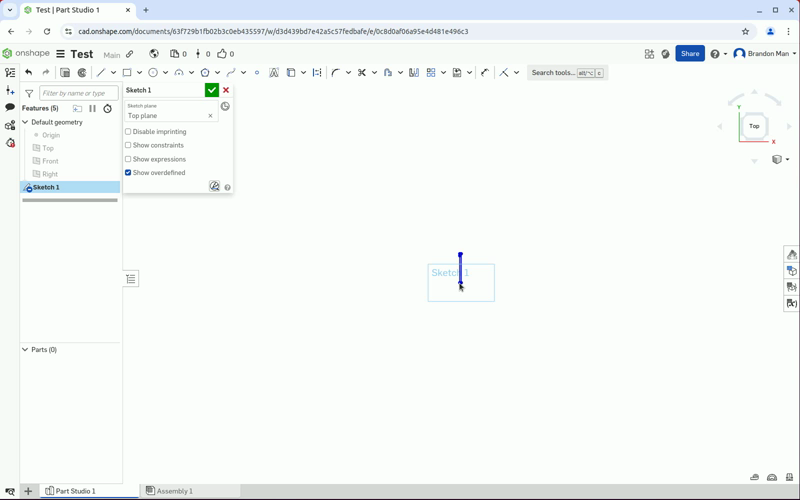
mouse_move(460, 274)
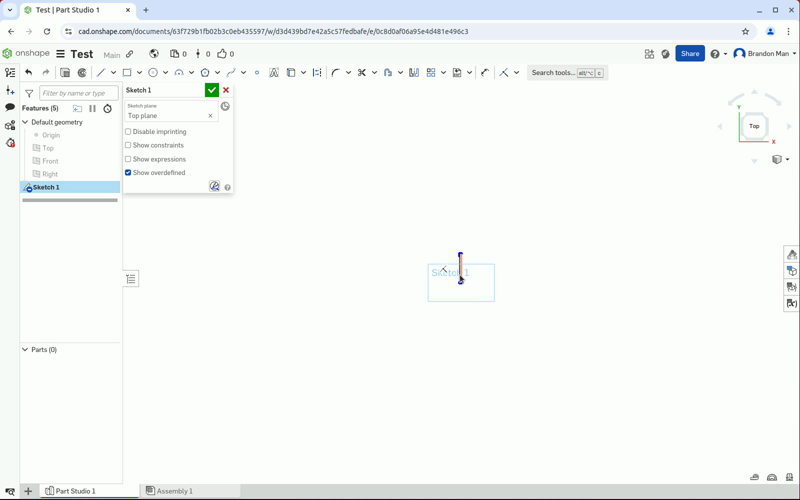
scroll(6)
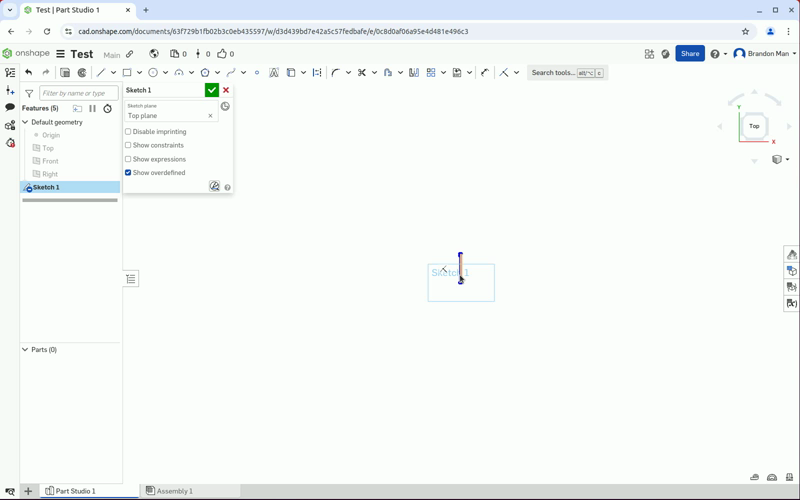
scroll(6)
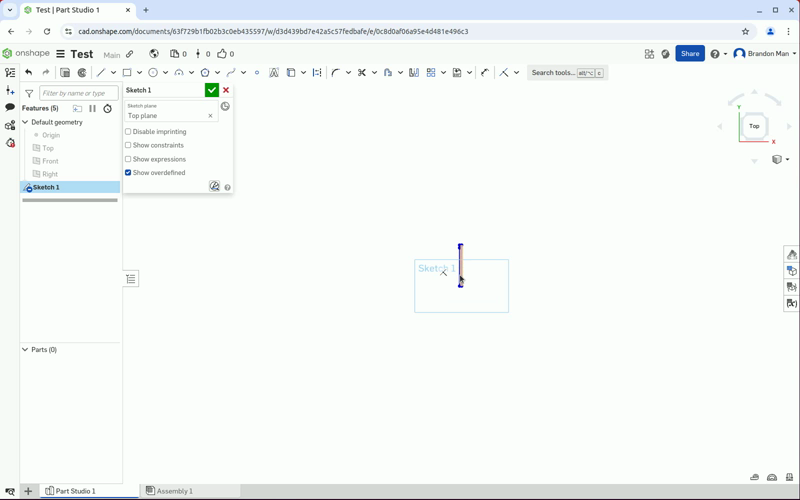
scroll(6)
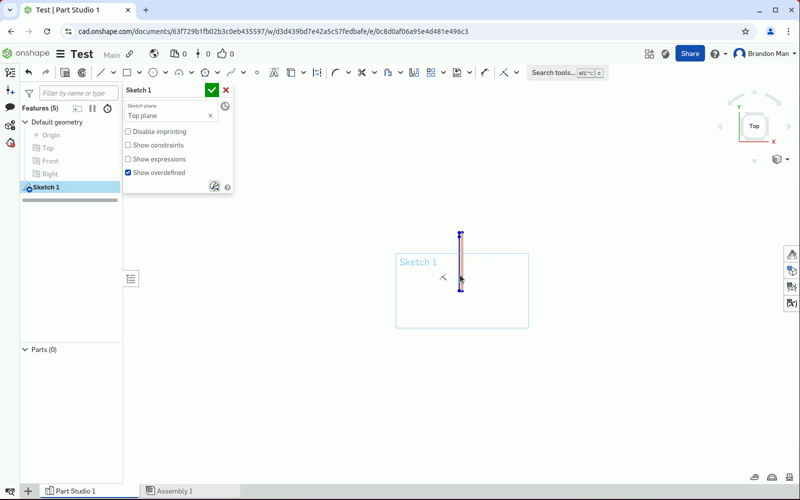
scroll(6)
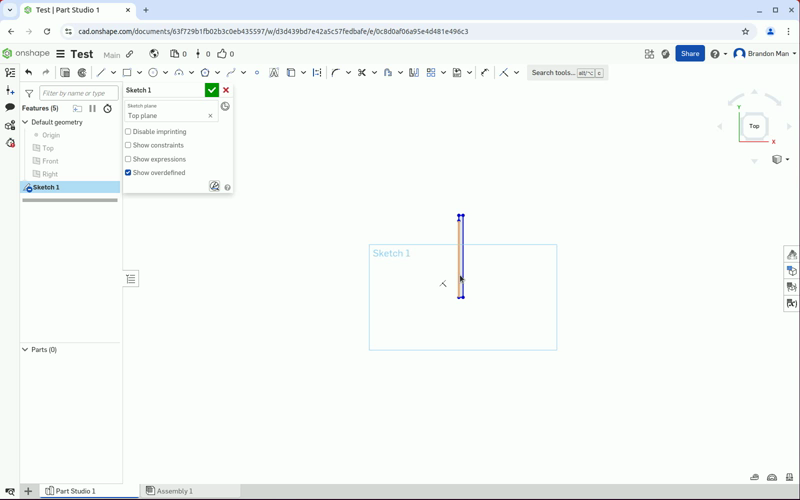
scroll(6)
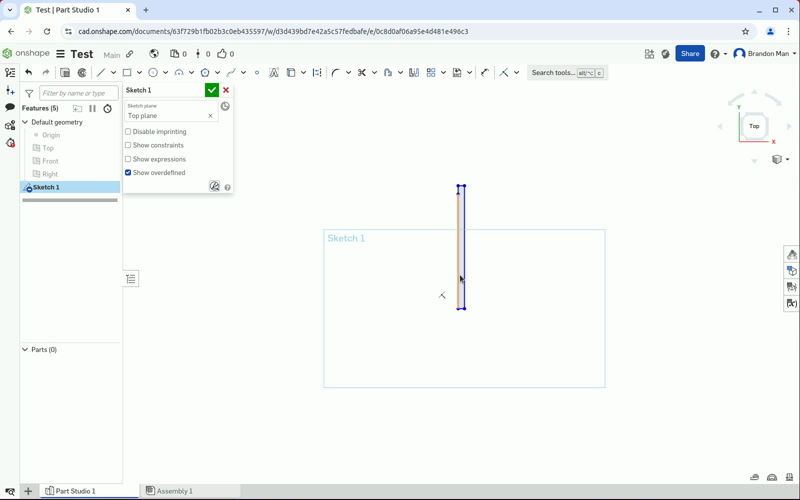
scroll(6)
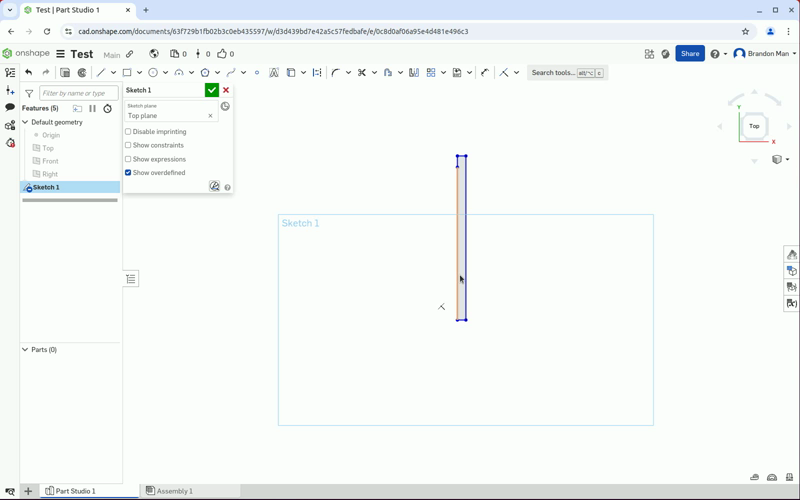
scroll(6)
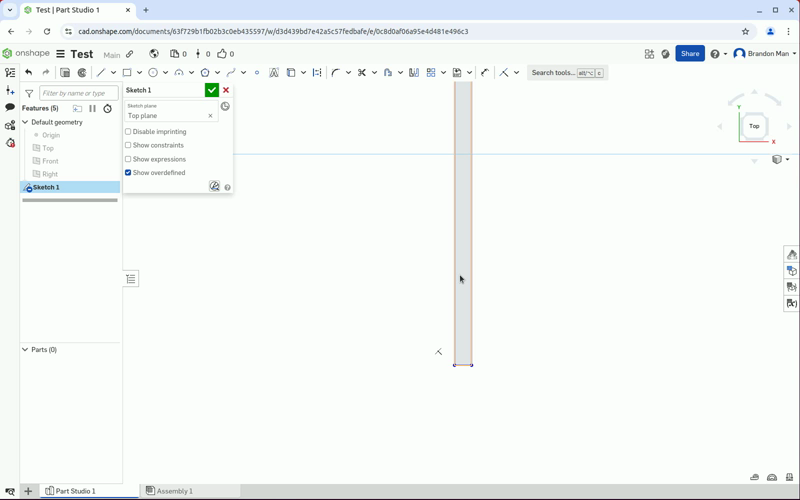
click(460, 274)
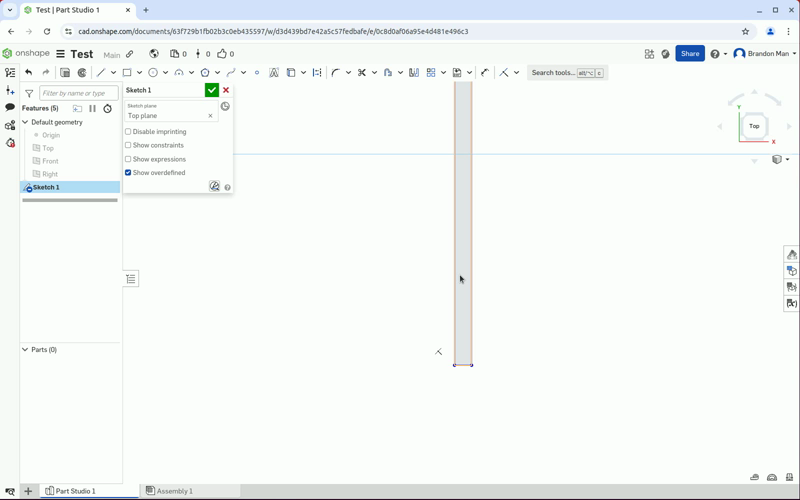
scroll(-6)
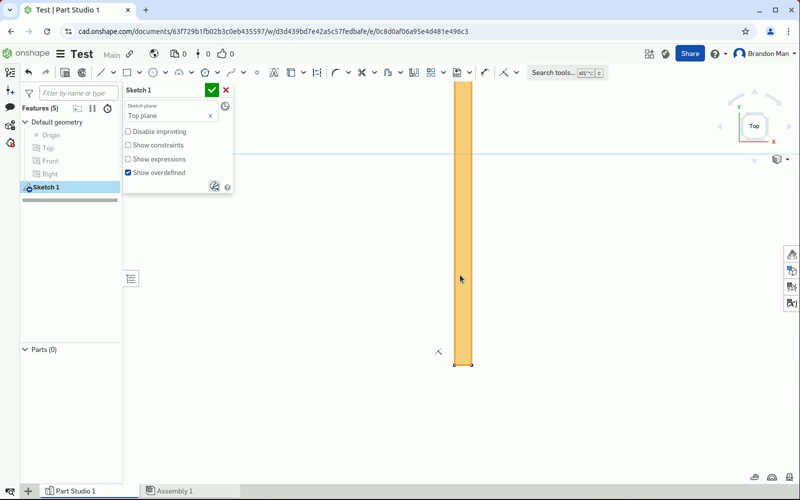
scroll(-6)
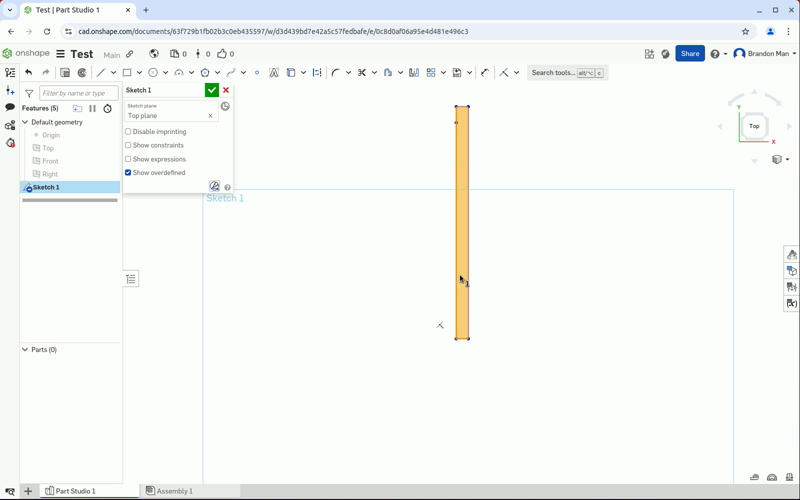
scroll(-6)
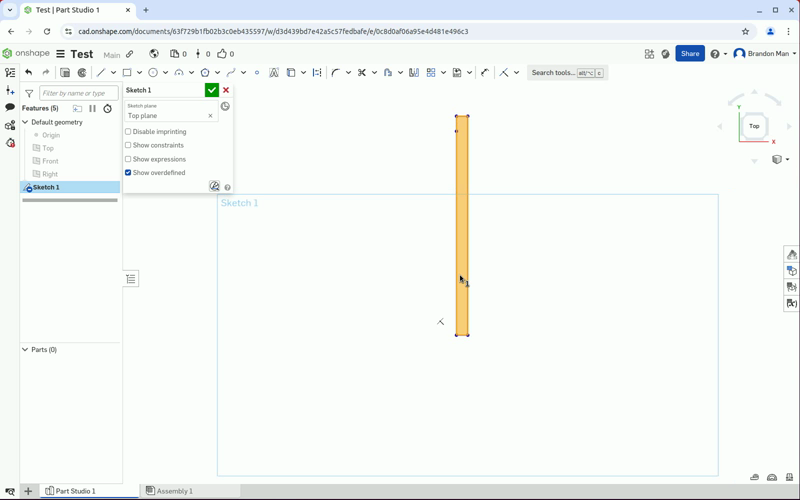
scroll(-6)
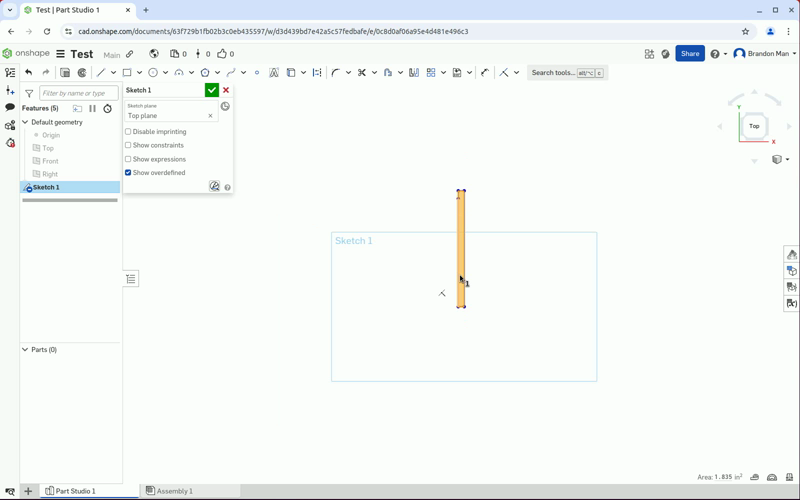
scroll(-6)
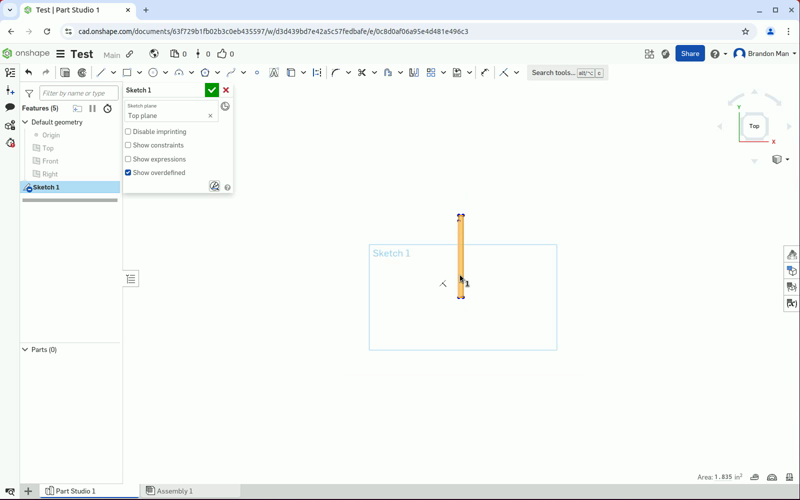
scroll(-6)
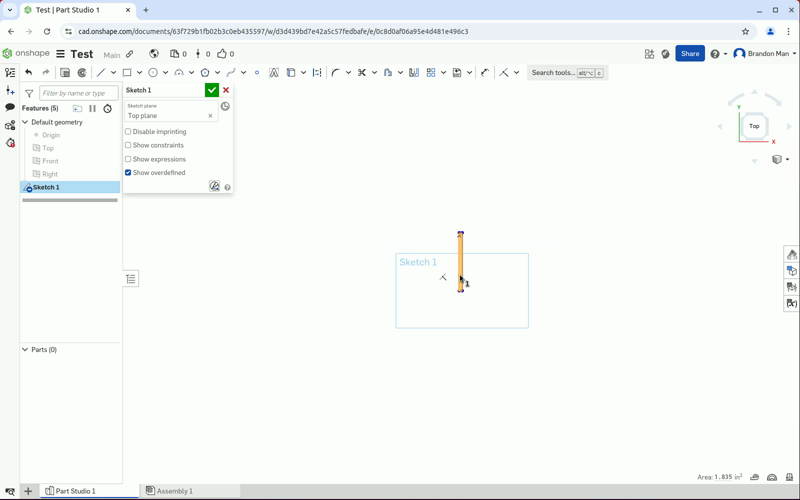
scroll(-6)
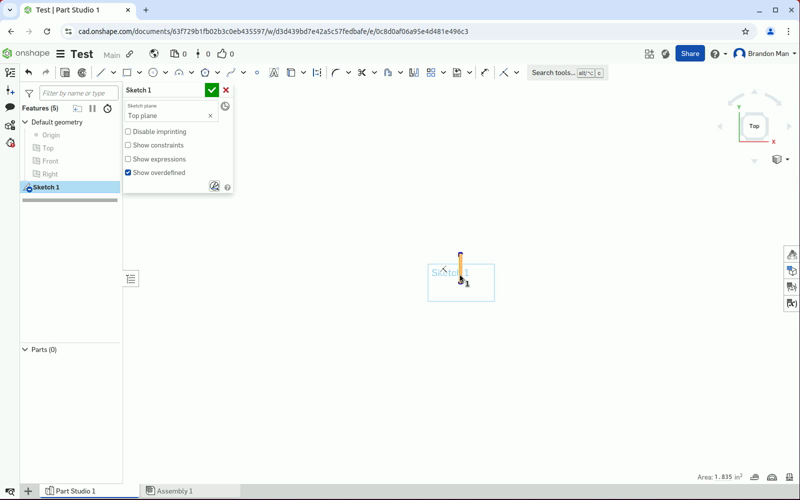
mouse_move(73, 352)
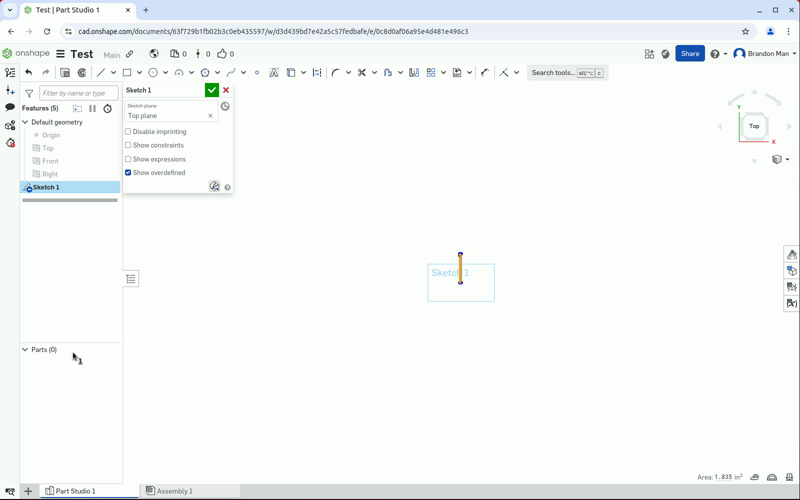
key(shift+y)
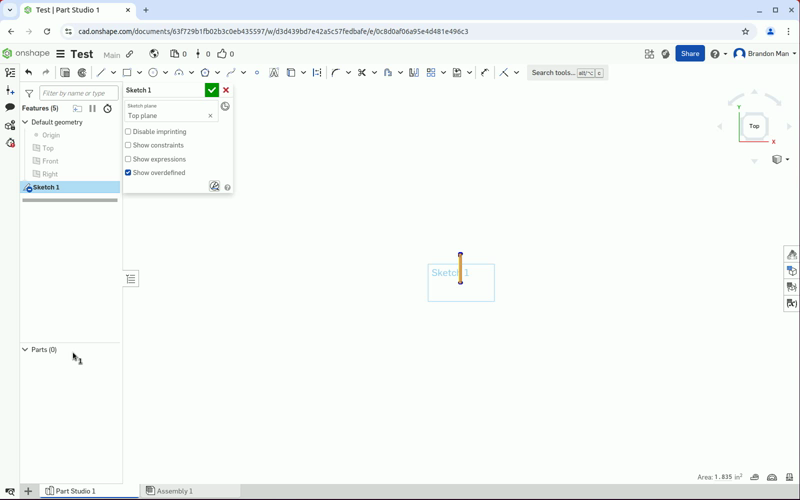
key(shift+e)
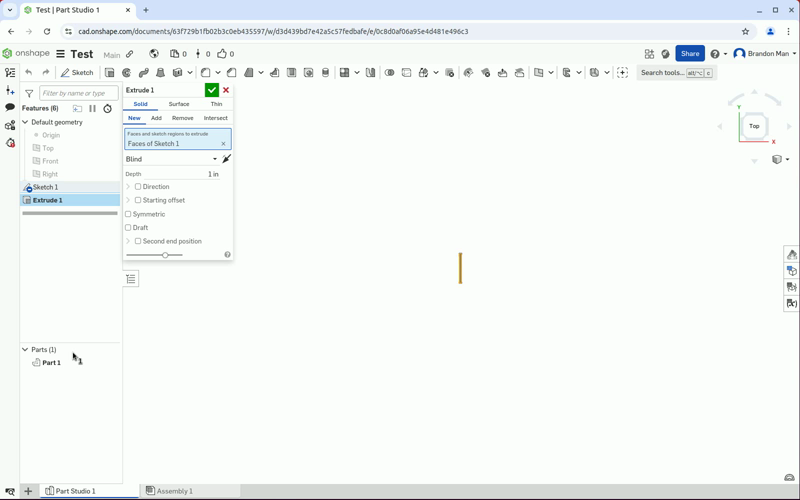
mouse_move(143, 106)
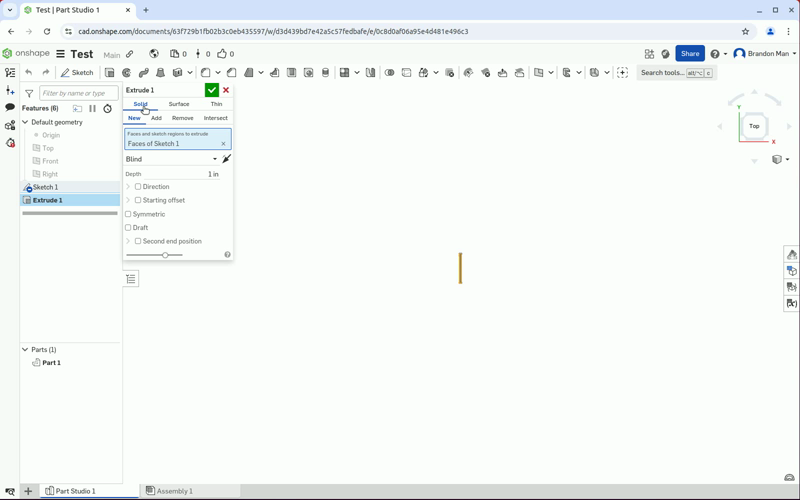
click(143, 106)
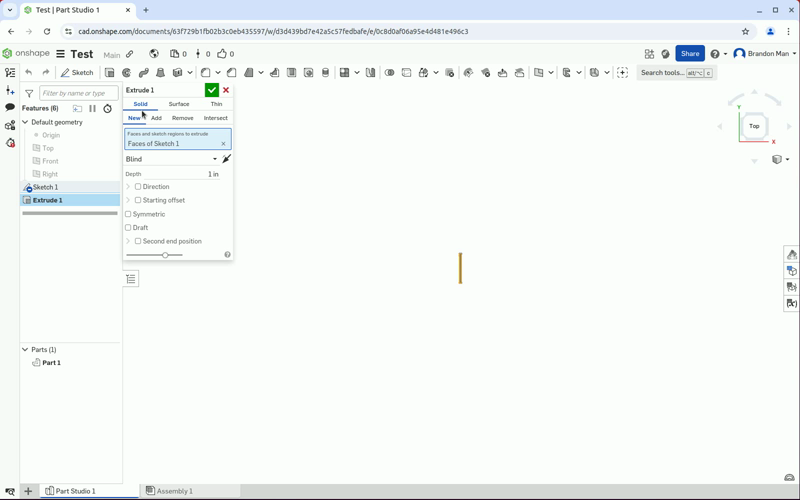
mouse_move(137, 120)
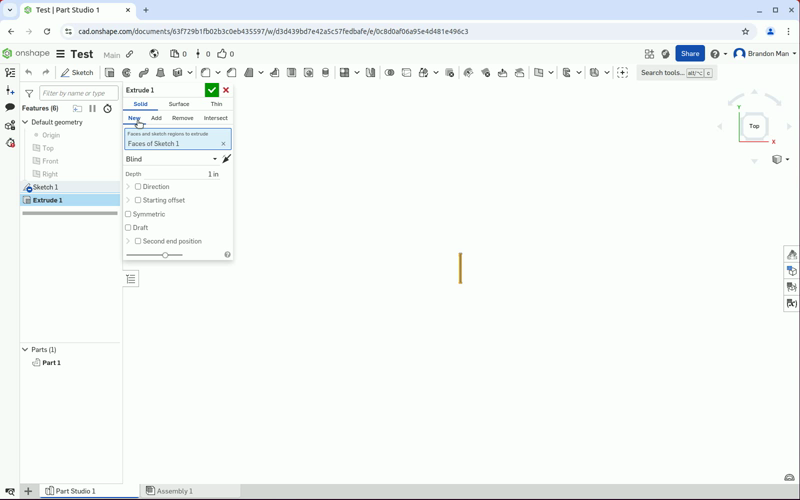
click(137, 120)
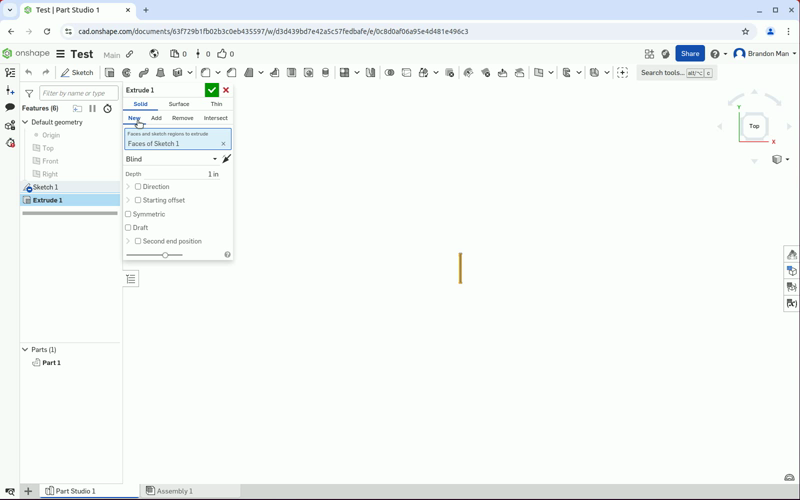
key(tab, 4)
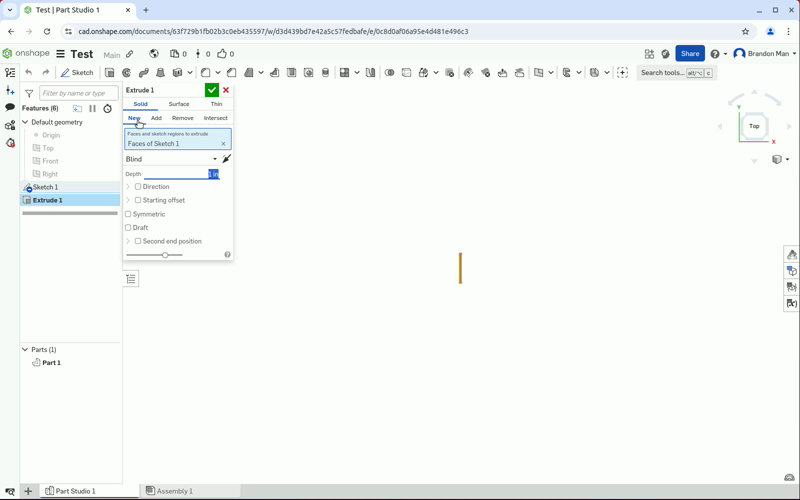
text(23.108)
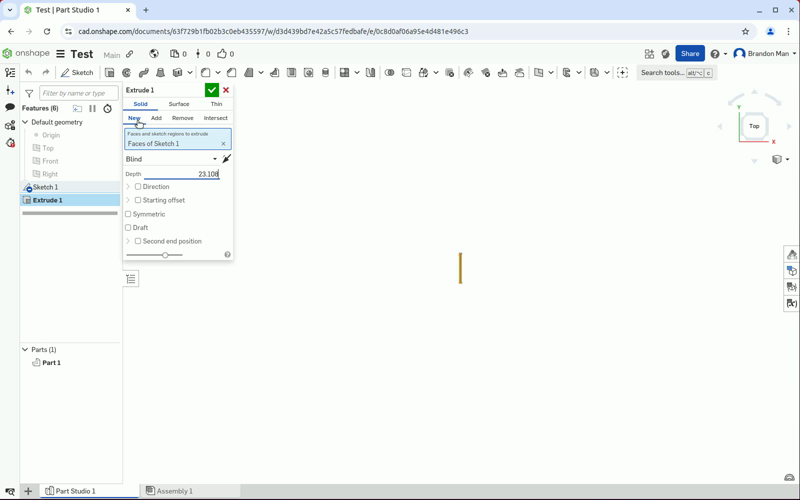
key(enter)
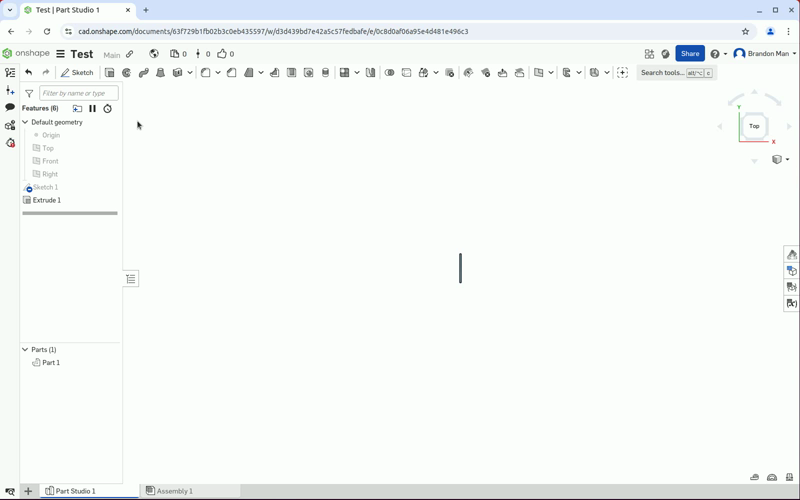
key(shift+h)
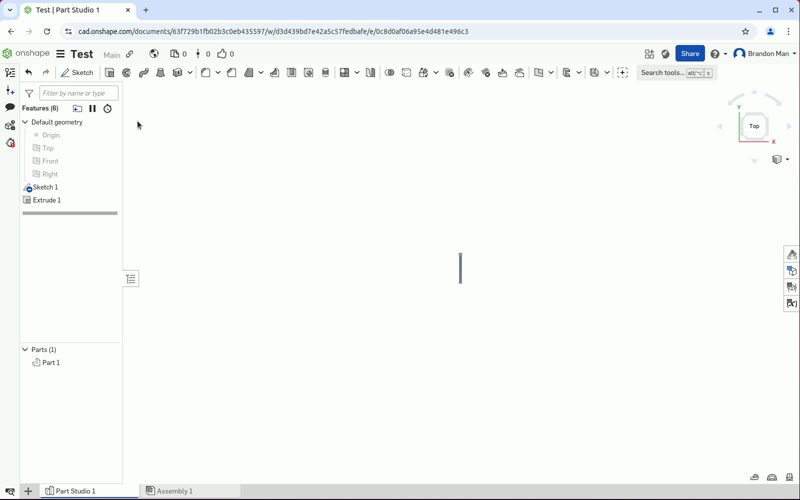
key(shift+h)
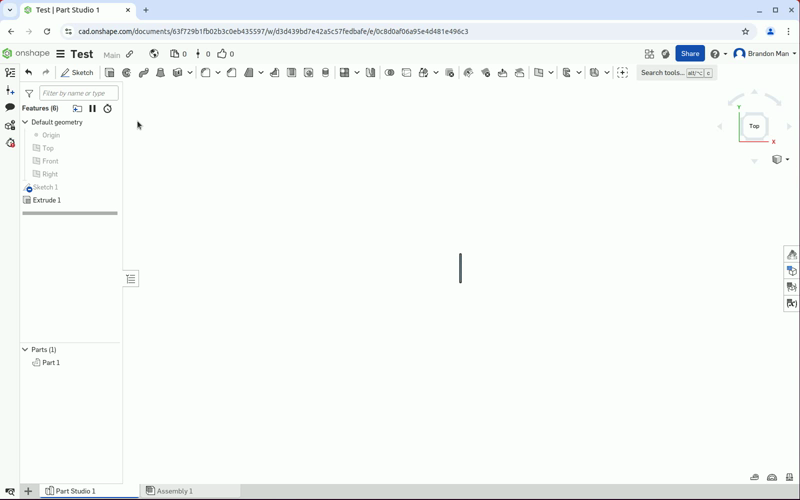
mouse_move(73, 189)
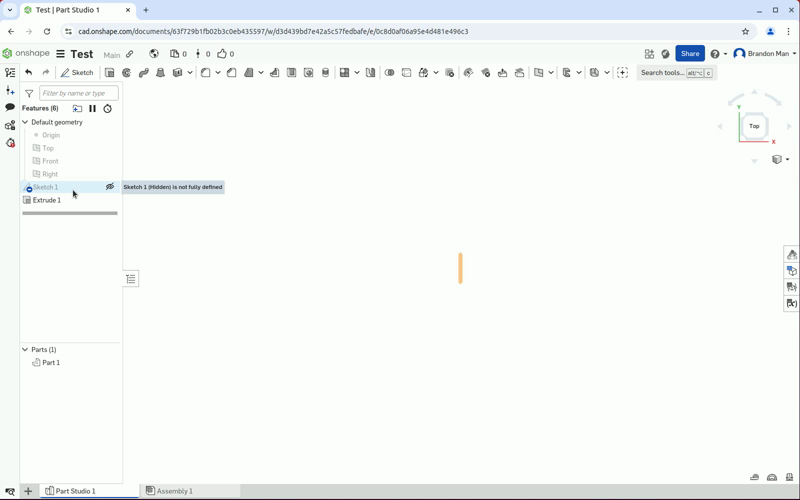
click(73, 189)
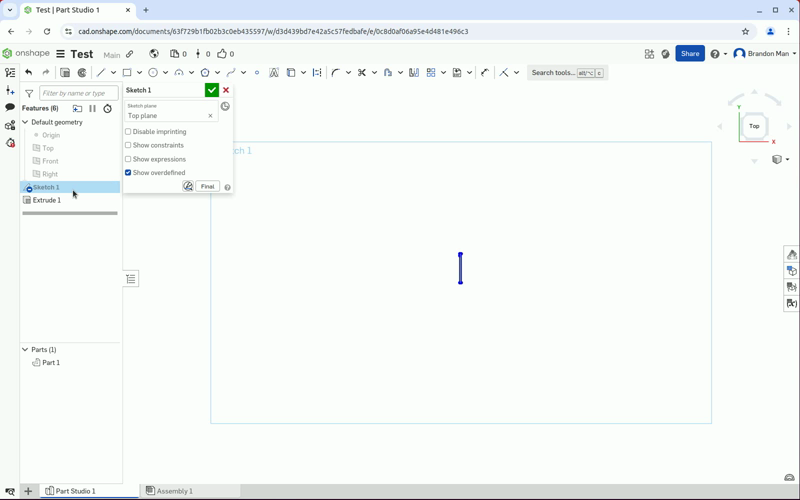
mouse_move(229, 92)
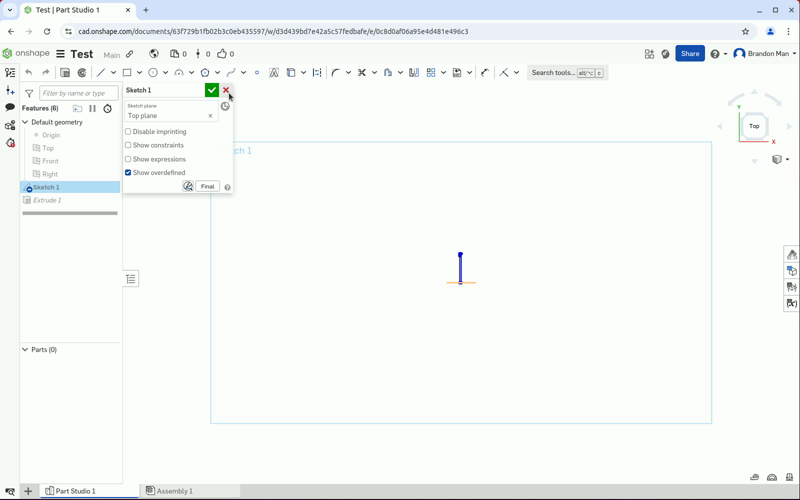
click(229, 92)
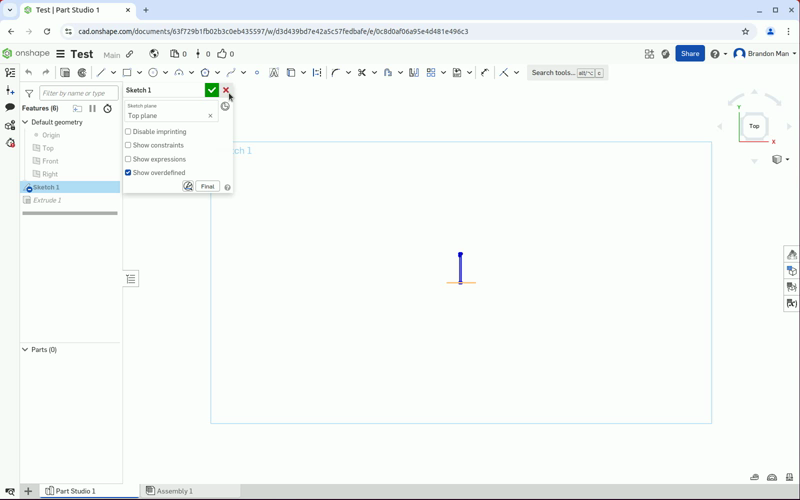
key(shift+s)
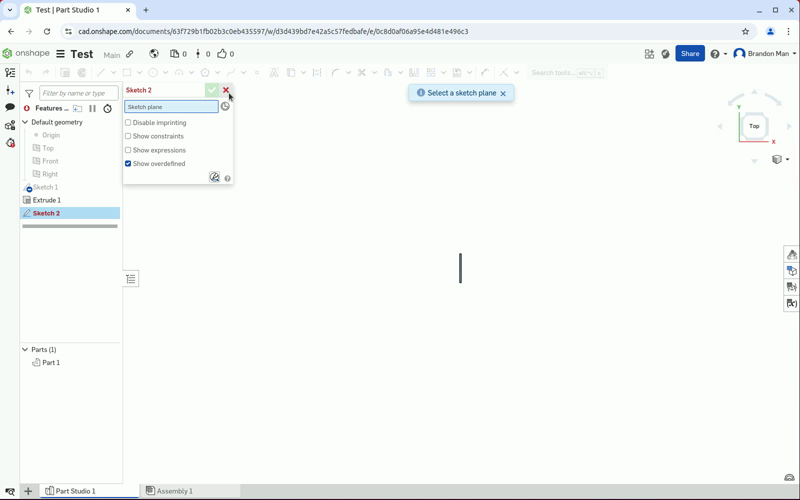
mouse_move(73, 150)
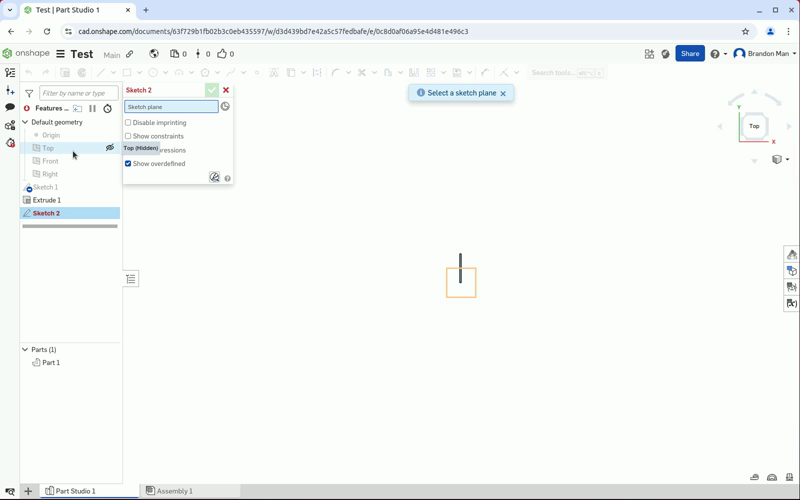
click(73, 150)
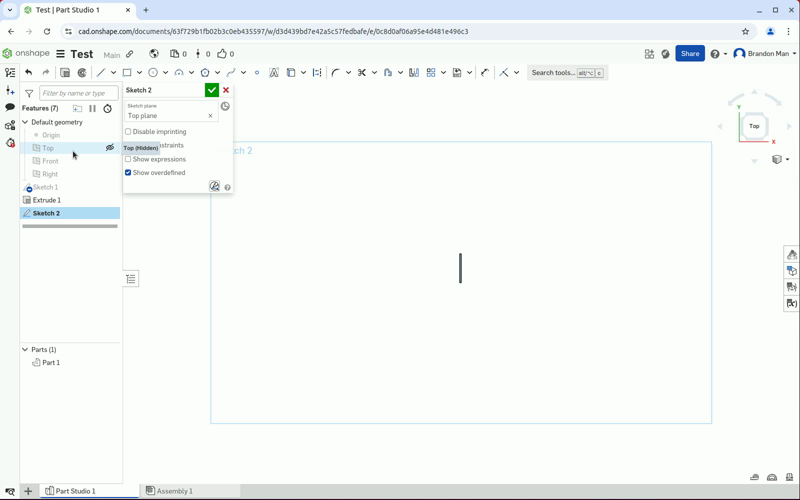
mouse_move(73, 352)
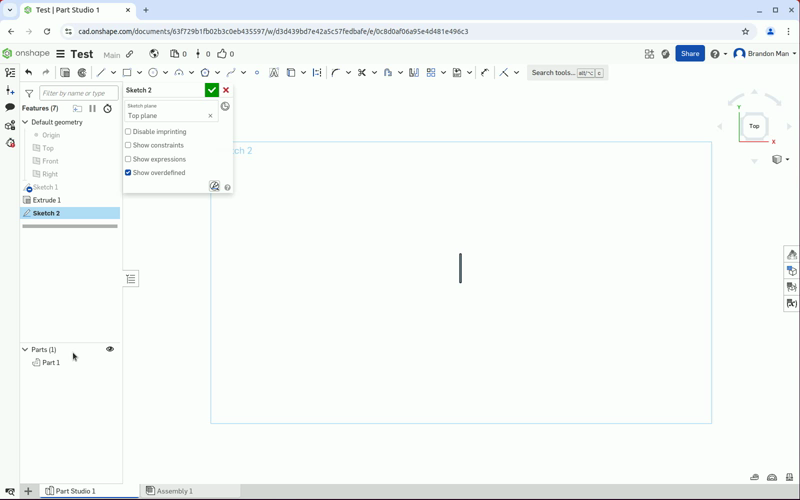
key(y)
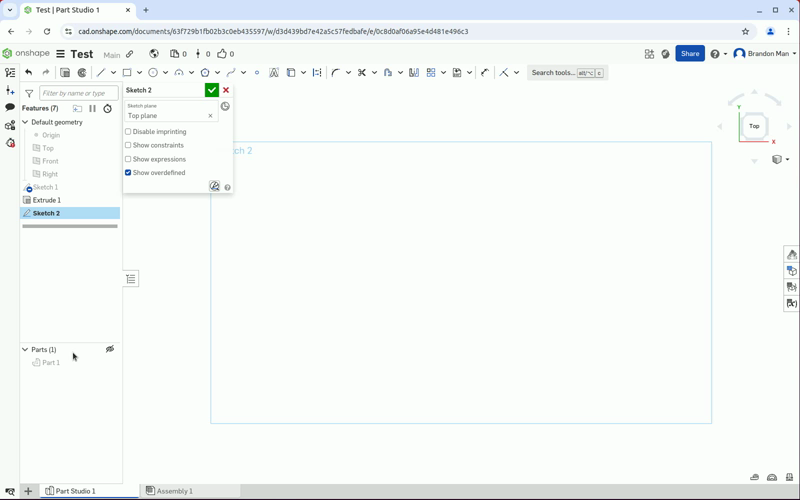
key(l)
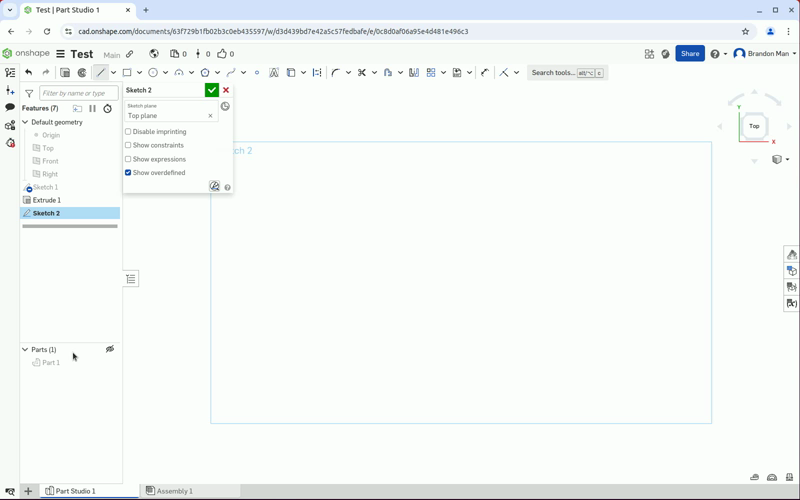
key_down(shift)
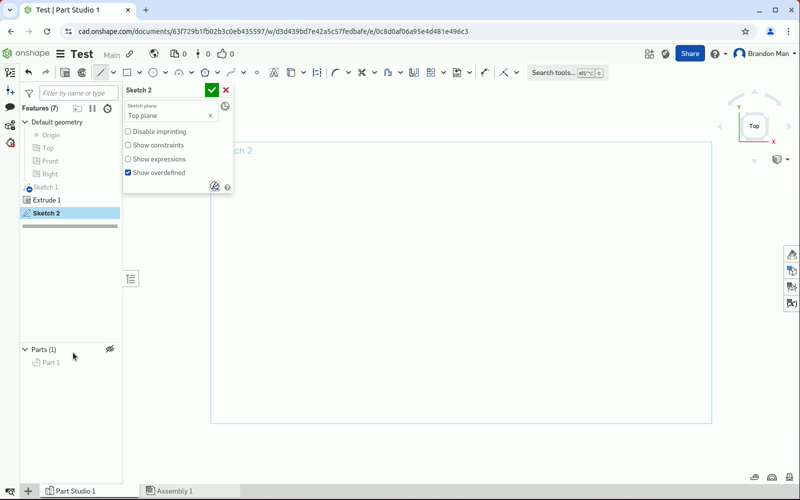
mouse_move(433, 255)
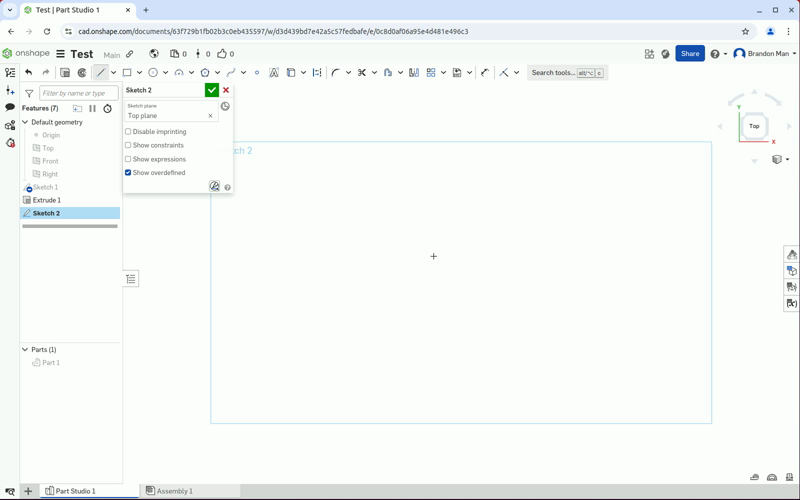
click(433, 255)
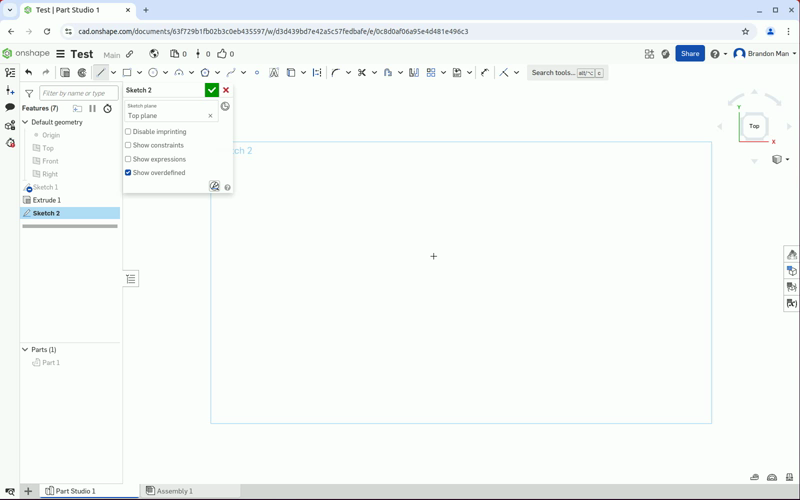
key_up(shift)
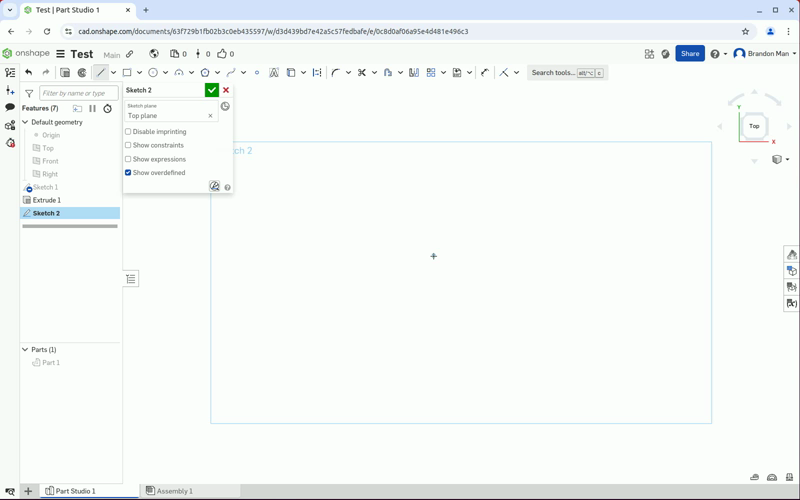
key_down(shift)
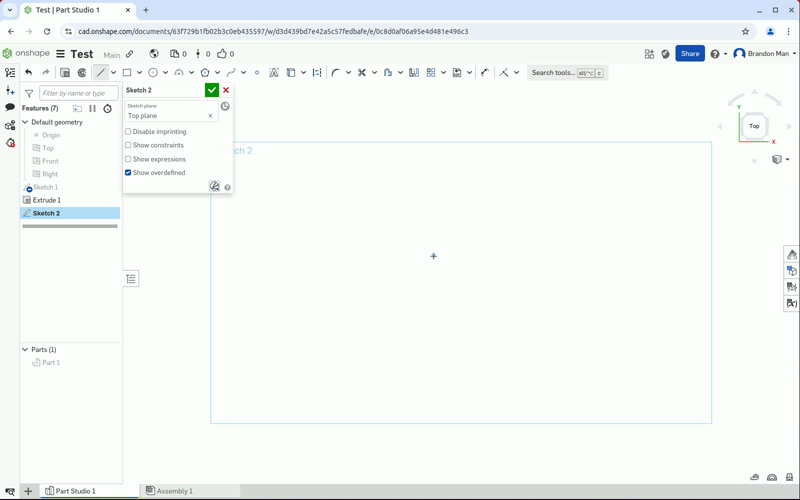
mouse_move(463, 255)
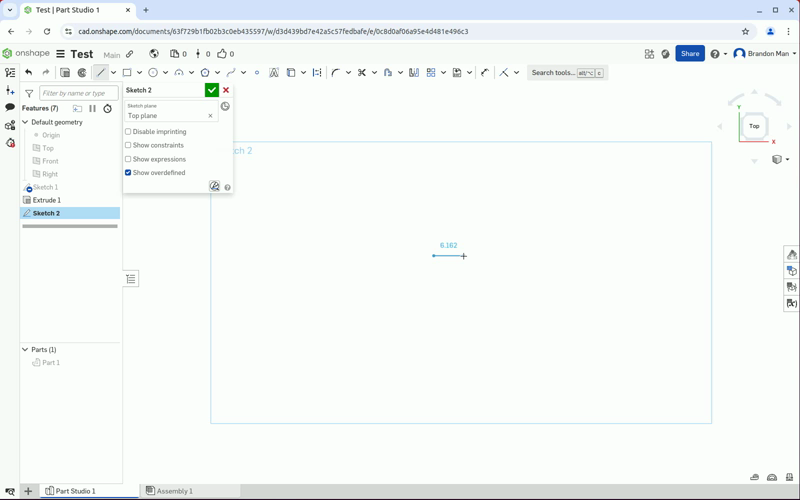
mouse_move(459, 255)
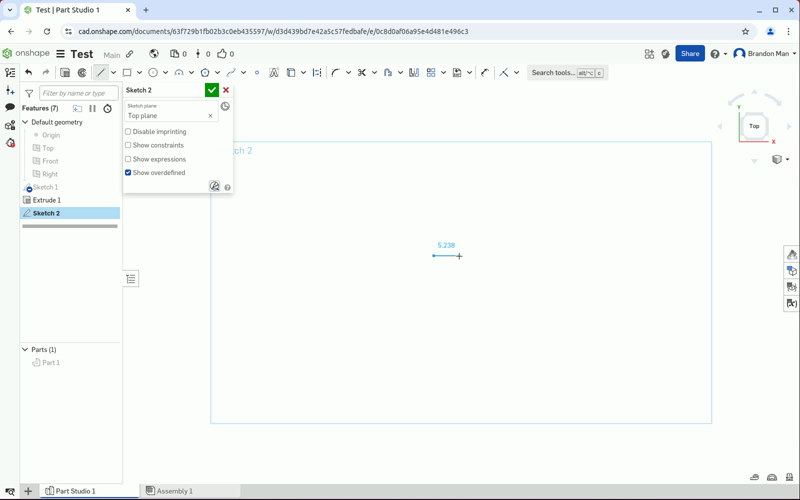
click(459, 255)
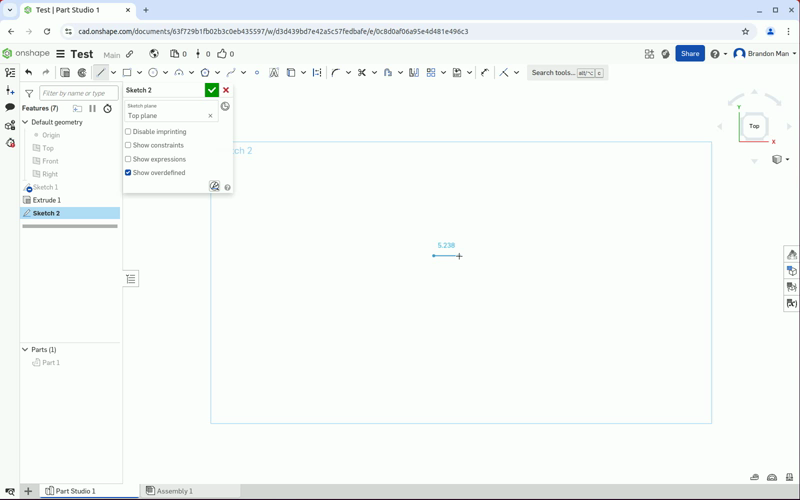
key_up(shift)
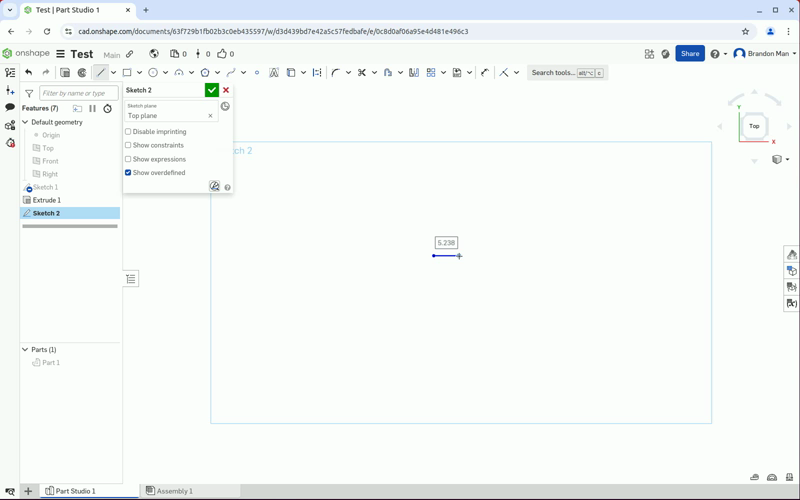
key_down(shift)
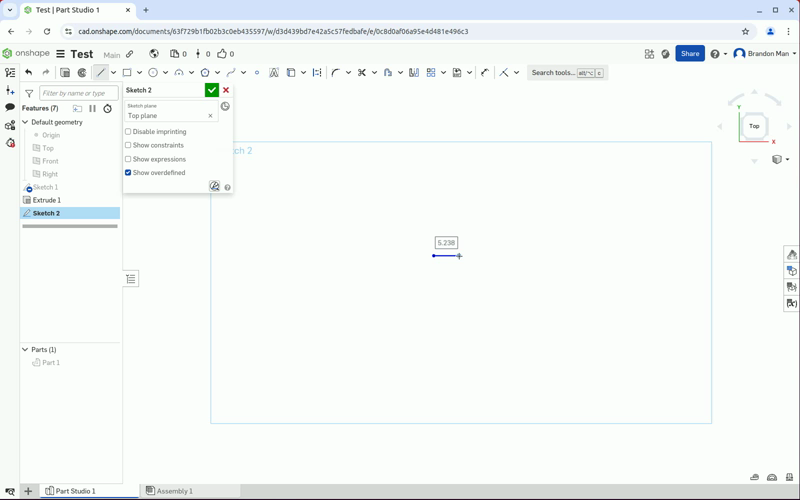
mouse_move(489, 255)
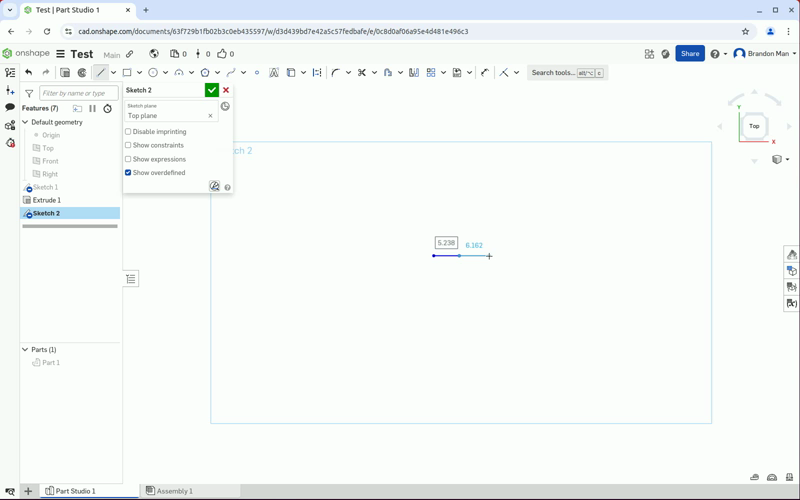
mouse_move(459, 254)
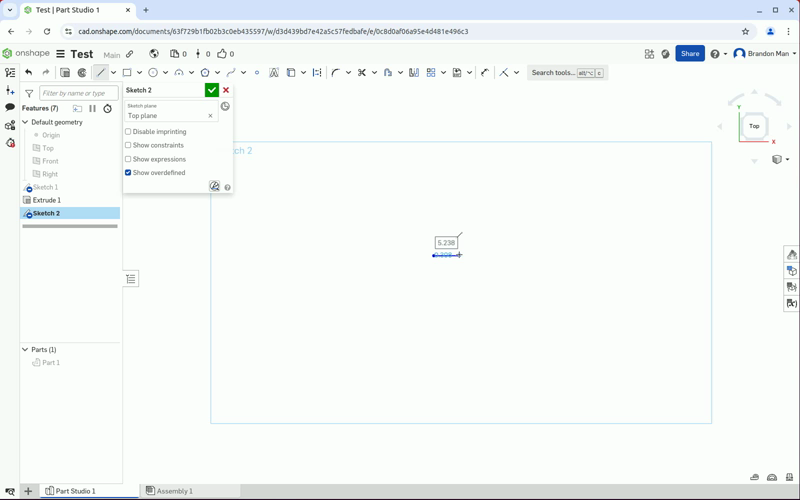
scroll(6)
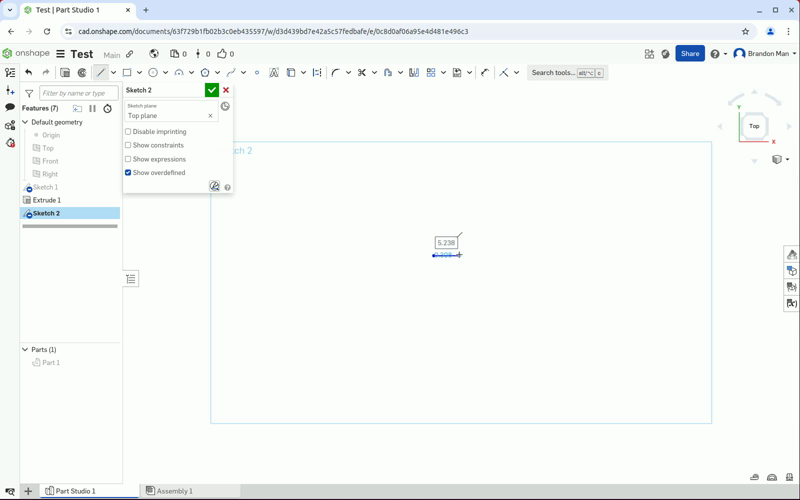
scroll(6)
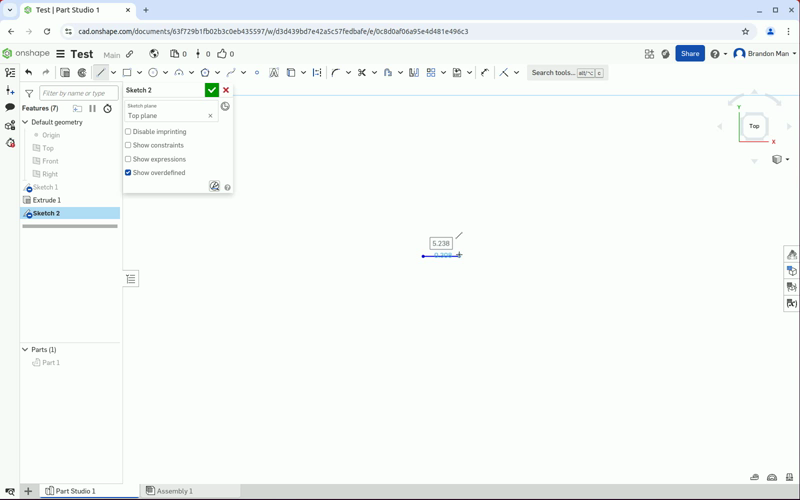
scroll(6)
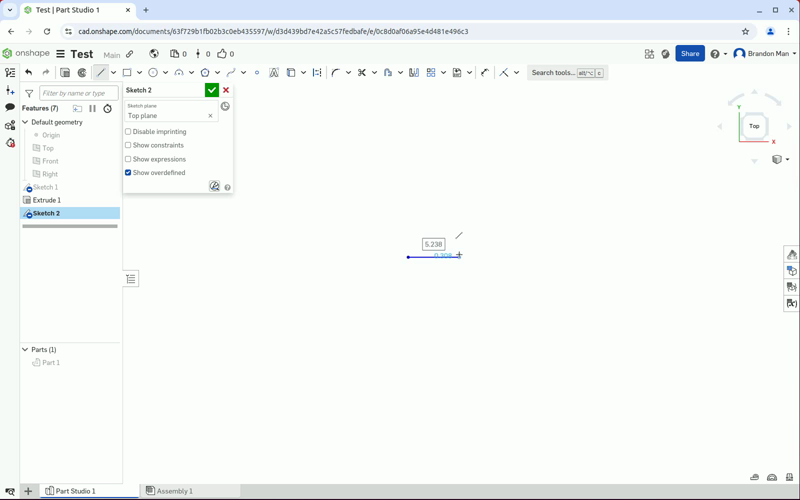
scroll(6)
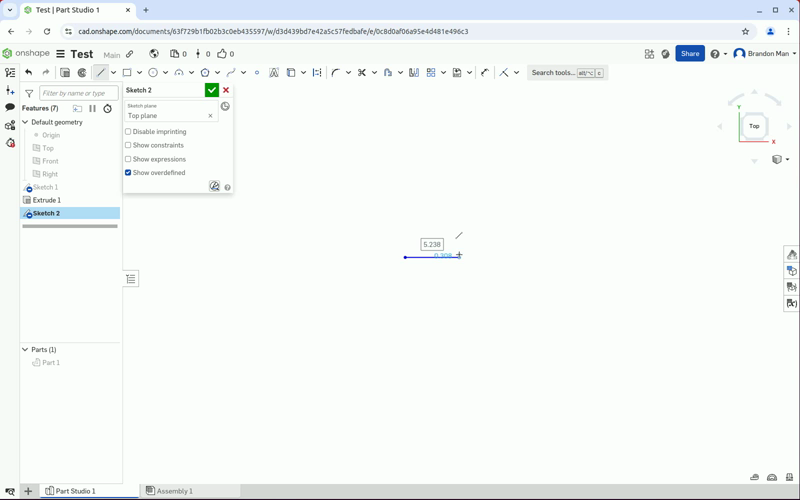
scroll(6)
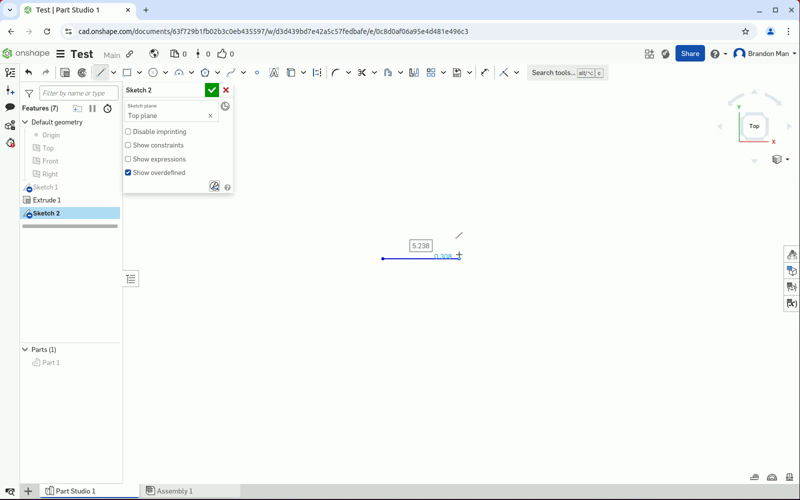
scroll(6)
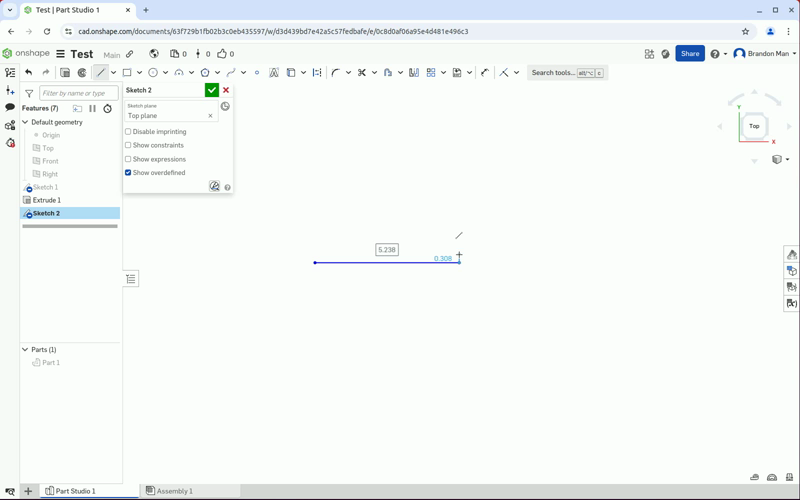
scroll(6)
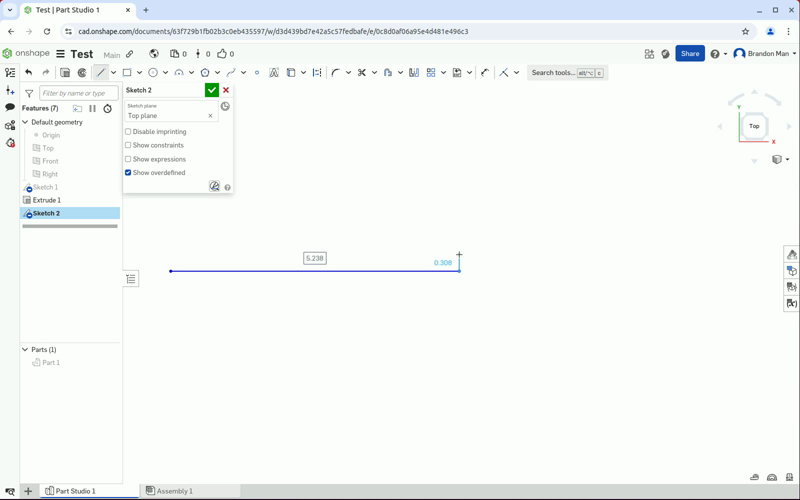
click(459, 254)
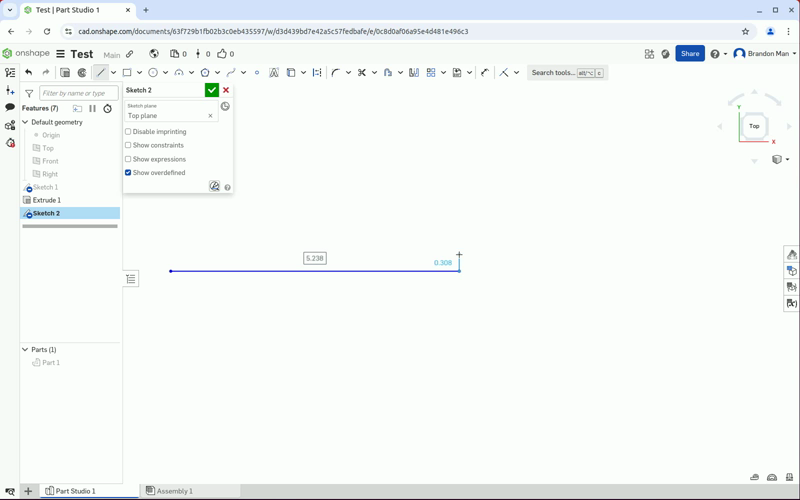
scroll(-6)
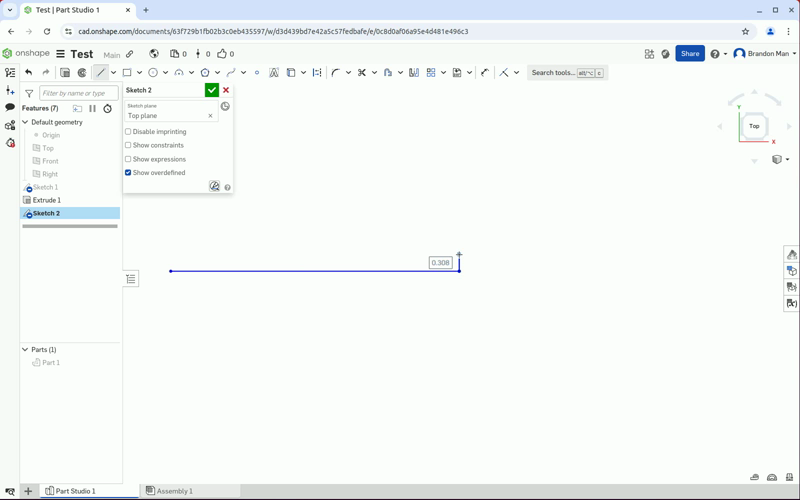
scroll(-6)
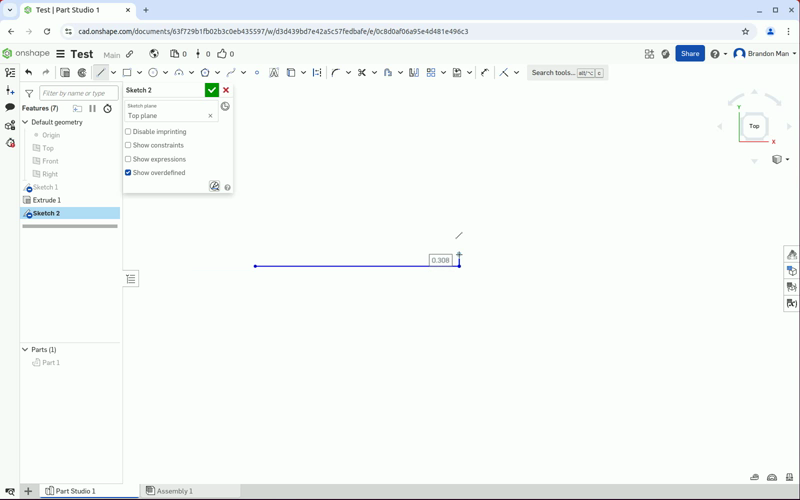
scroll(-6)
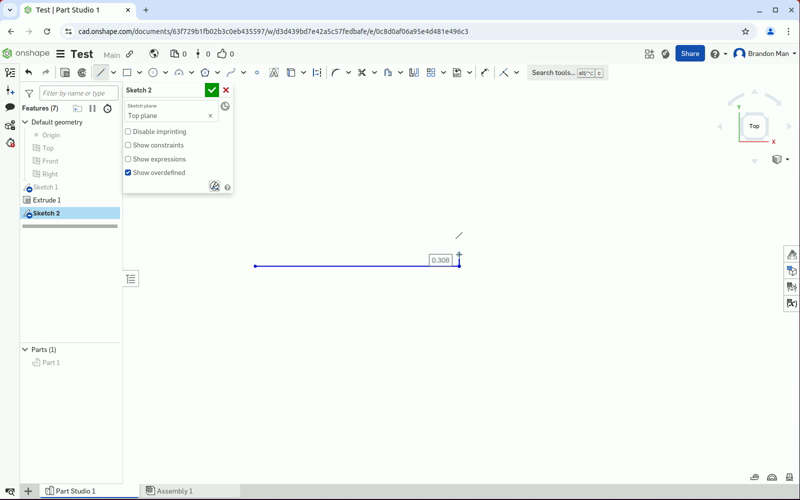
scroll(-6)
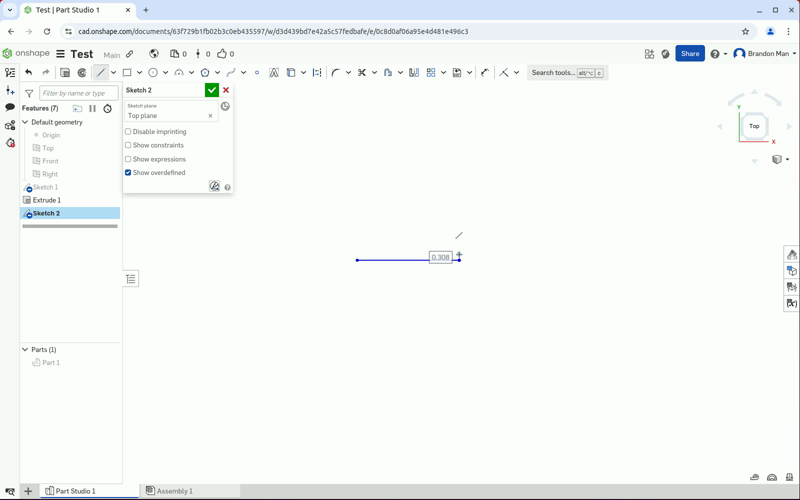
scroll(-6)
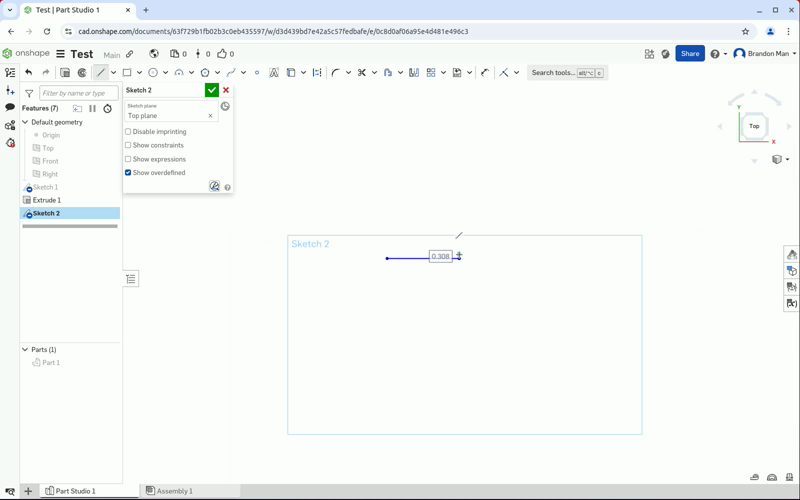
scroll(-6)
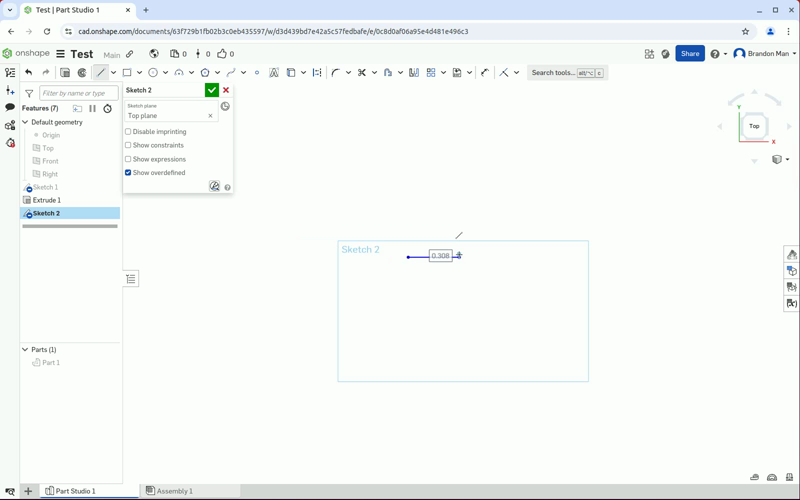
scroll(-6)
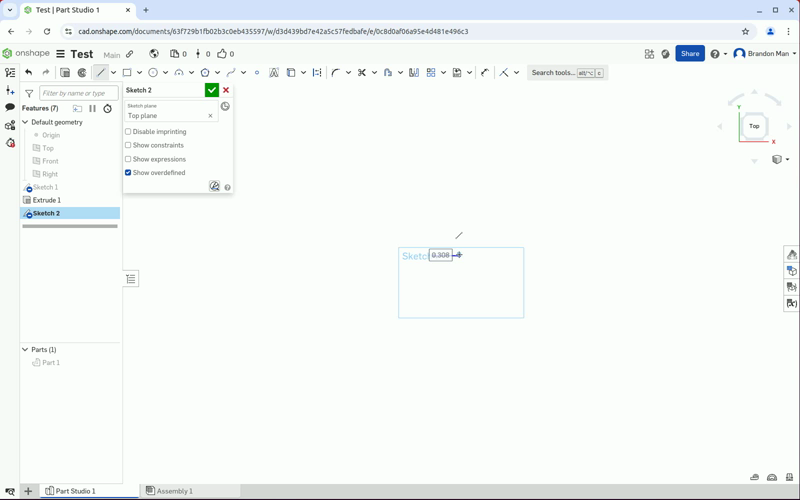
key_up(shift)
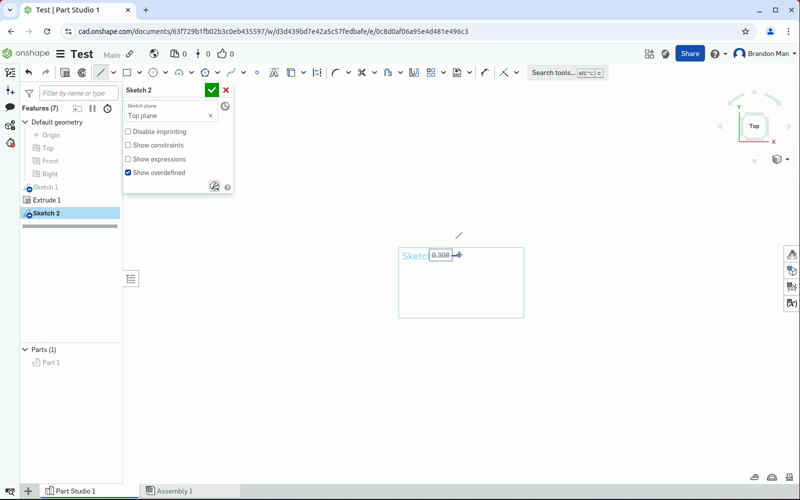
key_down(shift)
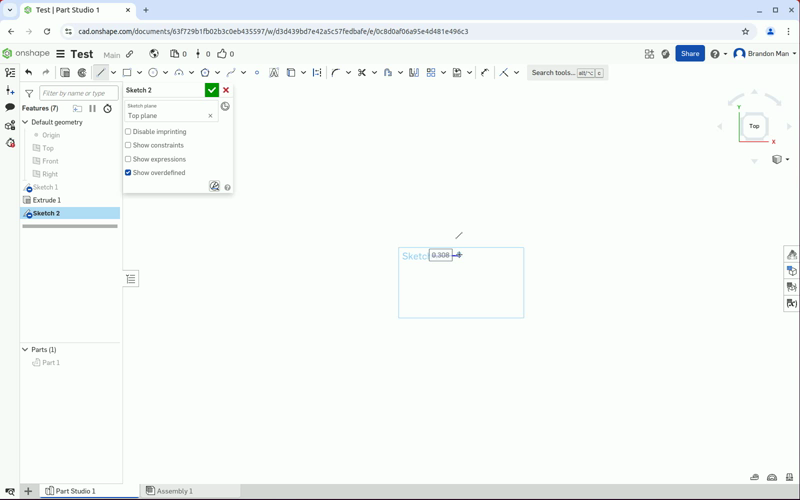
mouse_move(489, 254)
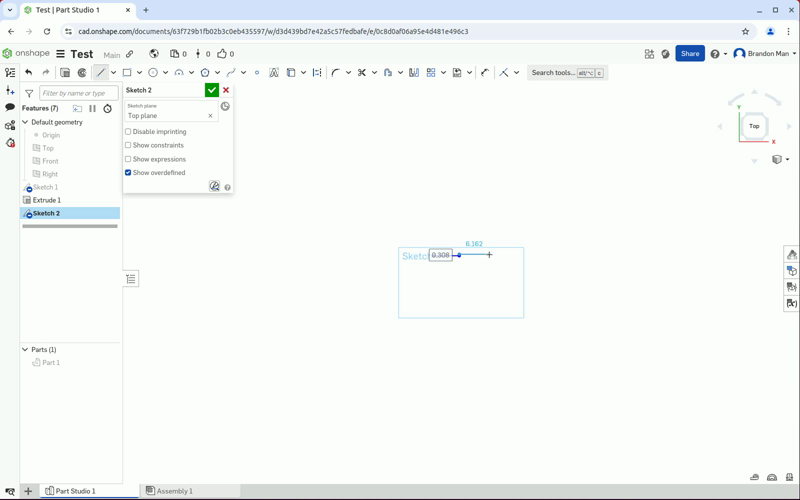
mouse_move(433, 254)
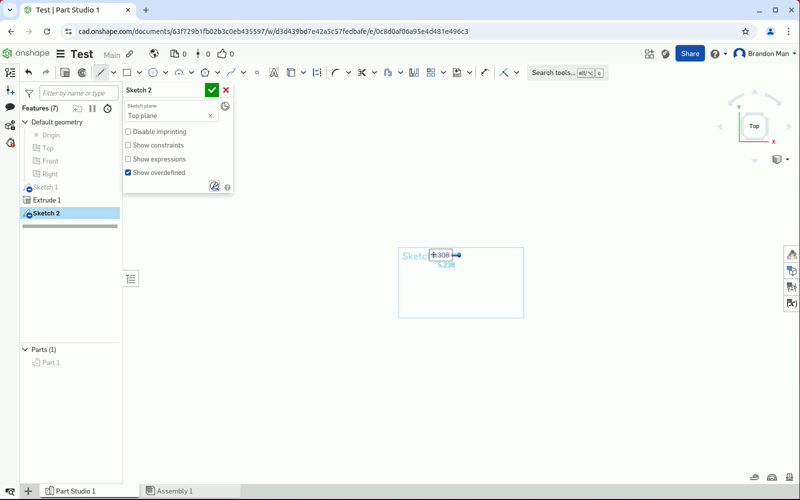
scroll(6)
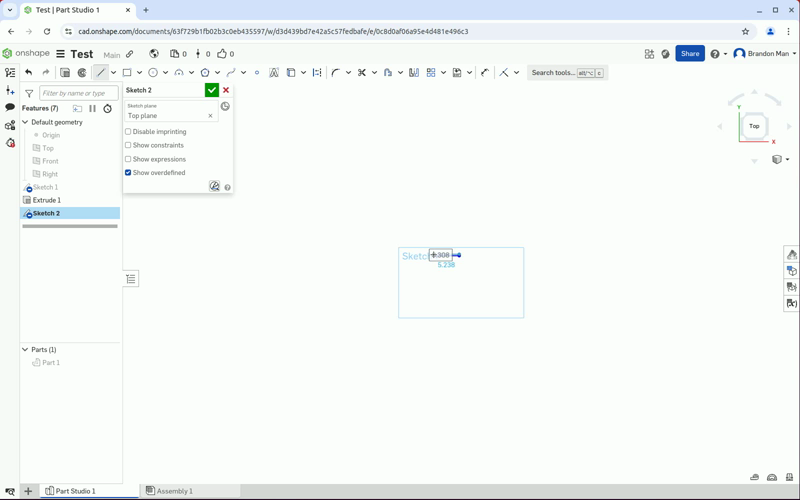
scroll(6)
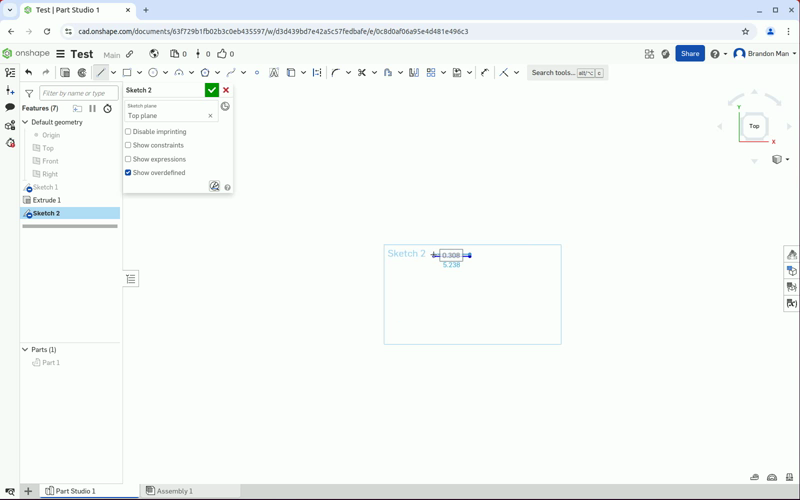
scroll(6)
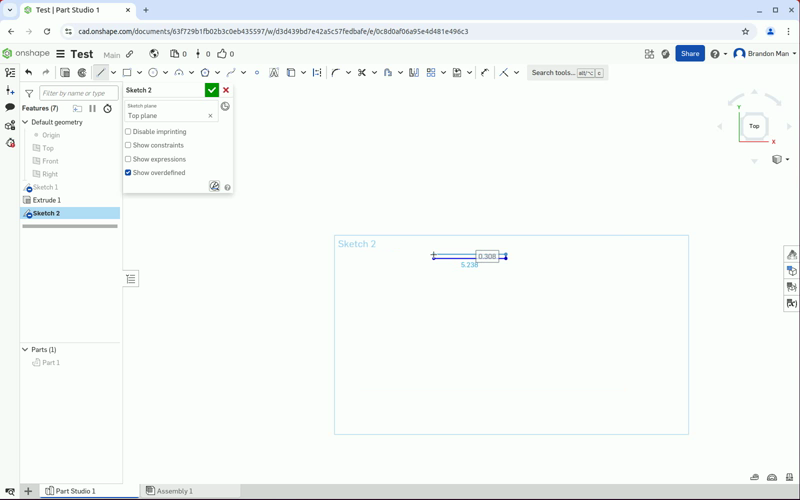
scroll(6)
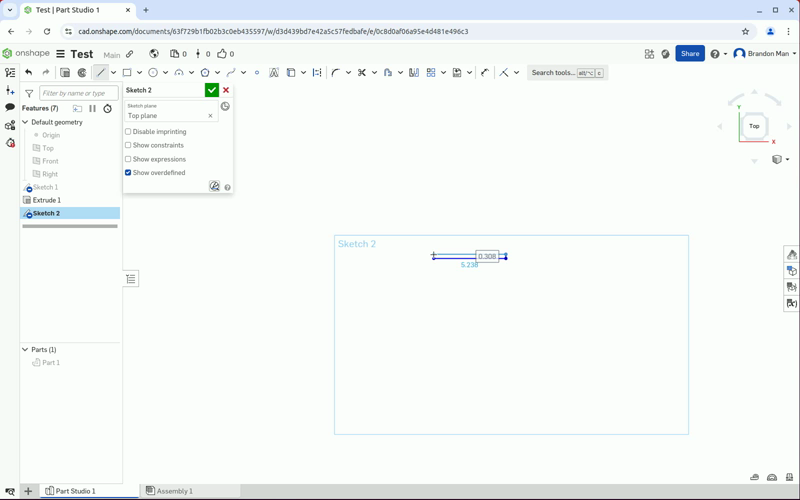
scroll(6)
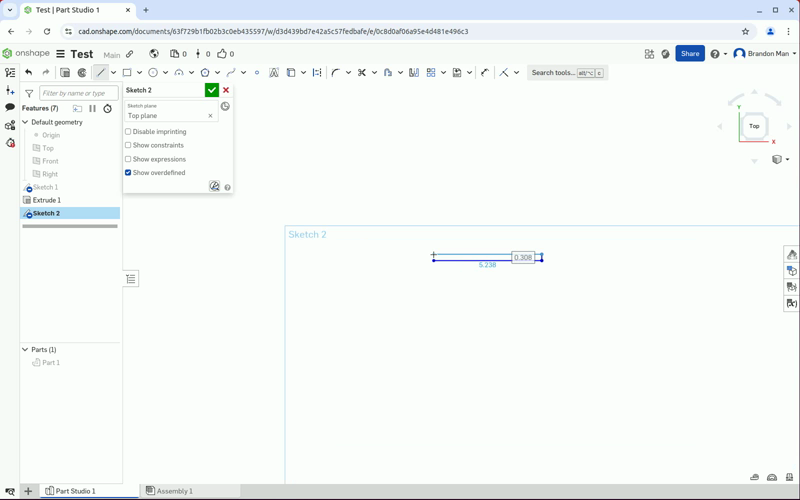
scroll(6)
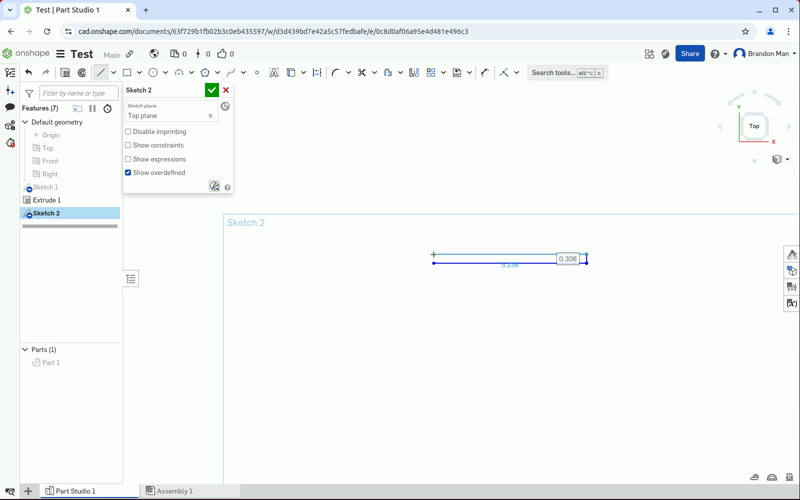
scroll(6)
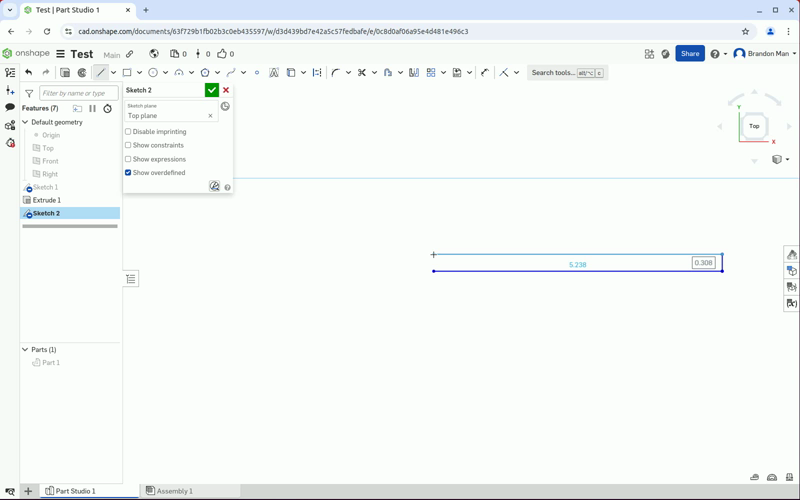
click(433, 254)
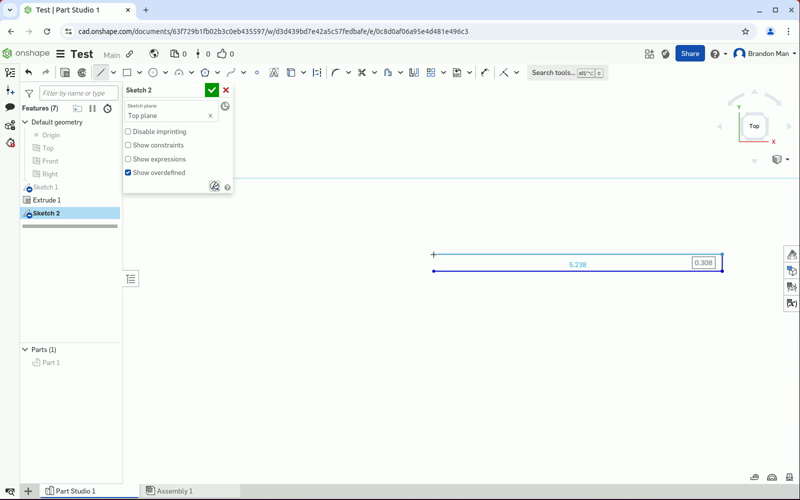
scroll(-6)
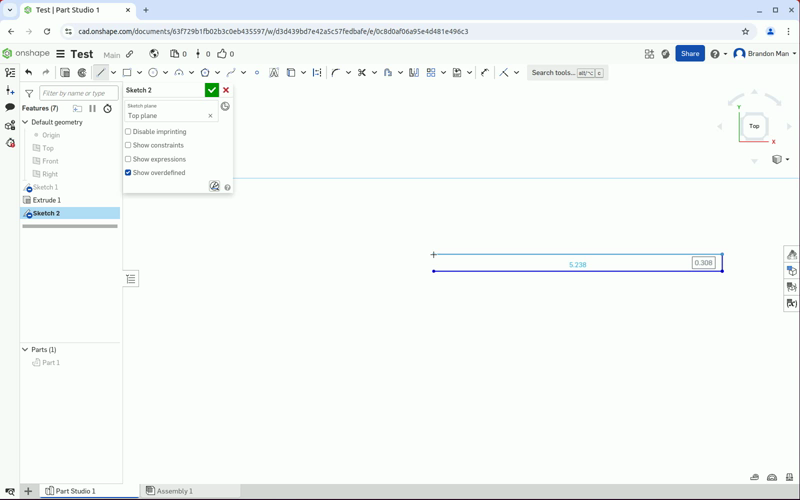
scroll(-6)
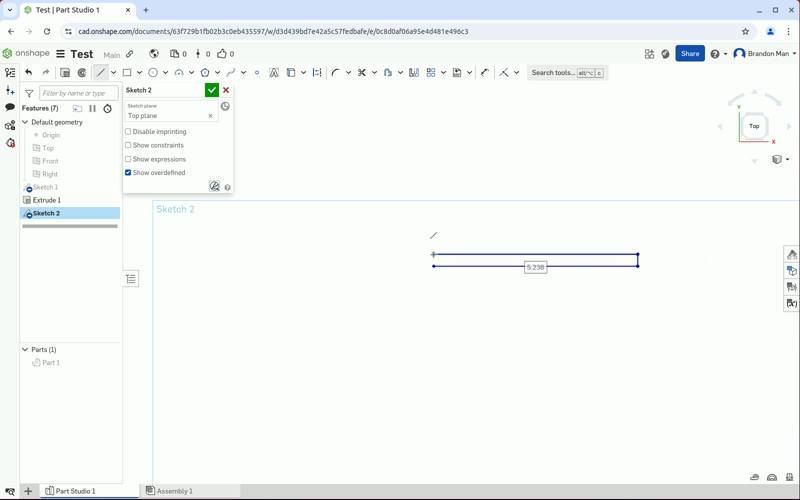
scroll(-6)
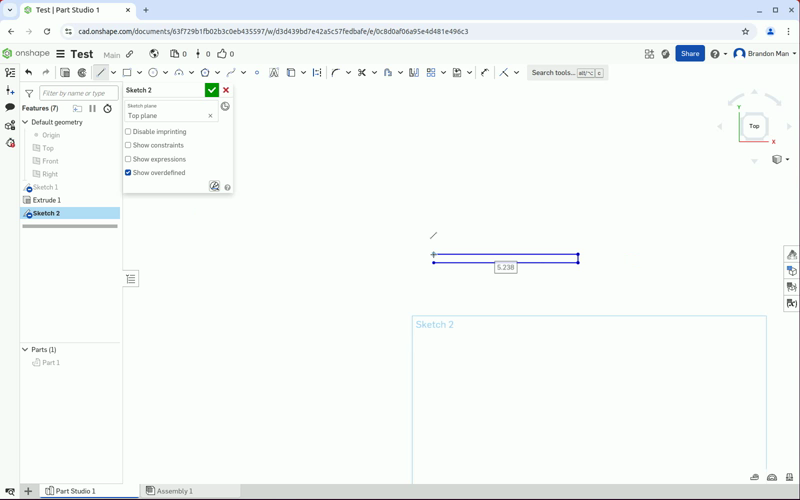
scroll(-6)
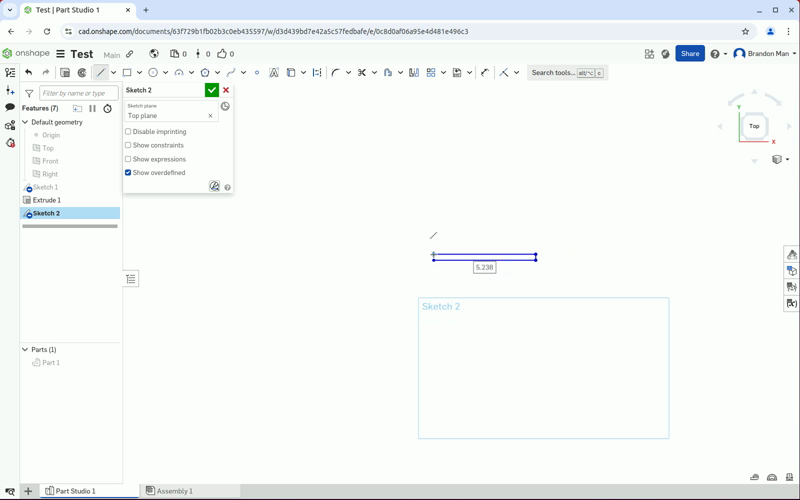
scroll(-6)
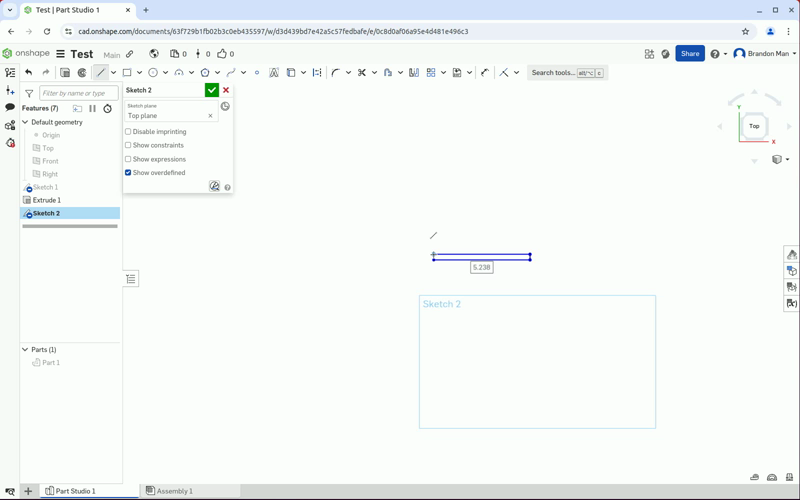
scroll(-6)
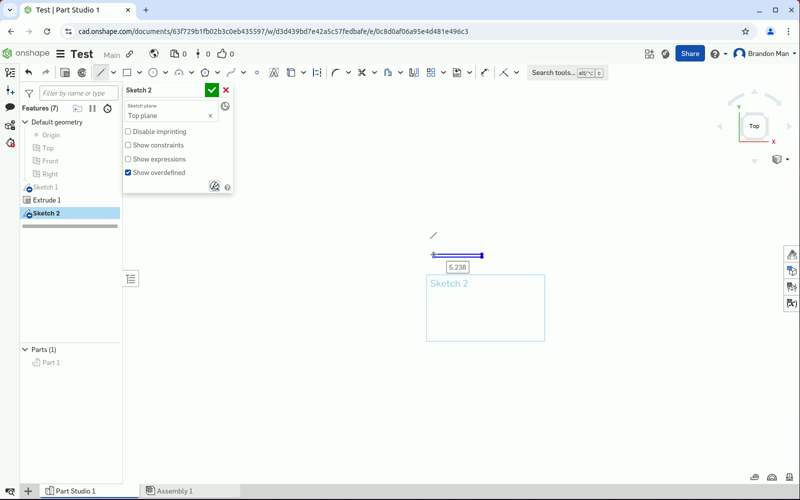
scroll(-6)
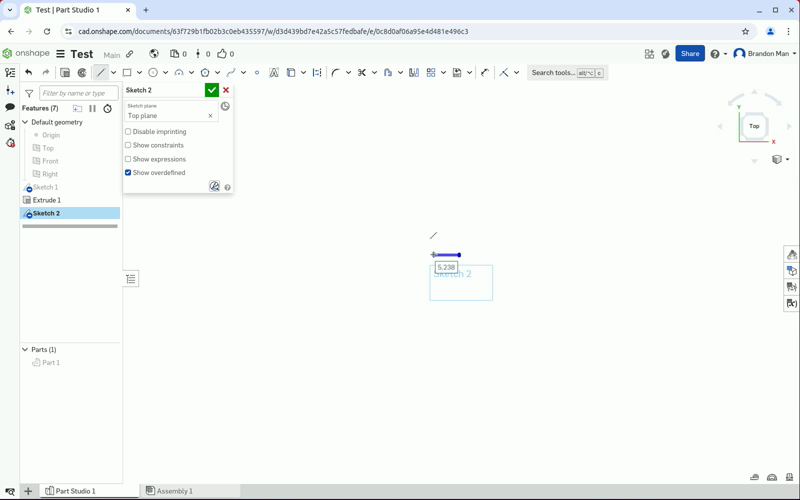
key_up(shift)
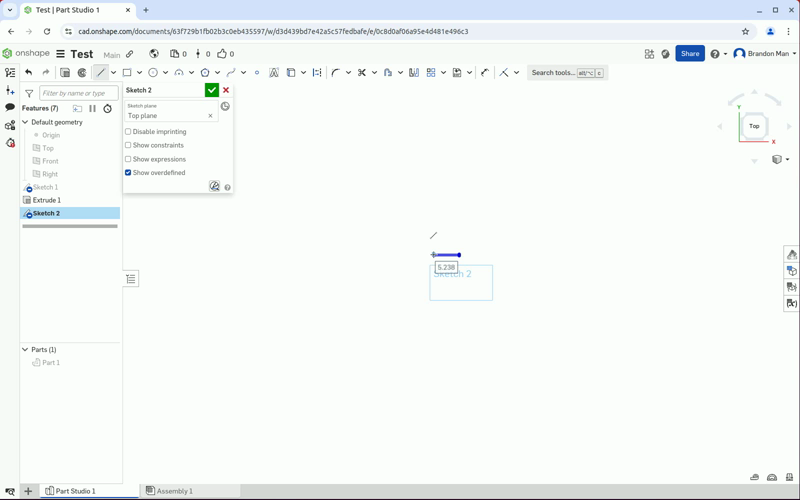
mouse_move(463, 254)
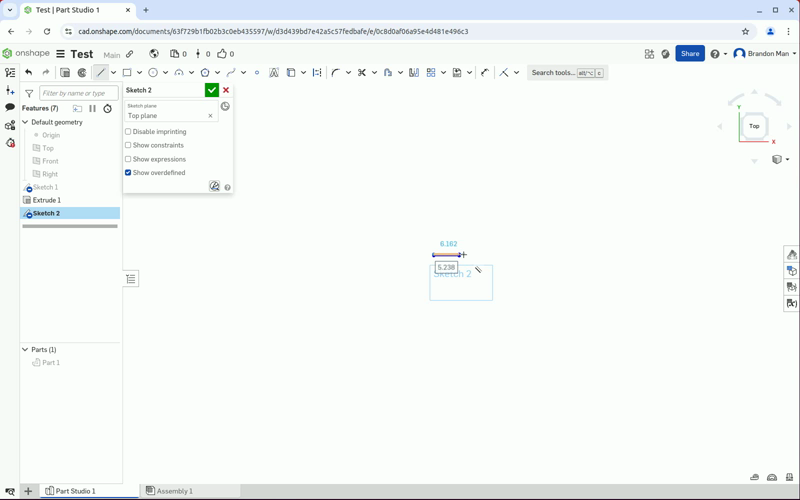
key_down(shift)
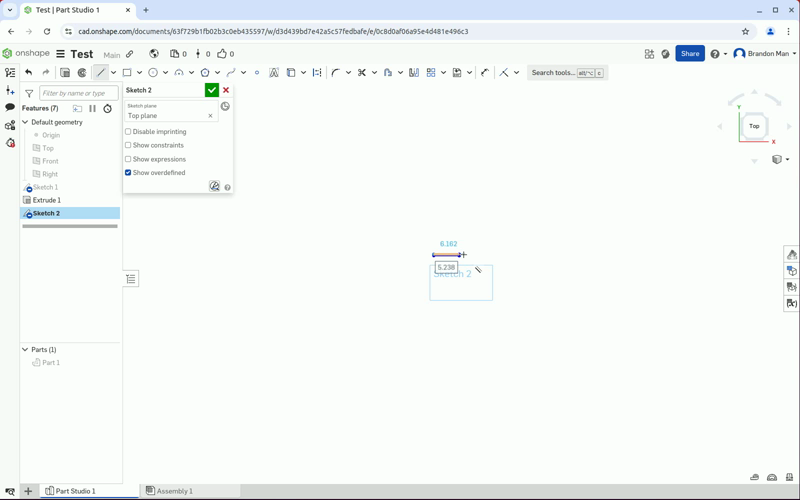
mouse_move(433, 255)
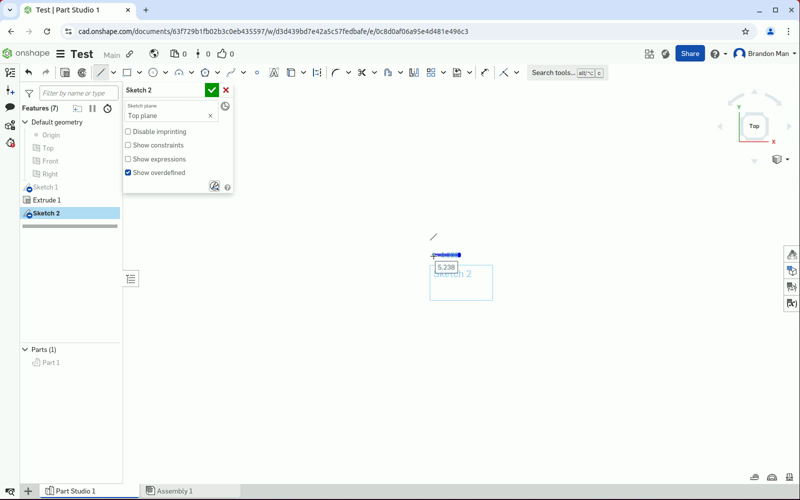
scroll(6)
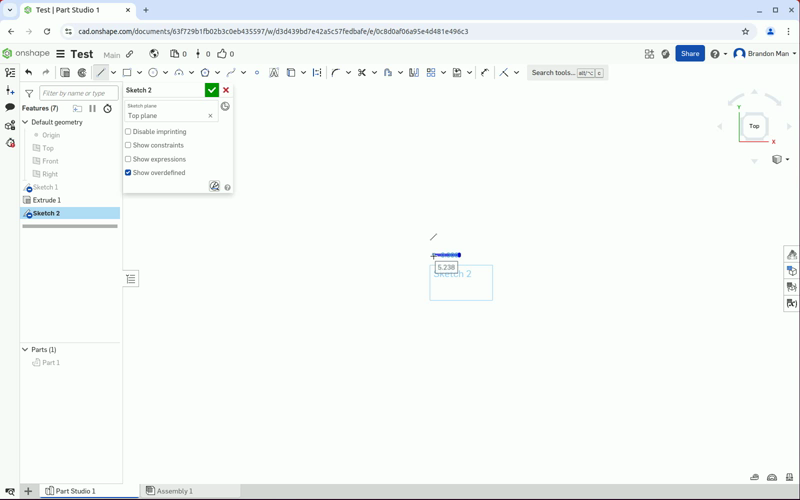
scroll(6)
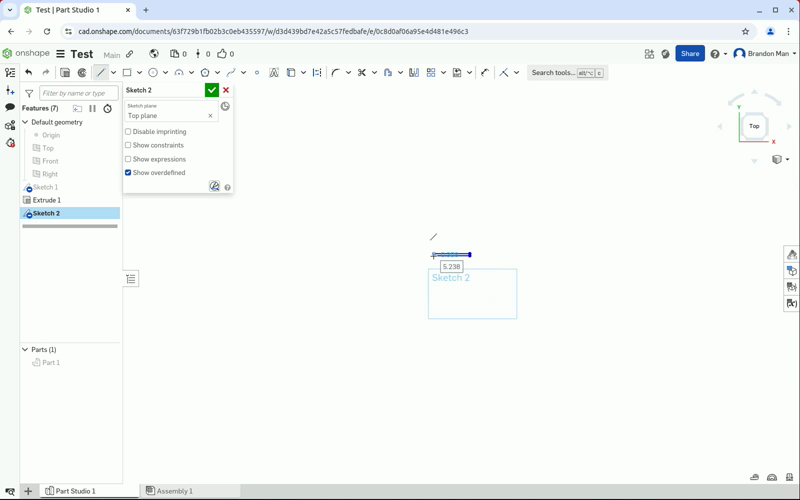
scroll(6)
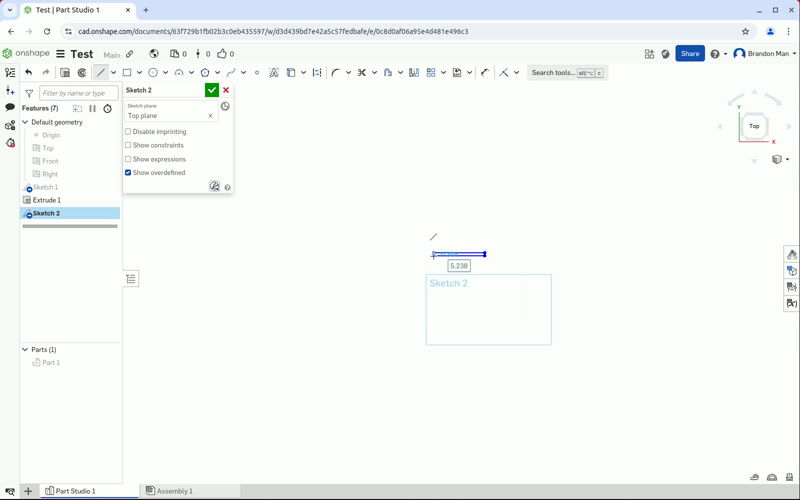
scroll(6)
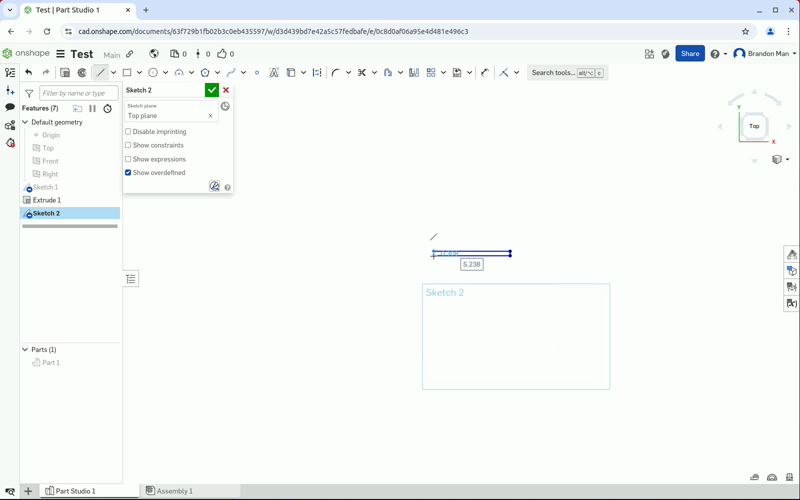
scroll(6)
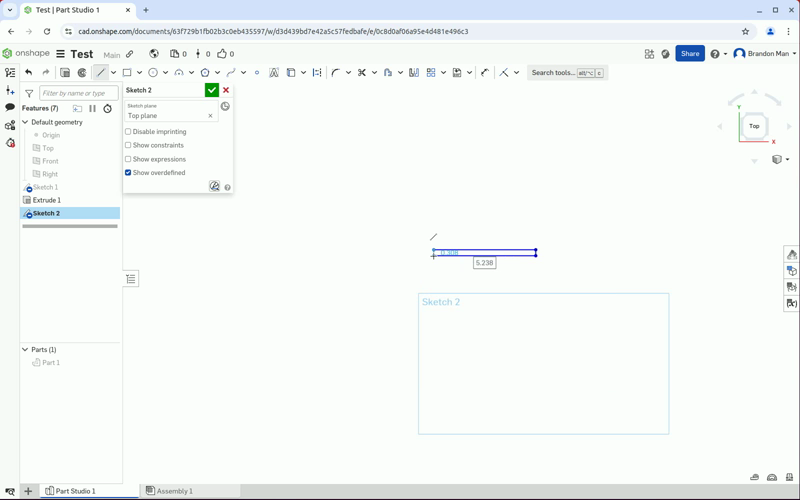
scroll(6)
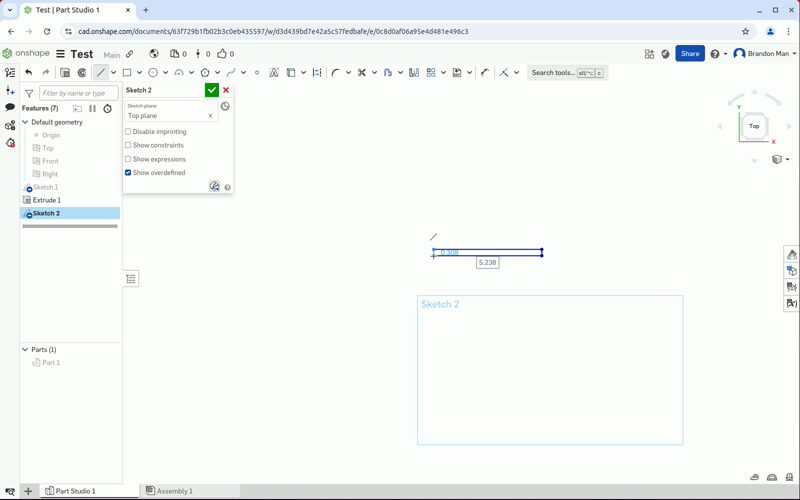
scroll(6)
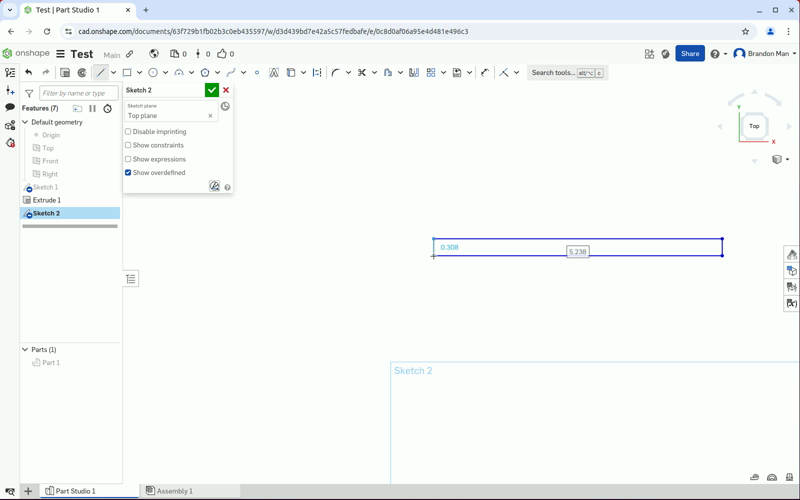
key_up(shift)
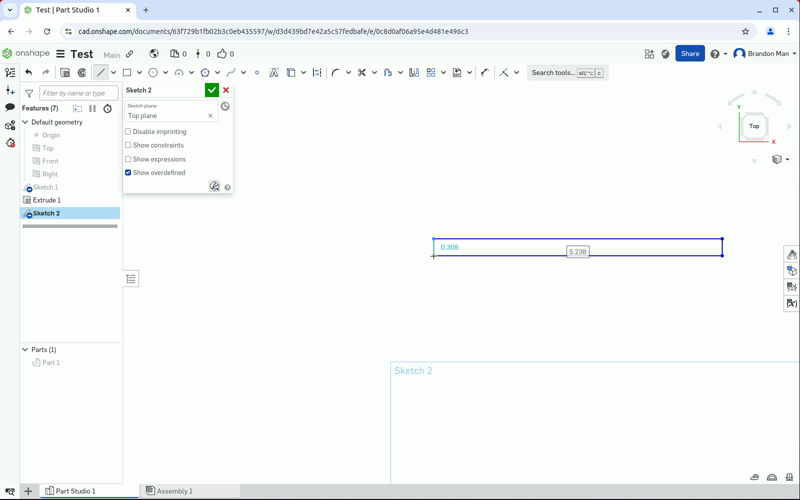
click(433, 255)
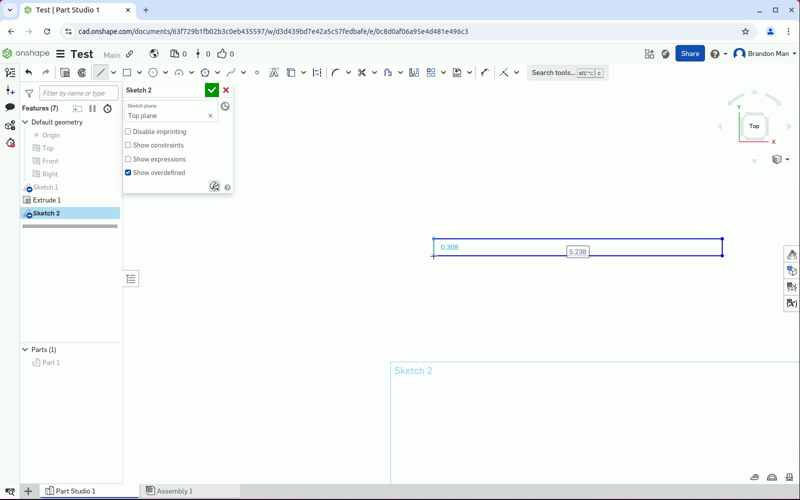
scroll(-6)
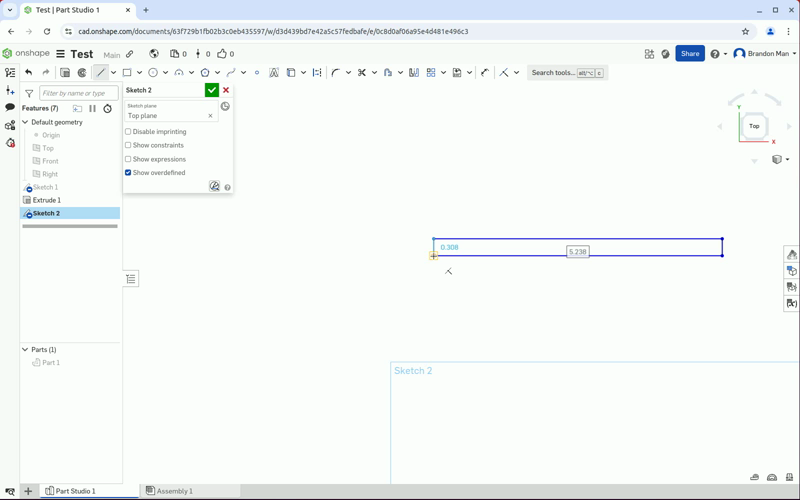
scroll(-6)
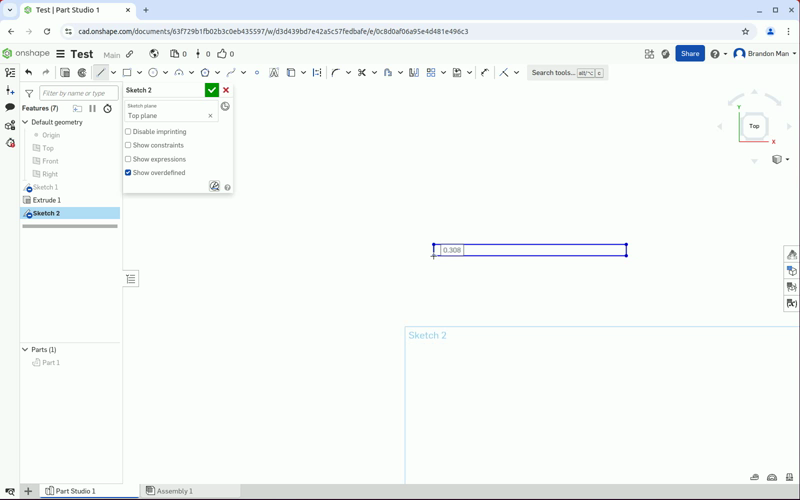
scroll(-6)
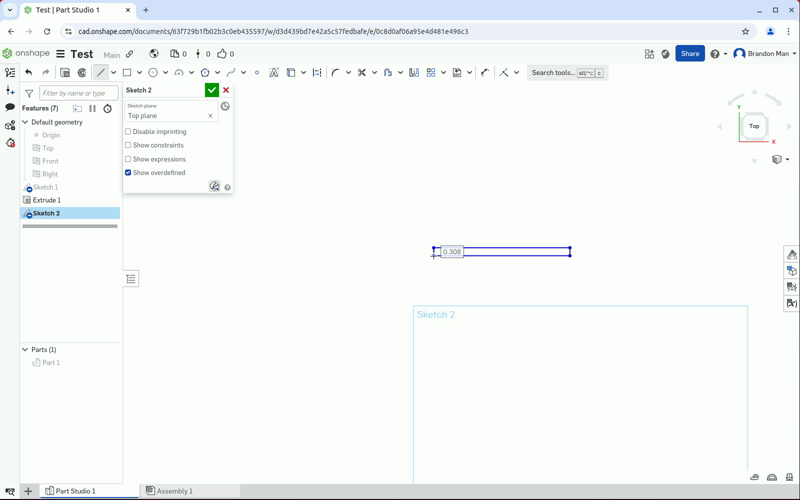
scroll(-6)
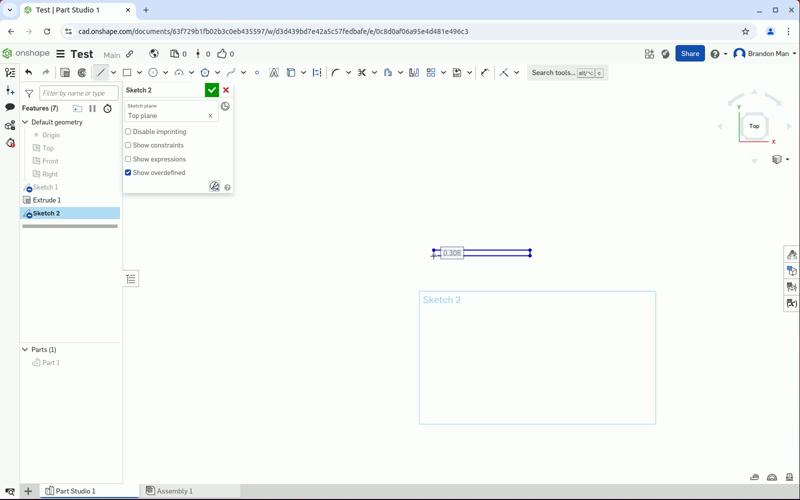
scroll(-6)
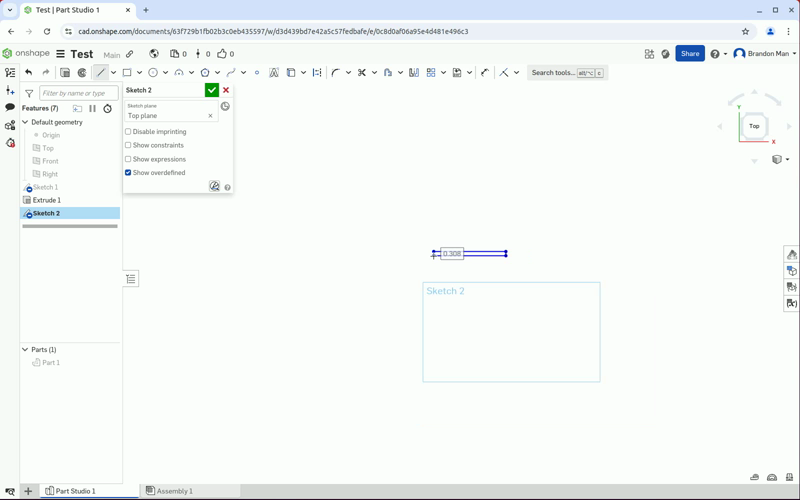
scroll(-6)
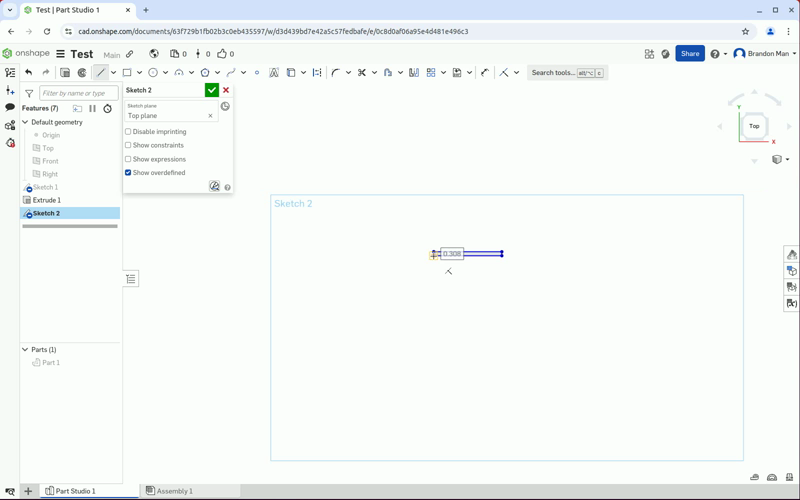
scroll(-6)
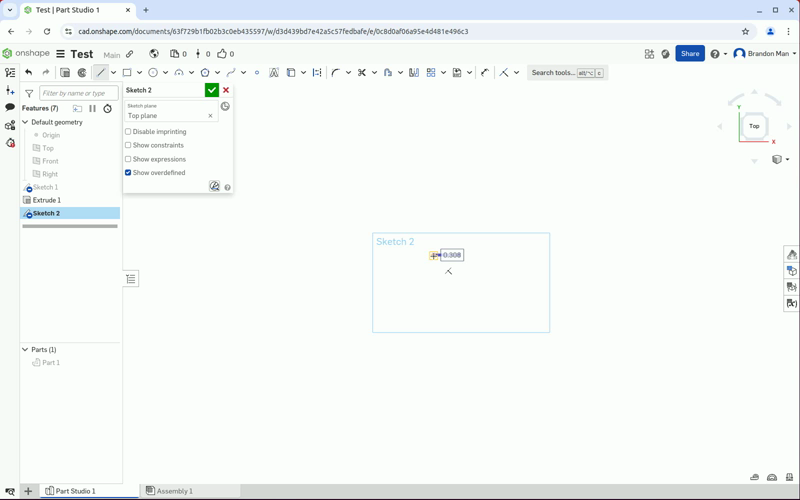
key(esc)
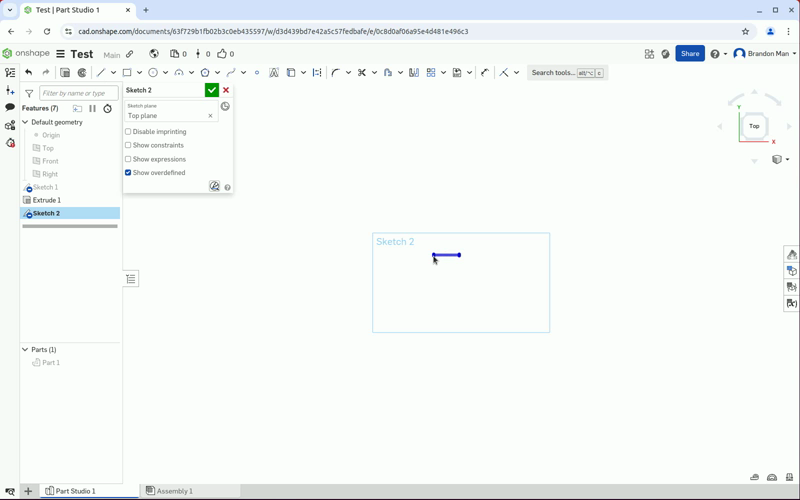
mouse_move(447, 255)
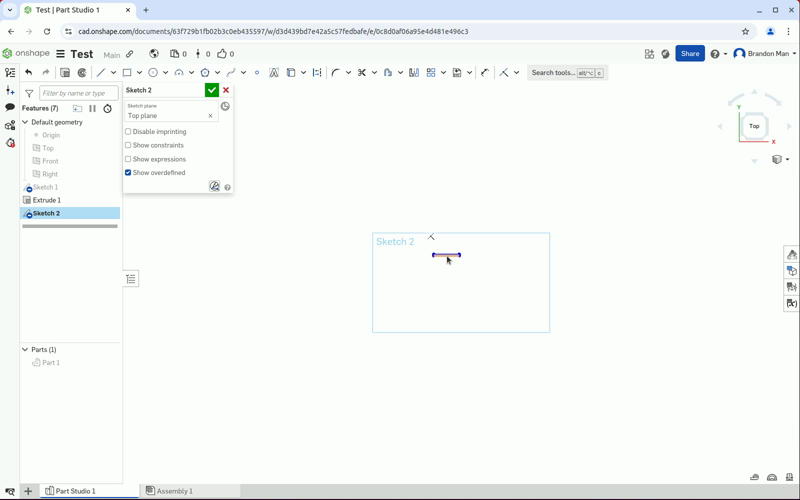
scroll(6)
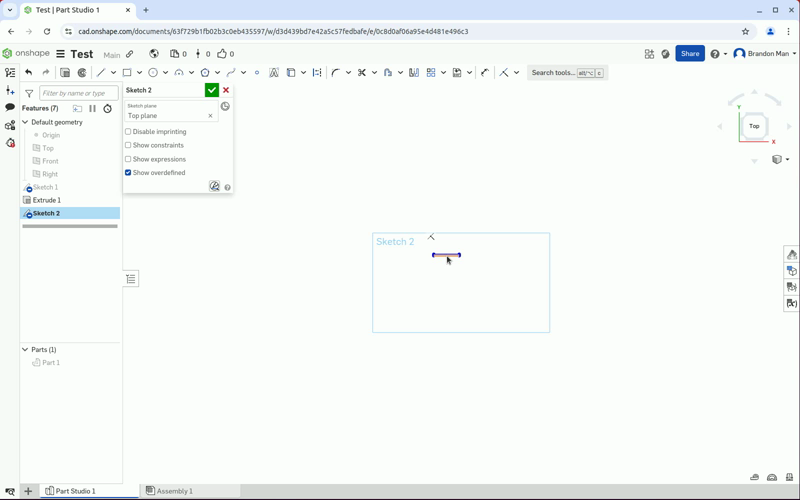
scroll(6)
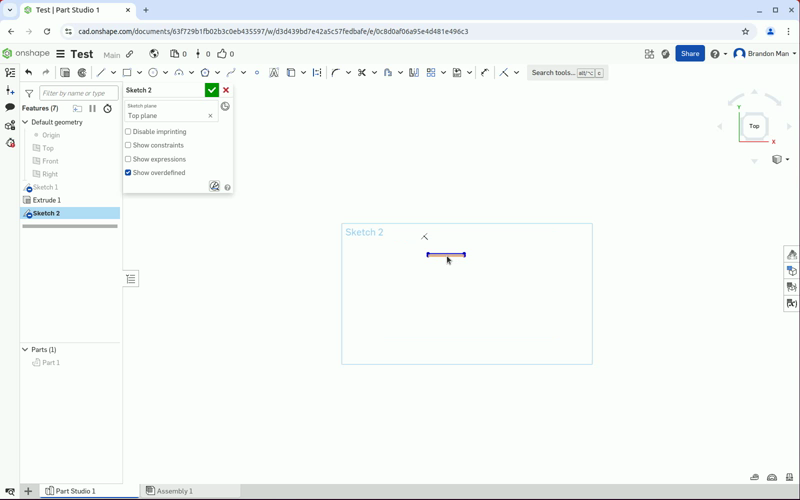
scroll(6)
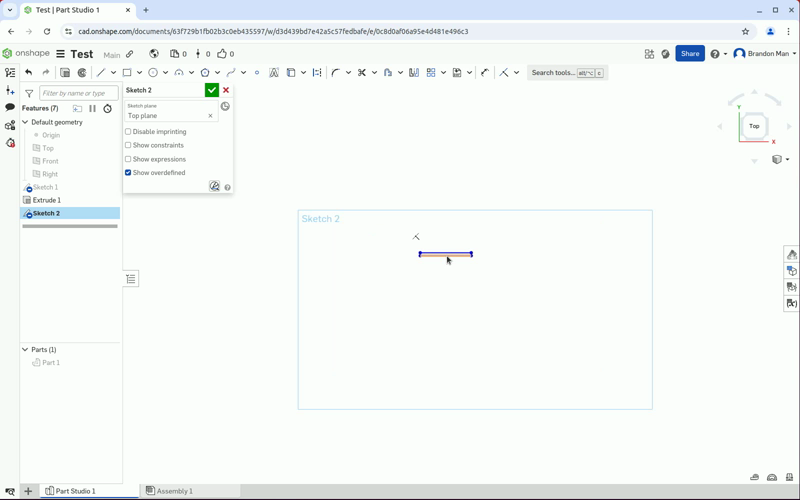
scroll(6)
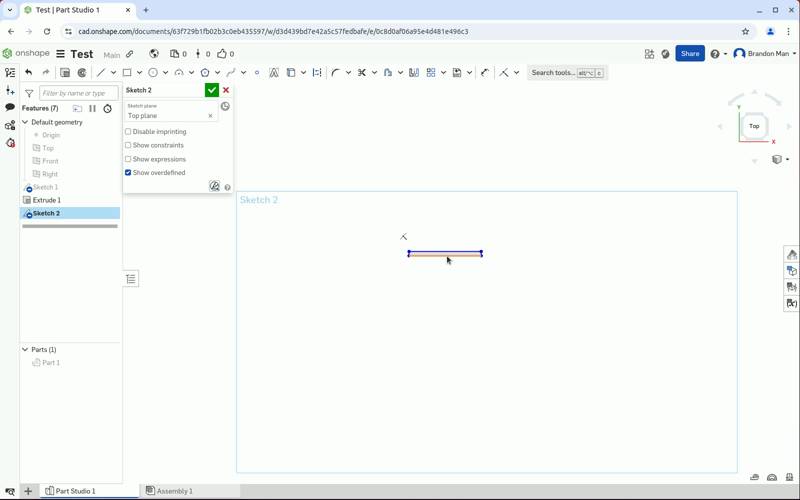
scroll(6)
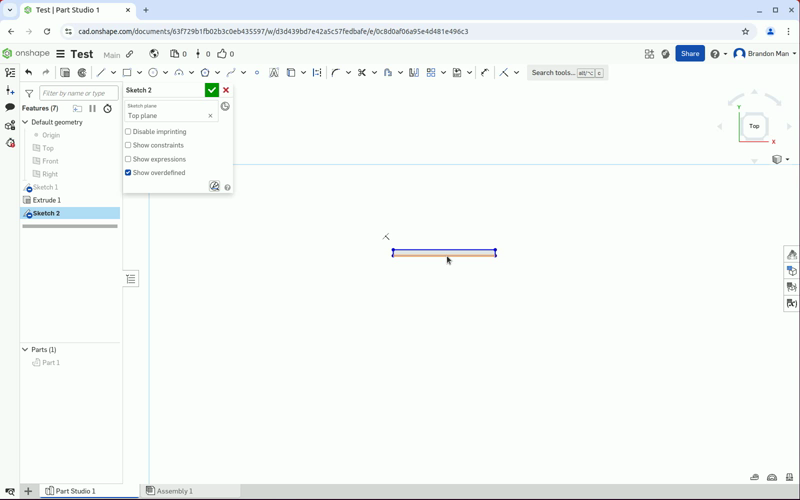
scroll(6)
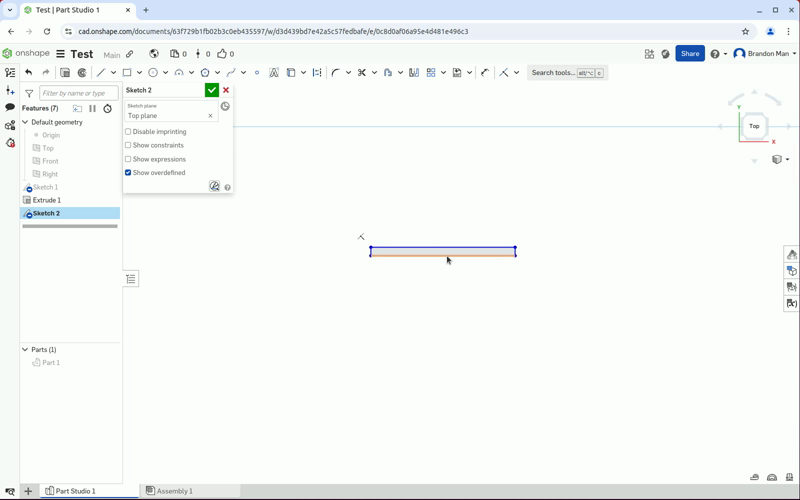
scroll(6)
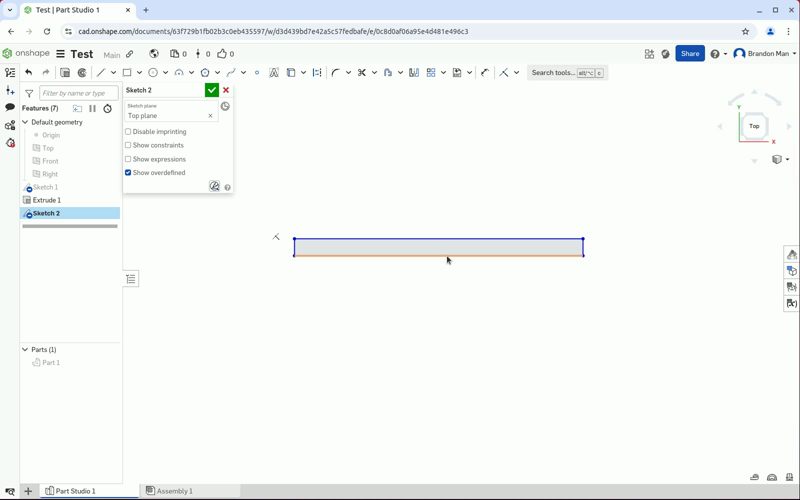
click(447, 255)
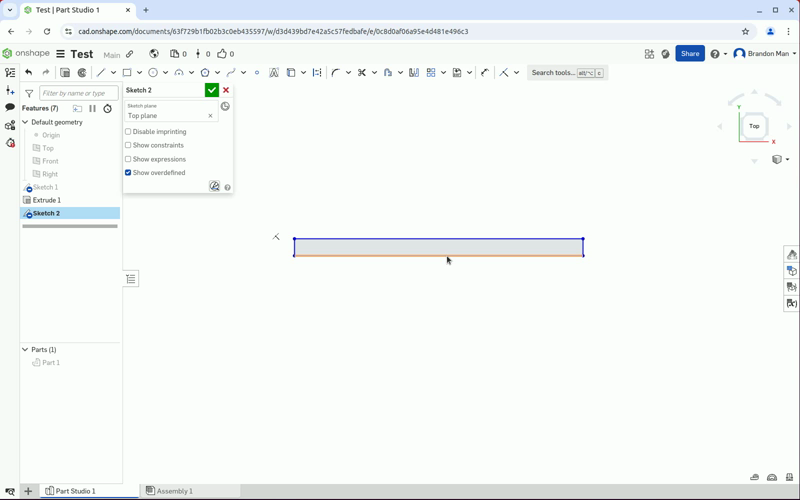
scroll(-6)
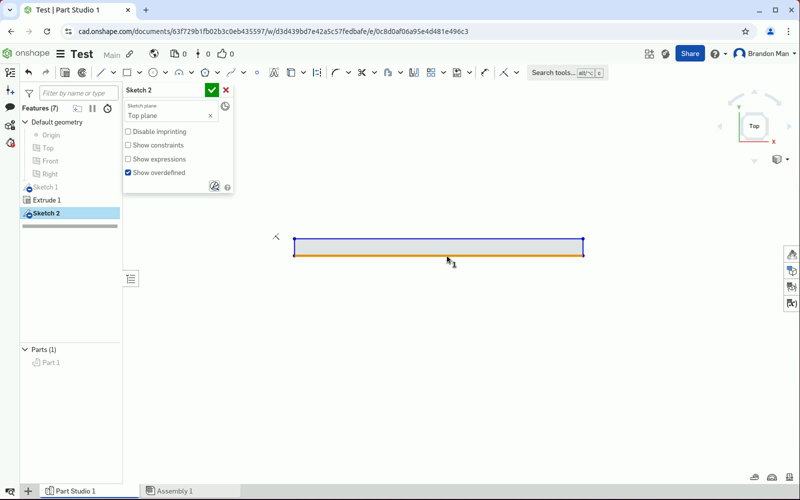
scroll(-6)
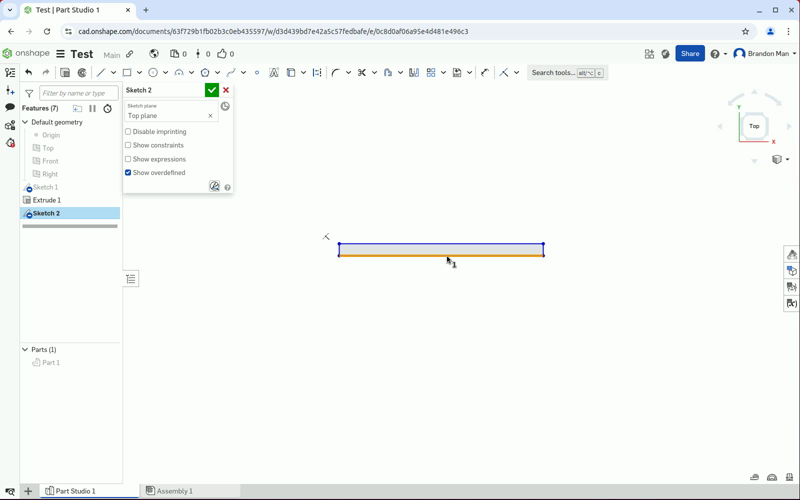
scroll(-6)
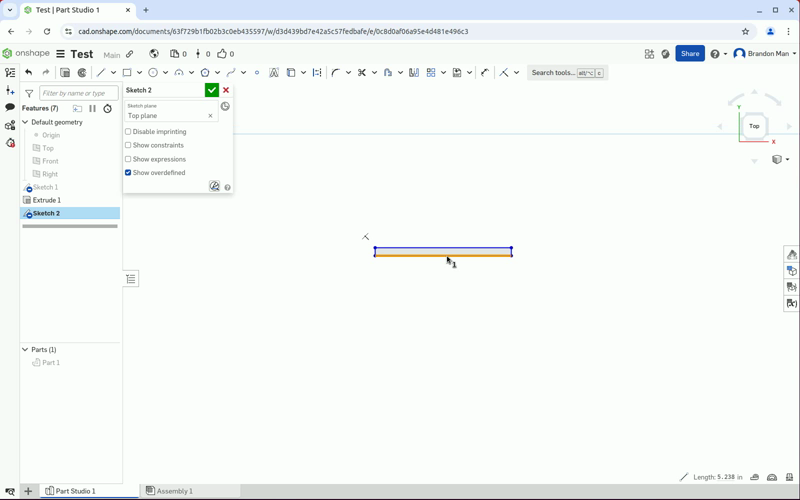
scroll(-6)
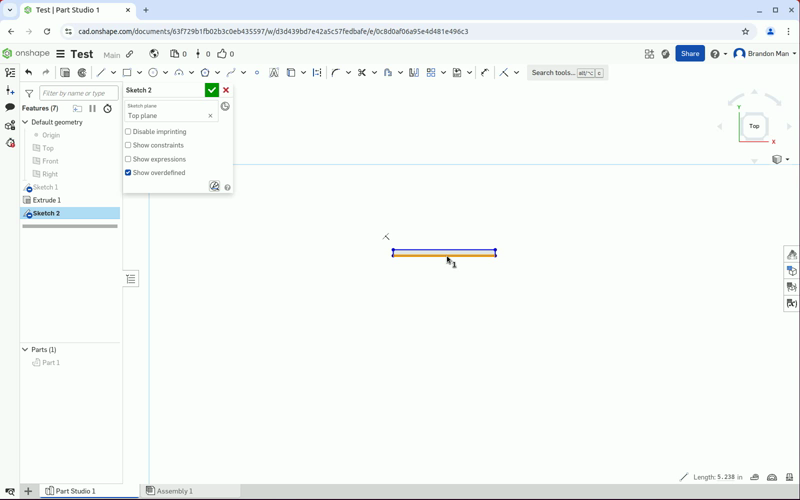
scroll(-6)
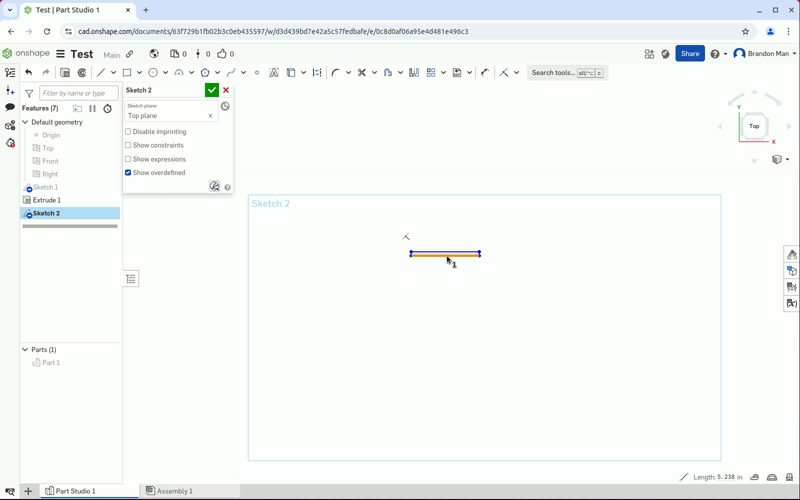
scroll(-6)
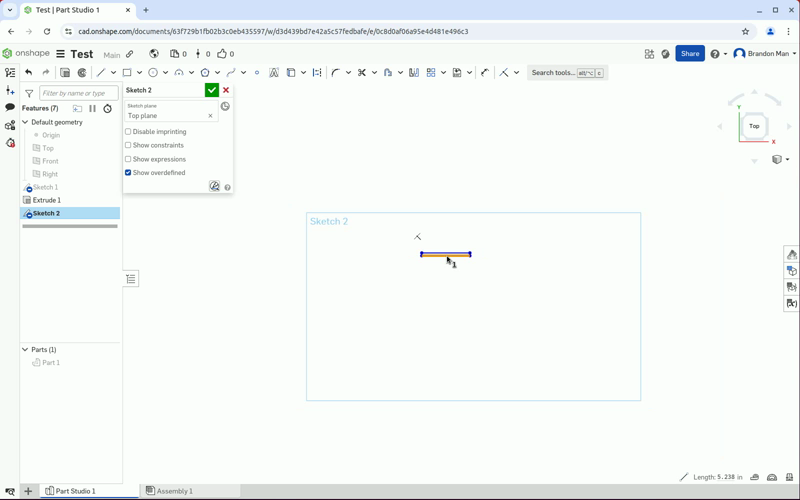
scroll(-6)
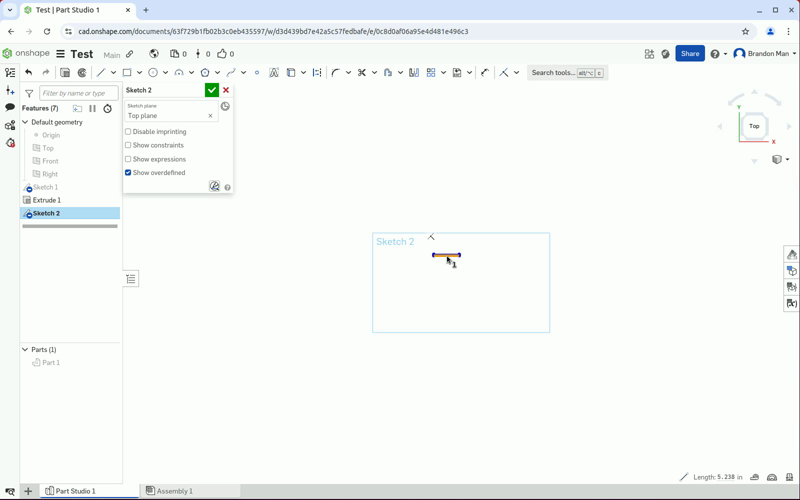
mouse_move(73, 352)
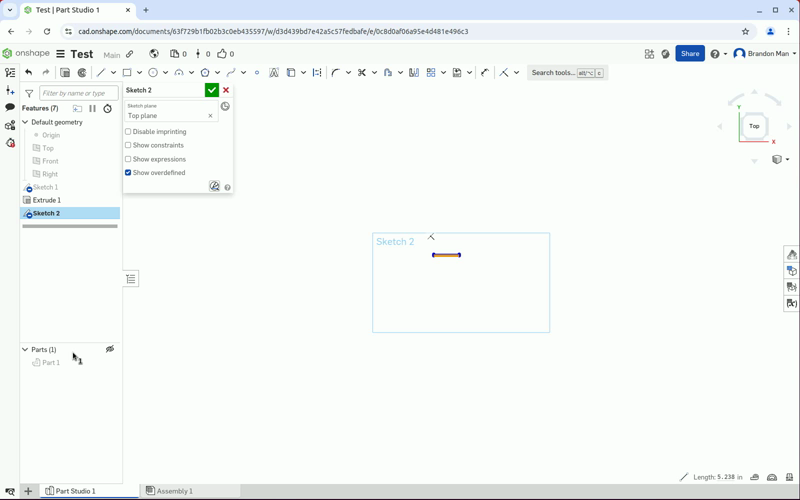
key(shift+y)
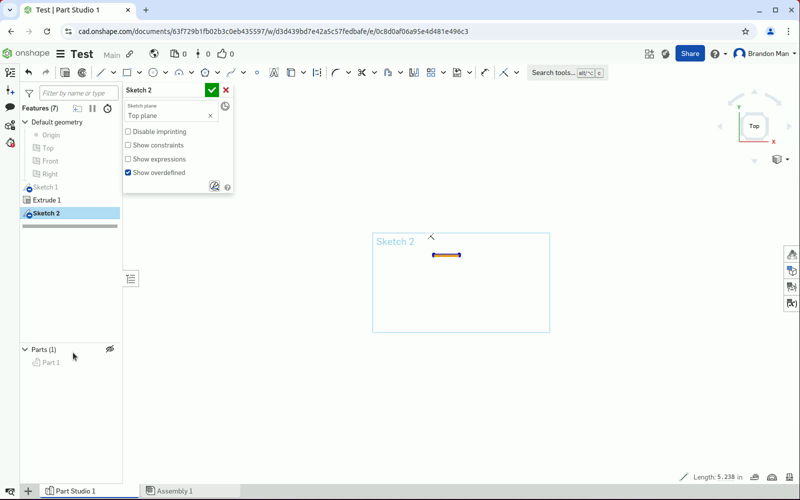
key(shift+e)
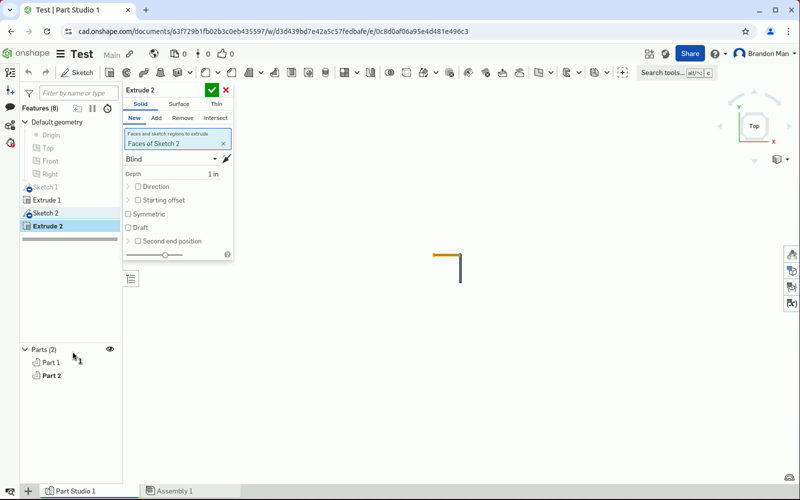
mouse_move(143, 106)
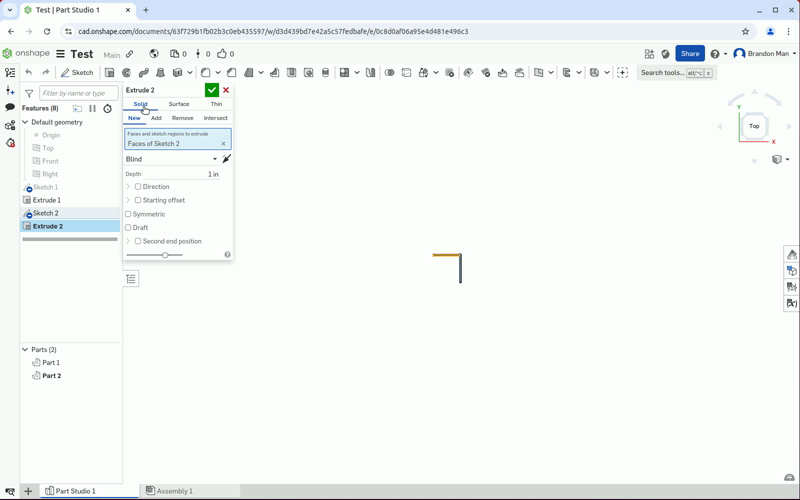
click(143, 106)
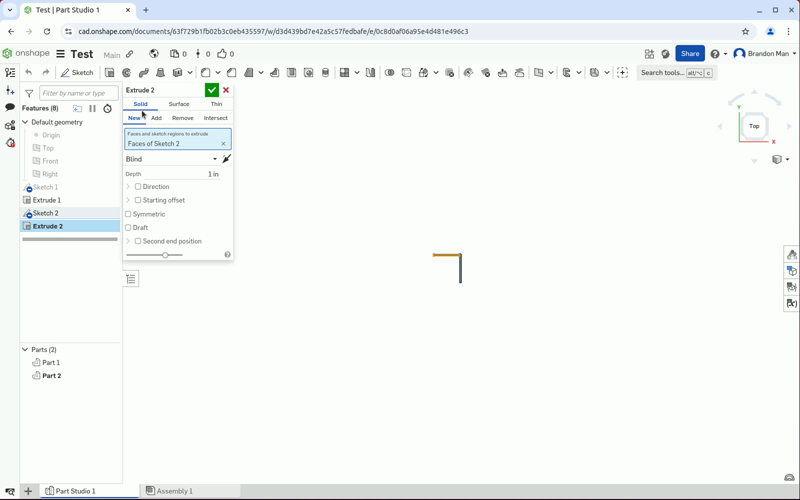
mouse_move(137, 120)
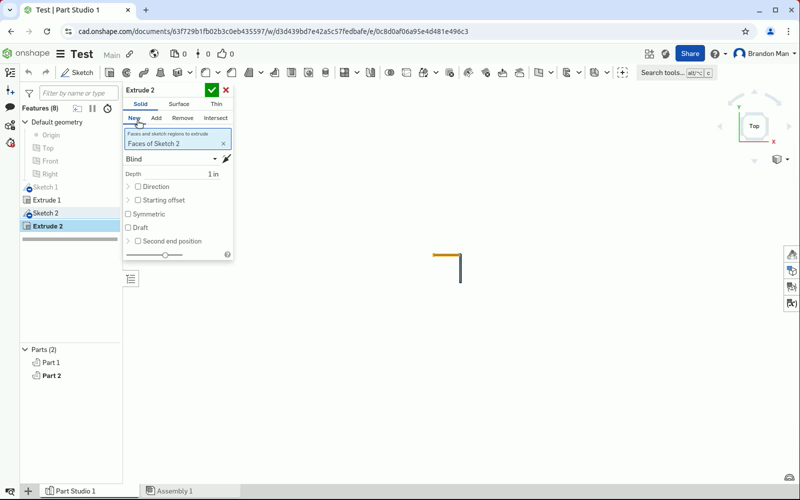
click(137, 120)
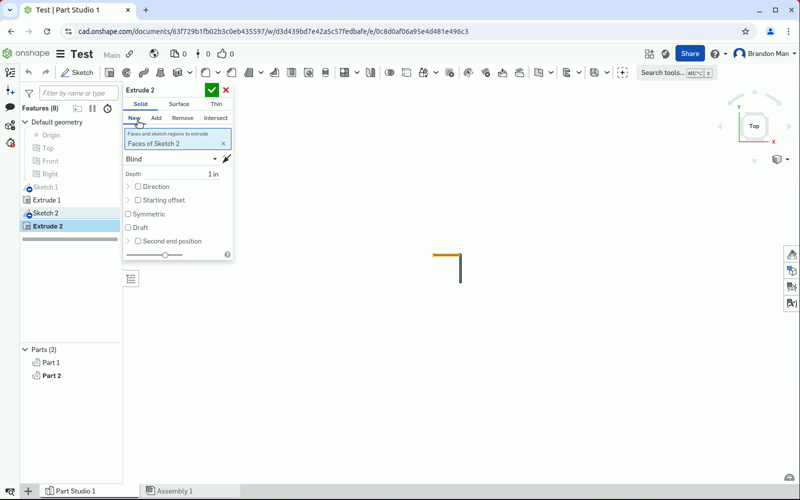
key(tab, 4)
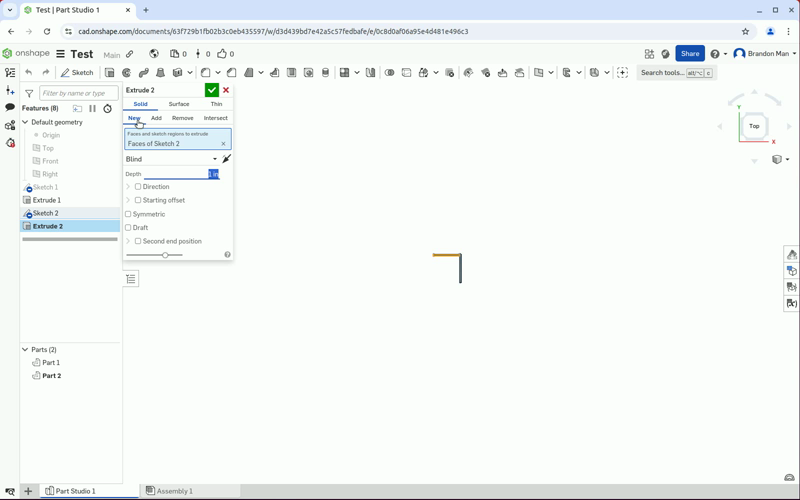
text(23.108)
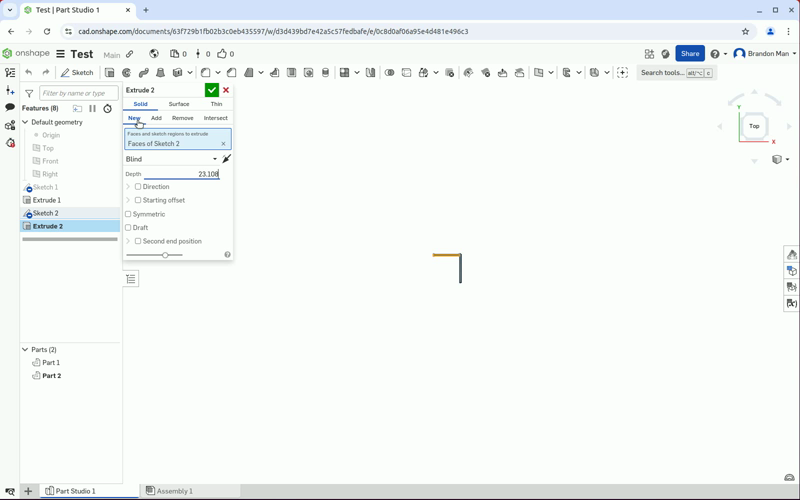
key(enter)
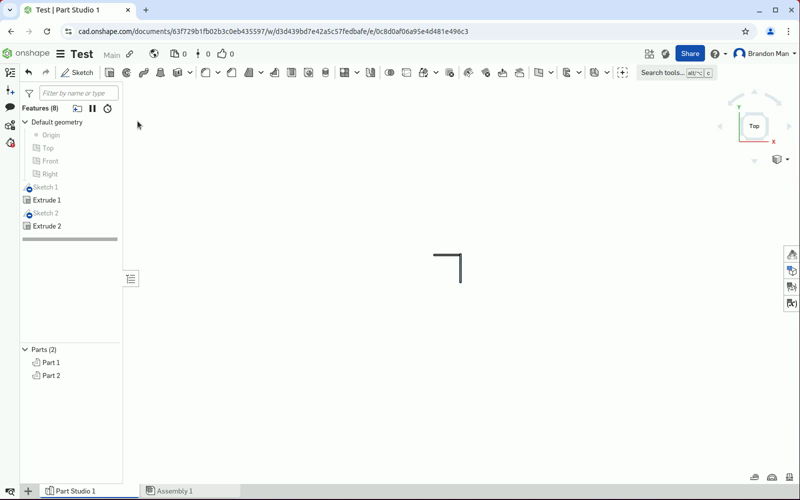
key(shift+h)
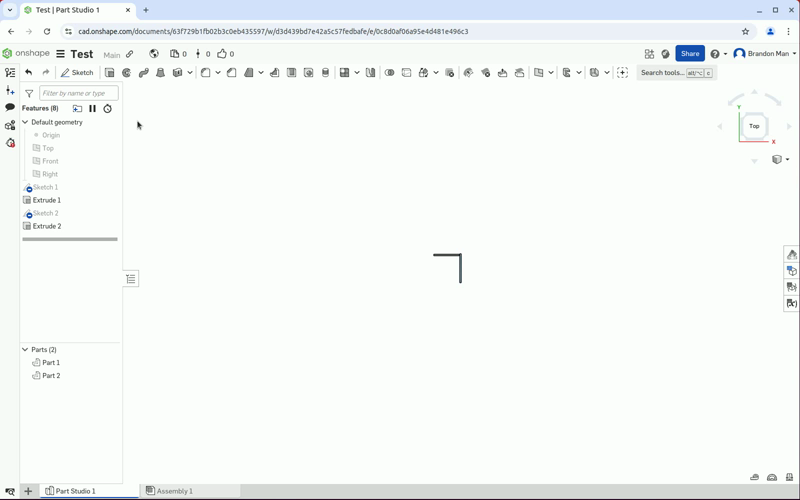
key(shift+h)
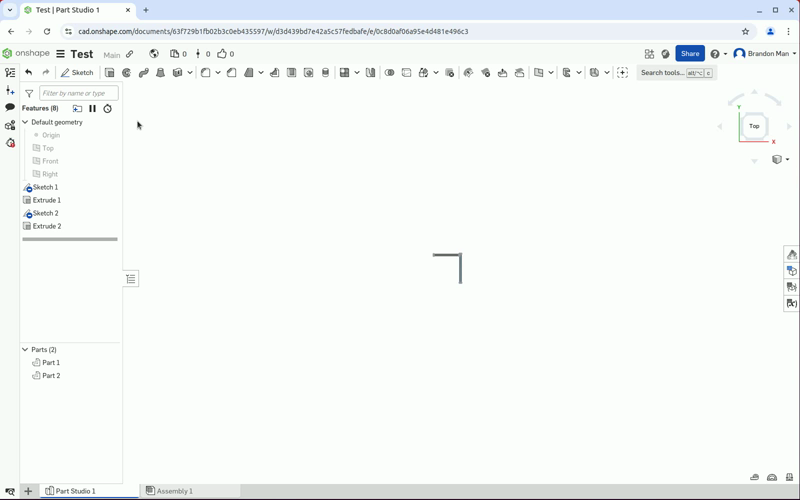
key(shift+7)
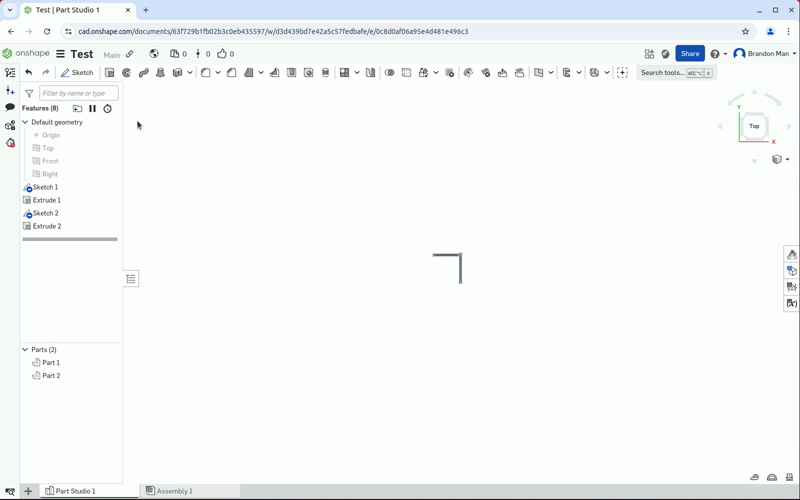
key(up, 3)
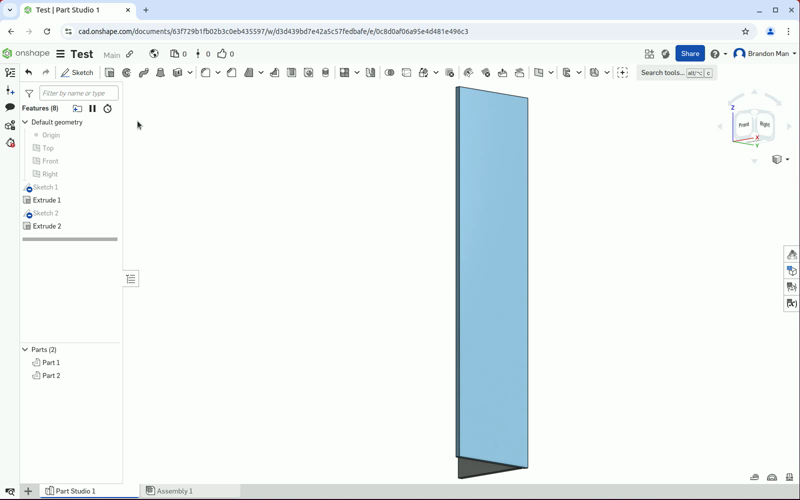
key(left, 3)
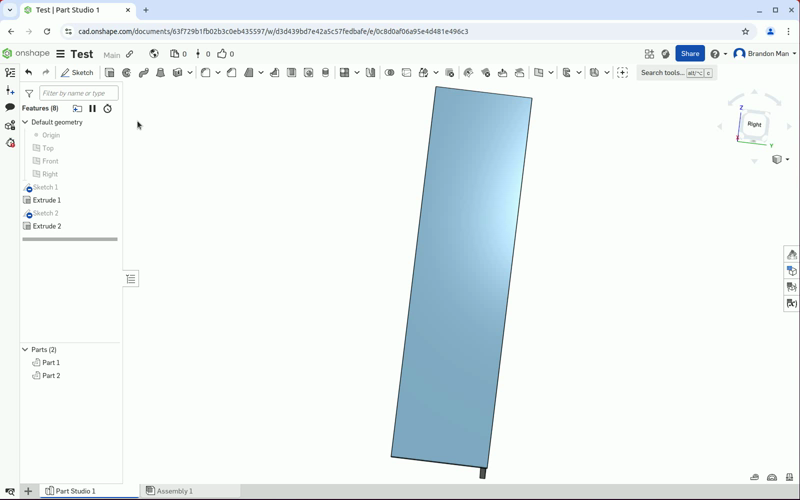
key(right, 3)
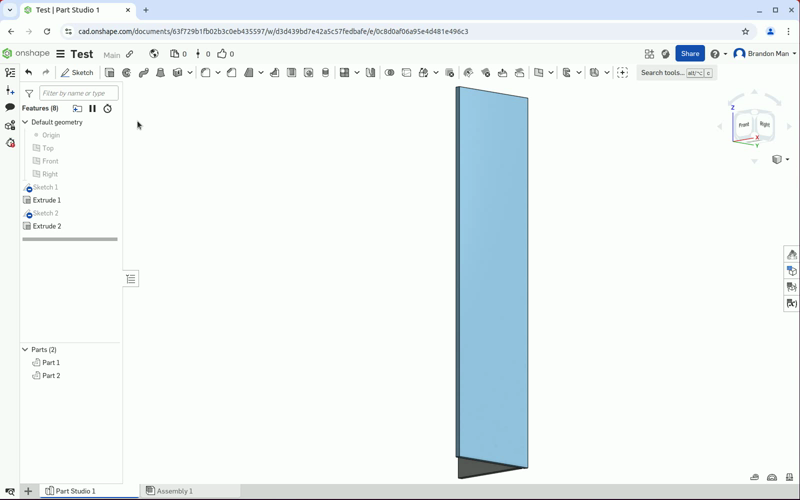
key(down, 3)
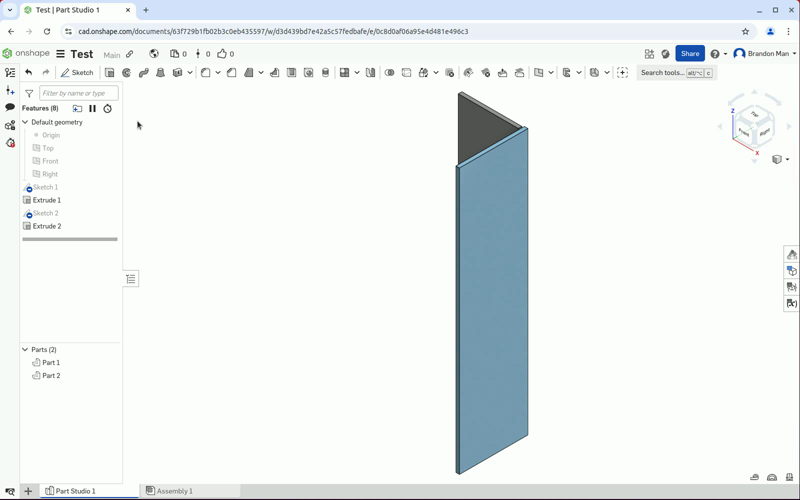
mouse_move(73, 189)
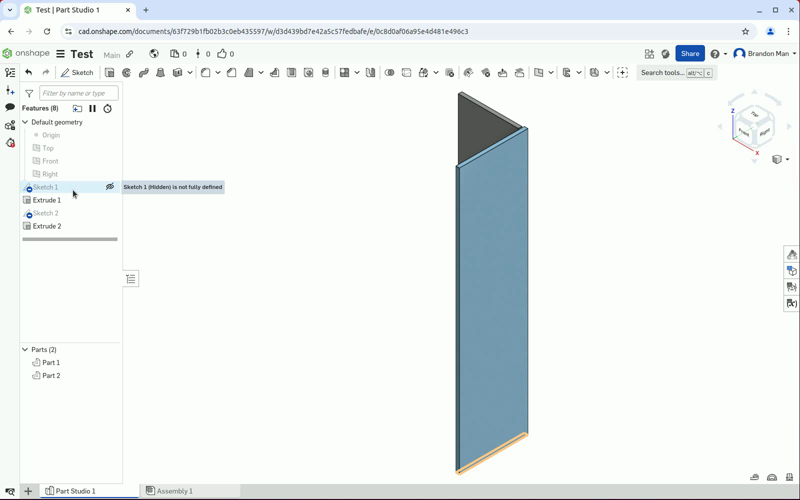
click(73, 189)